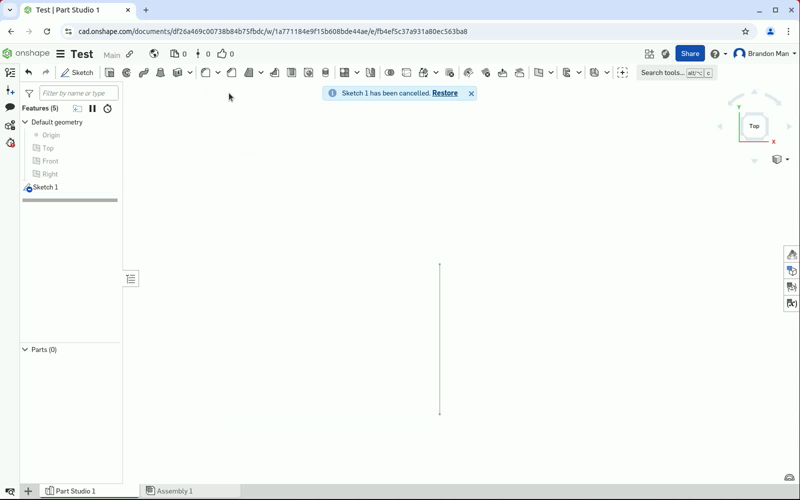
key(shift+h)
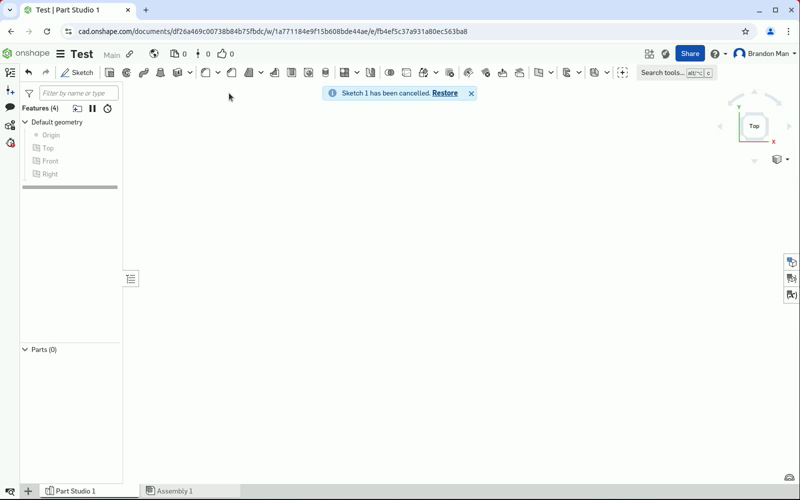
mouse_move(73, 352)
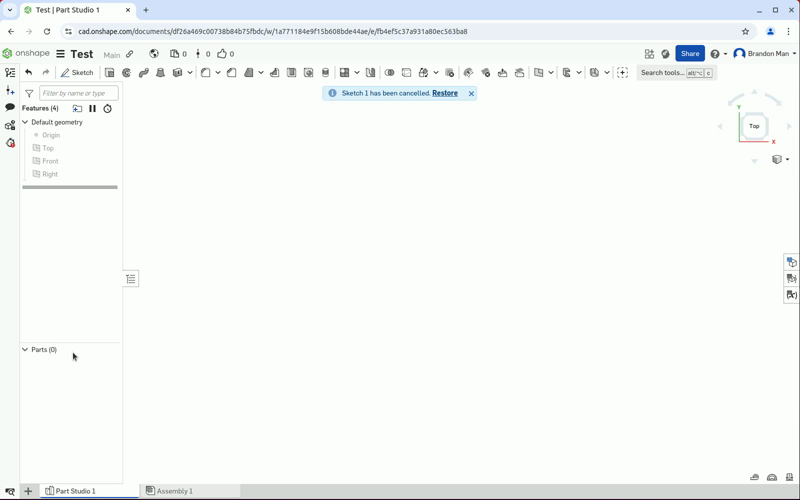
key(y)
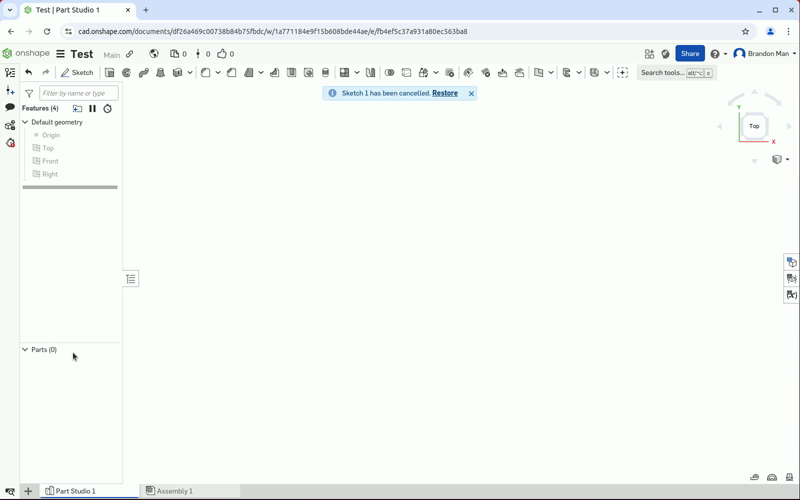
key(shift+p)
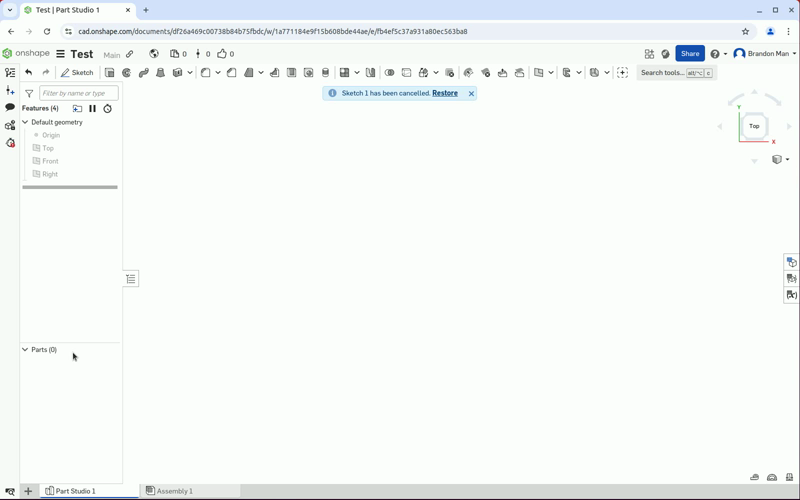
key(space)
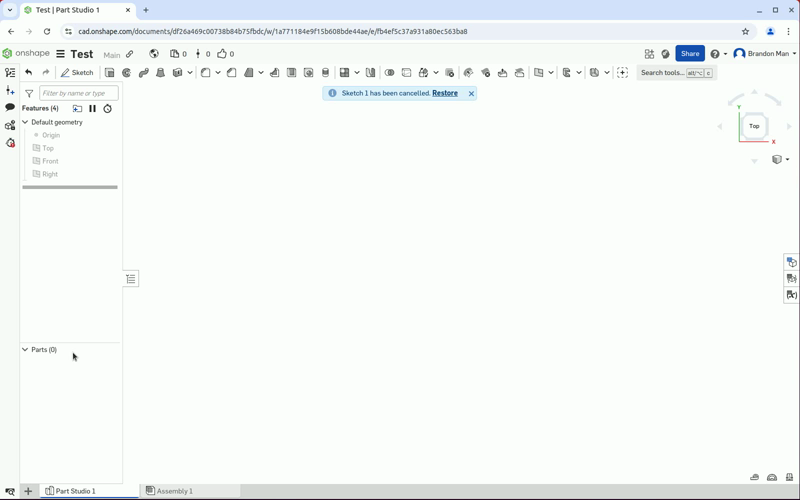
key_down(shift)
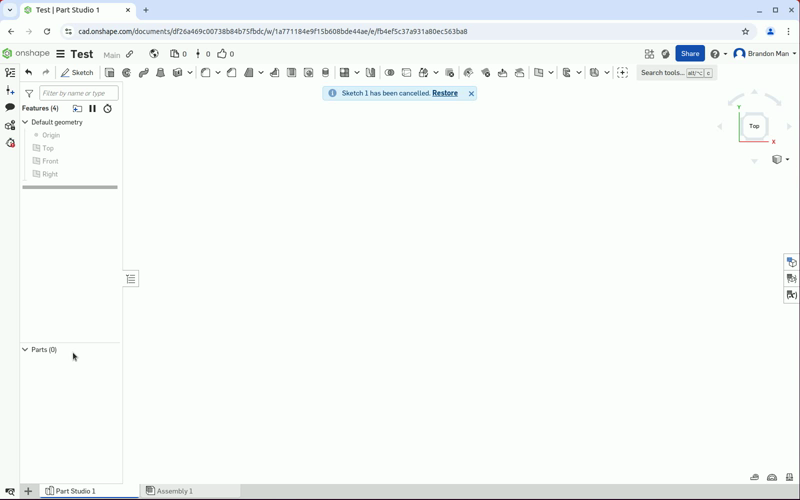
key(up)
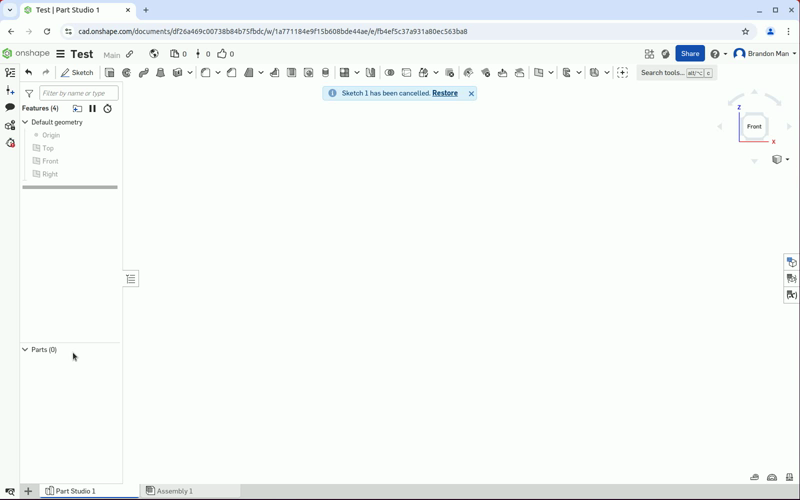
key_up(shift)
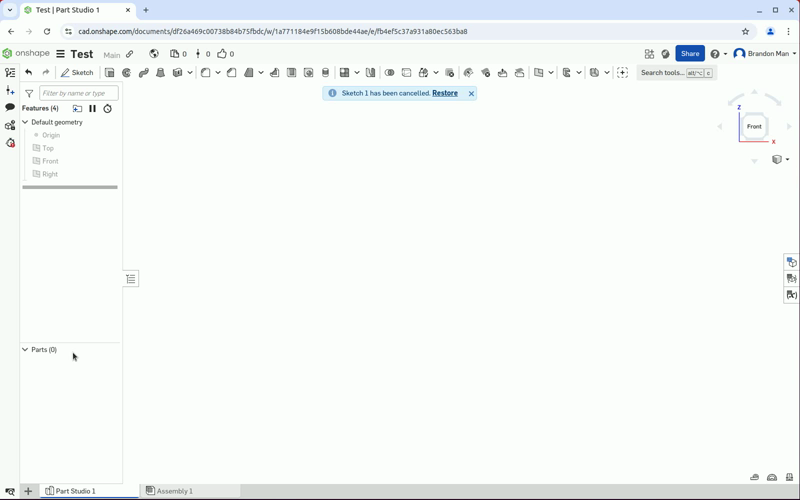
mouse_move(73, 352)
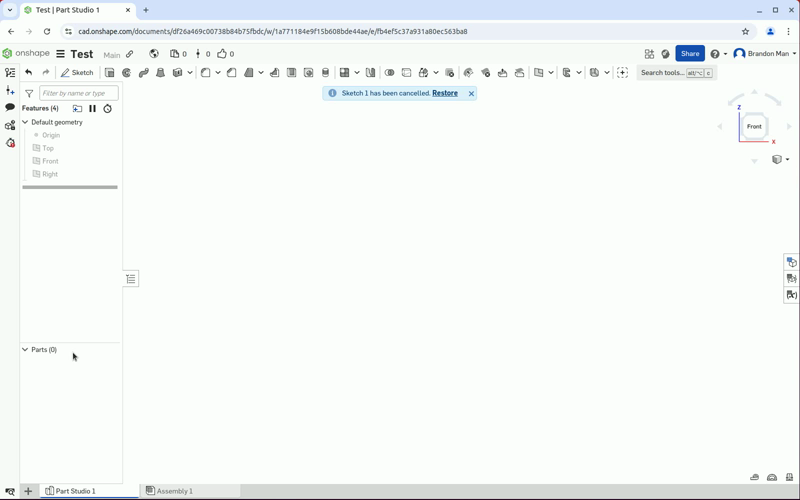
key(shift+y)
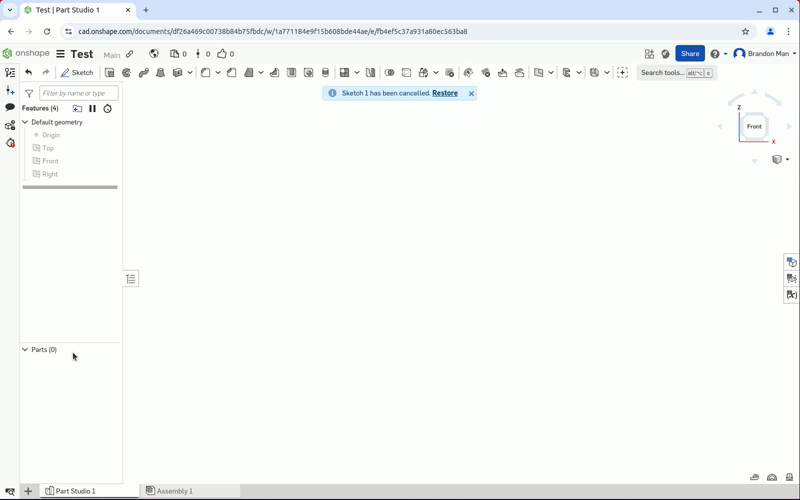
key(shift+s)
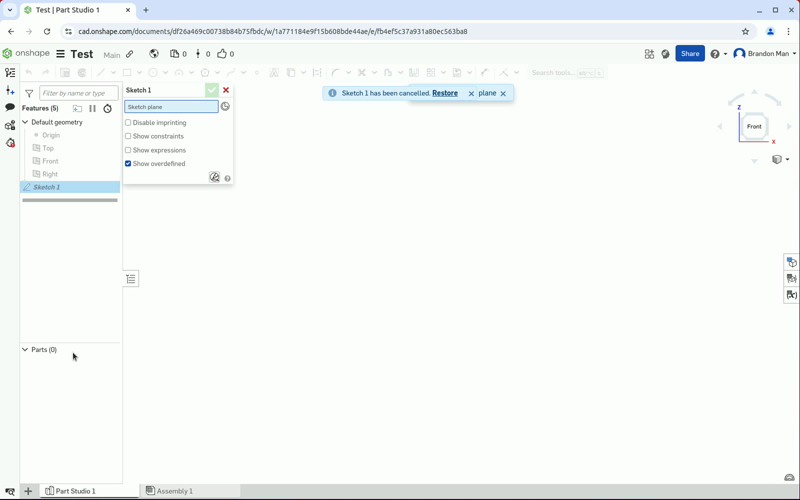
mouse_move(73, 163)
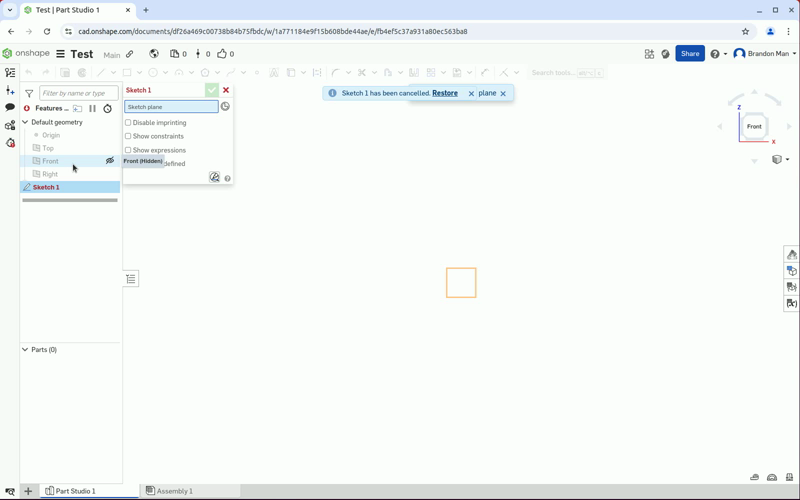
click(73, 163)
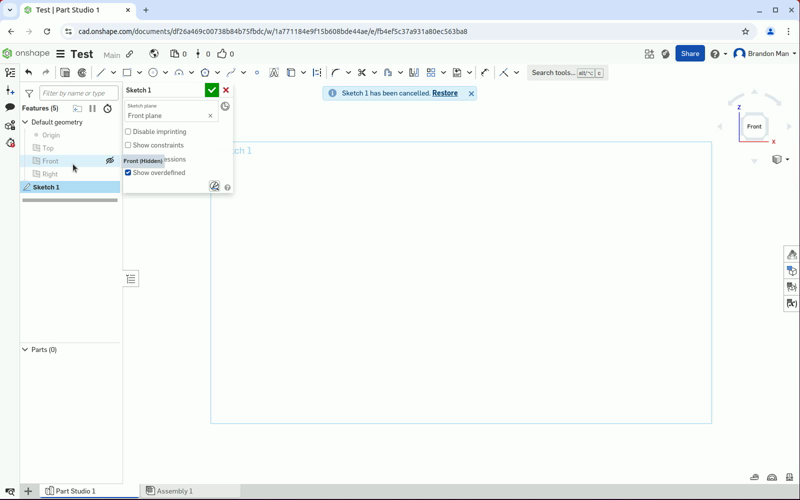
mouse_move(73, 352)
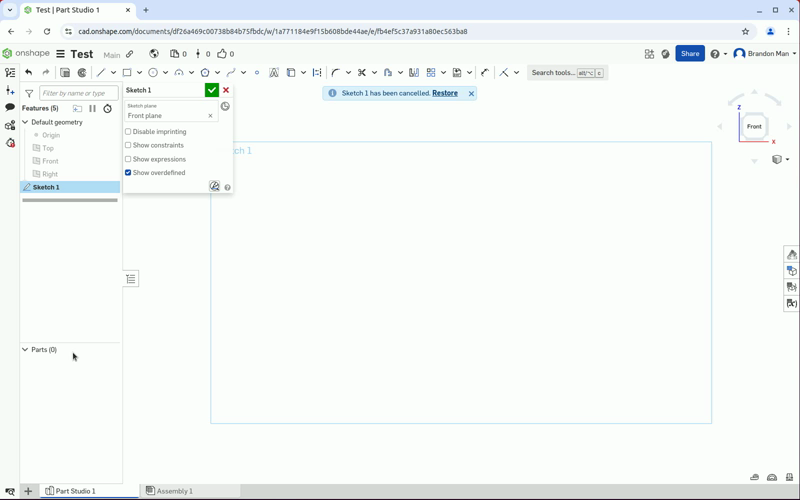
key(y)
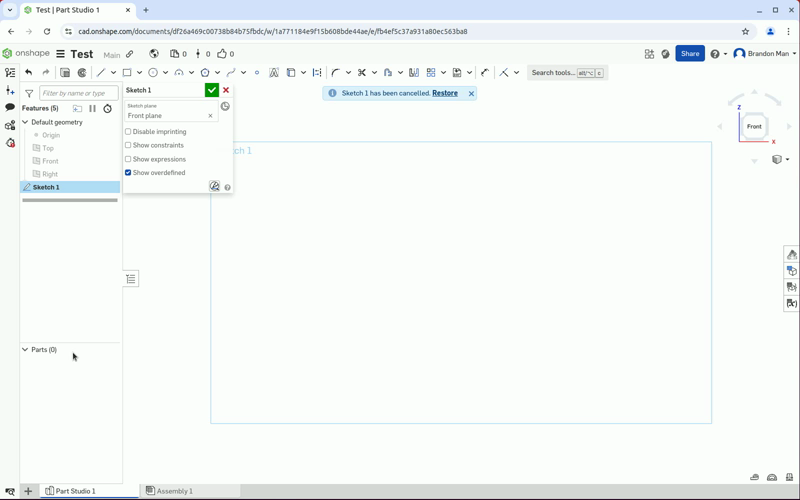
key(l)
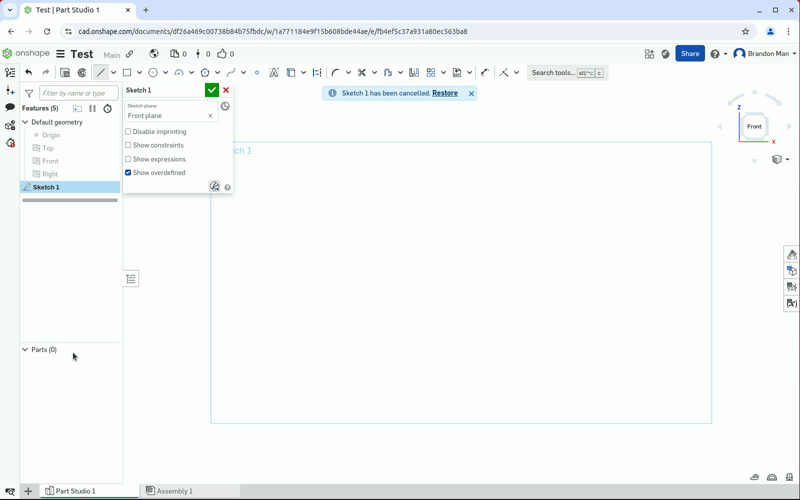
key_down(shift)
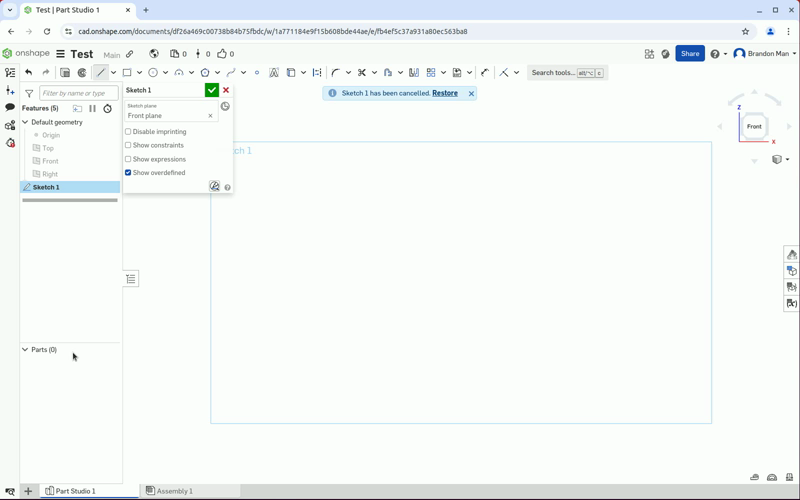
mouse_move(412, 395)
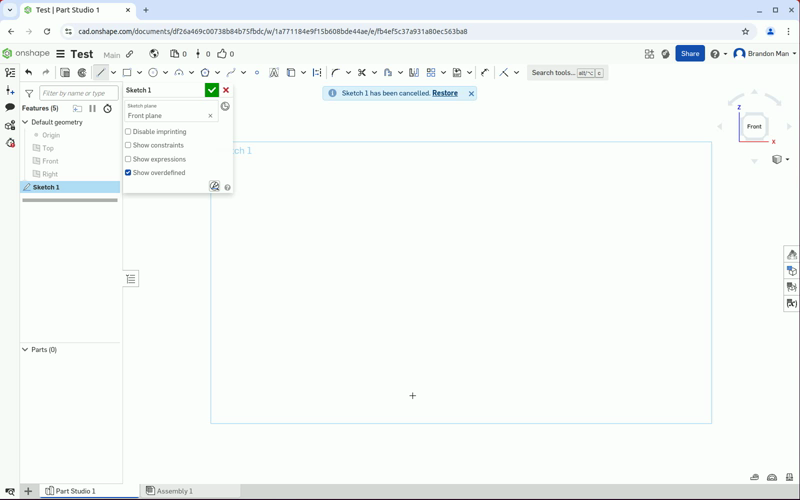
click(412, 395)
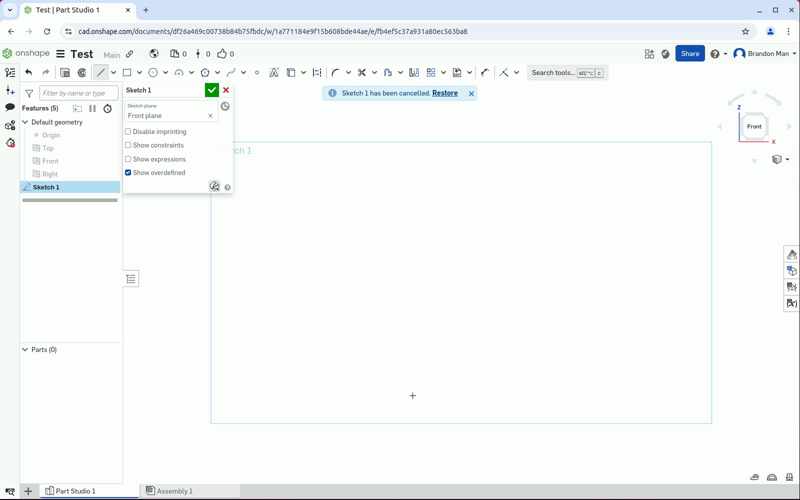
key_up(shift)
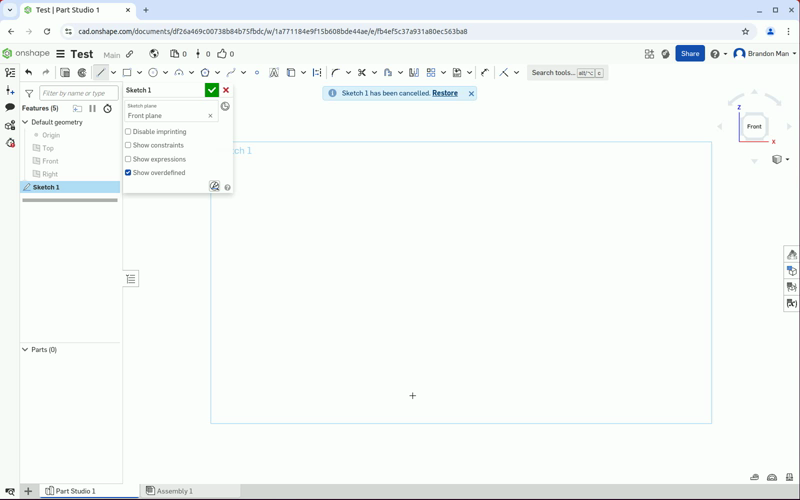
key_down(shift)
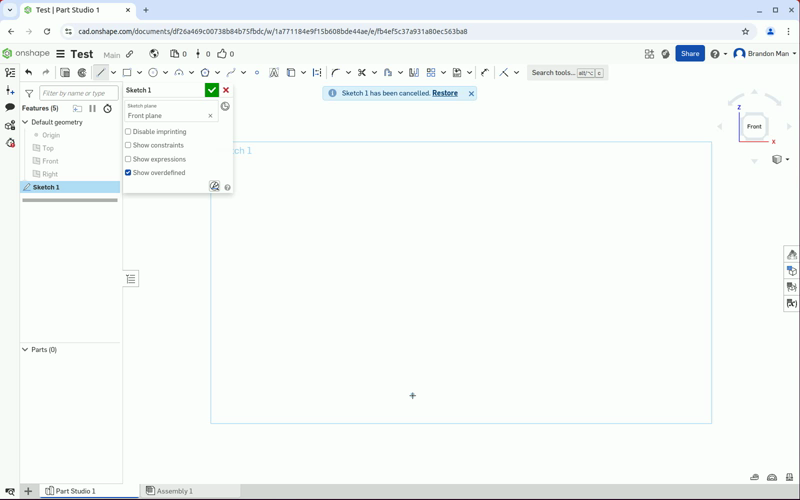
mouse_move(442, 395)
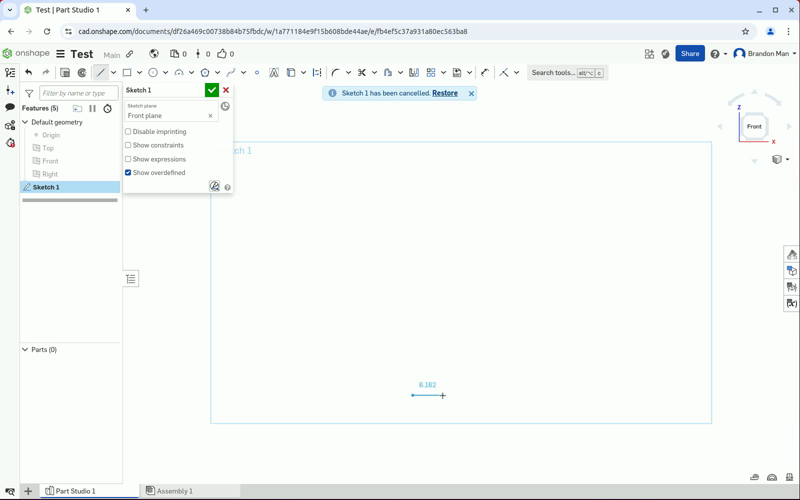
mouse_move(451, 395)
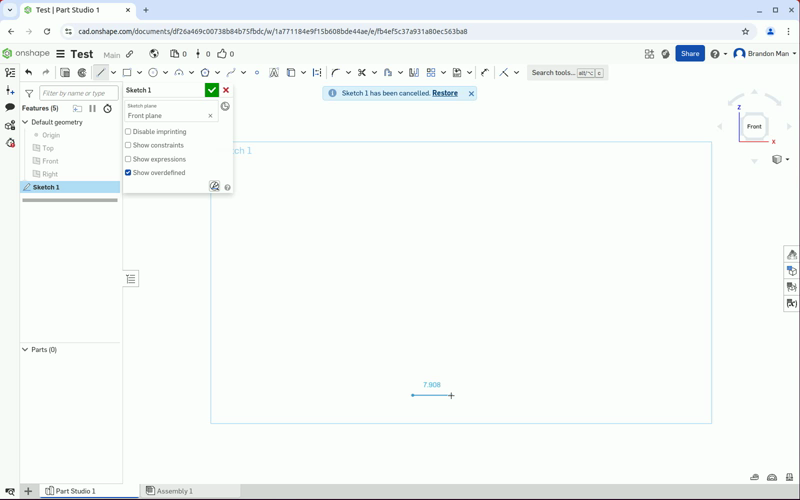
click(451, 395)
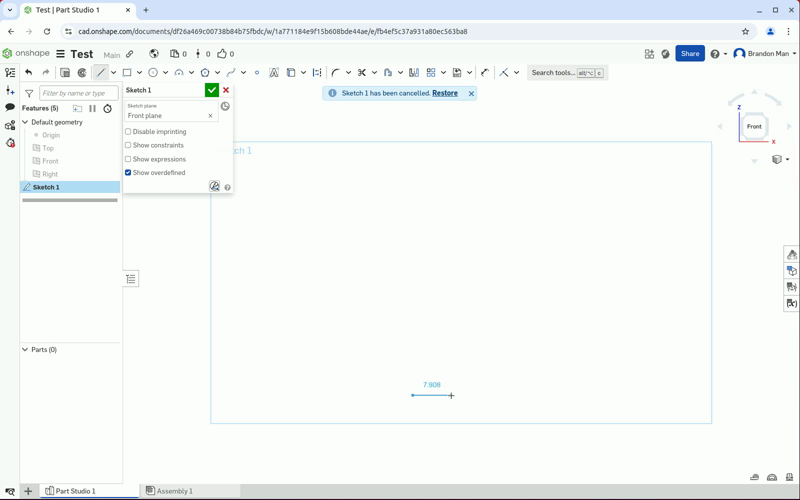
key_up(shift)
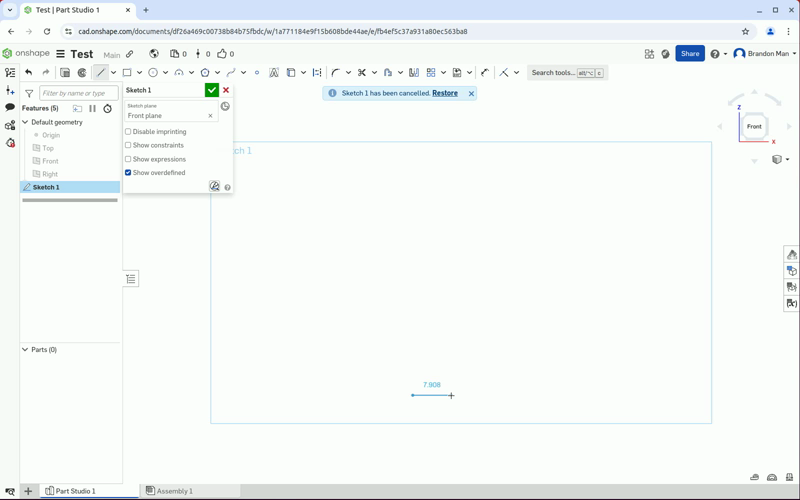
key_down(shift)
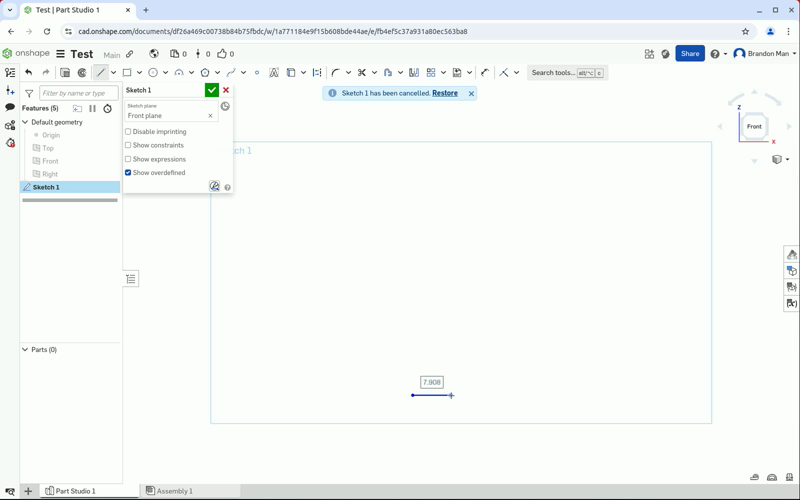
mouse_move(481, 395)
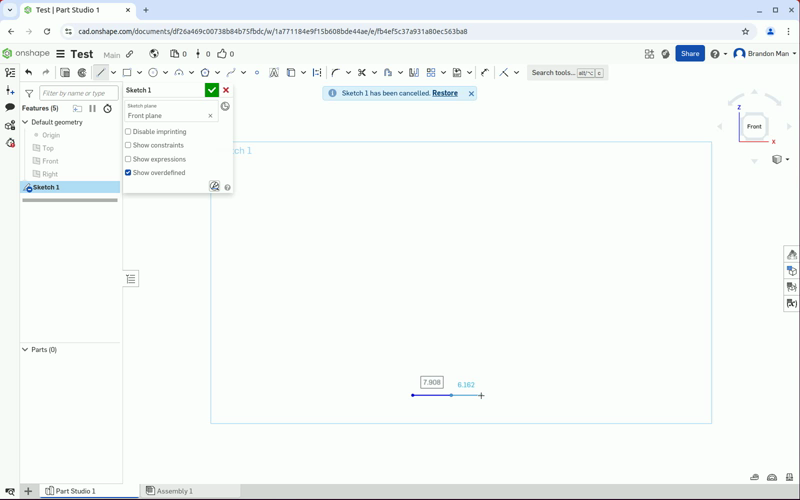
mouse_move(451, 381)
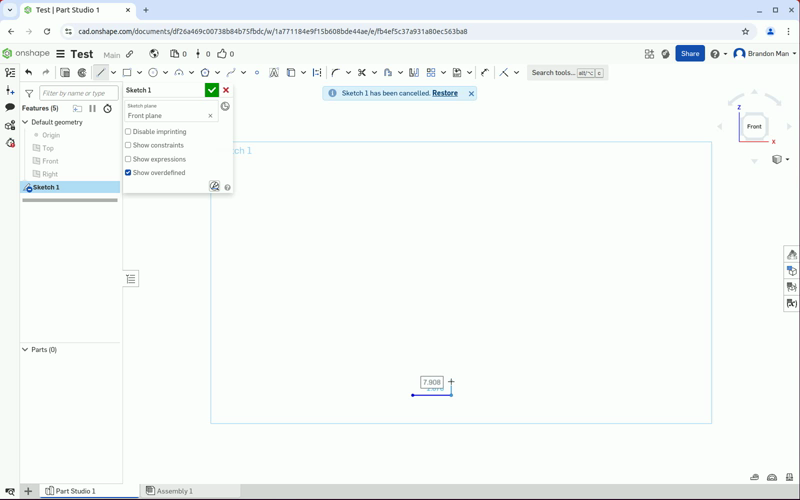
click(451, 381)
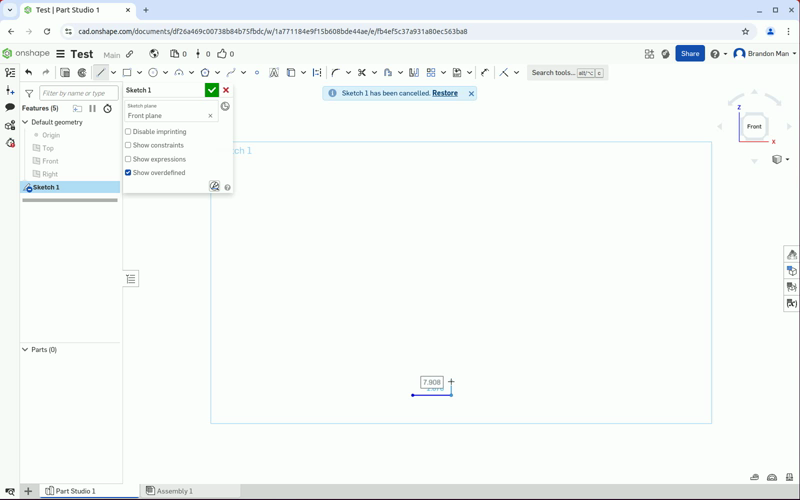
key_up(shift)
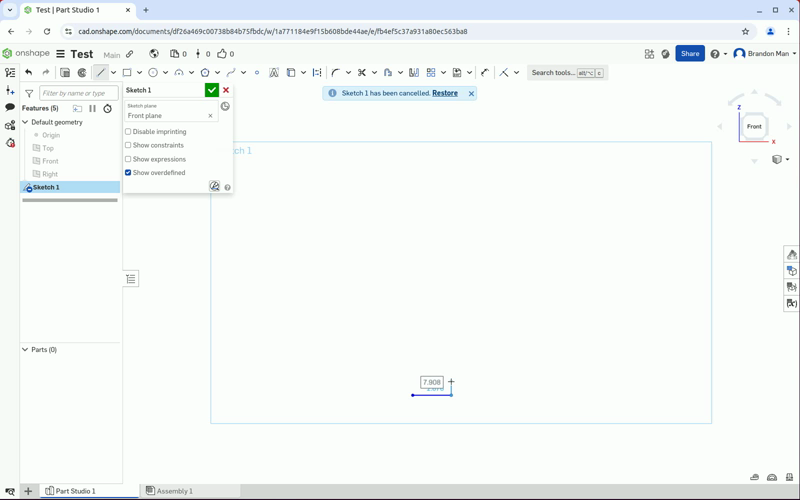
key_down(shift)
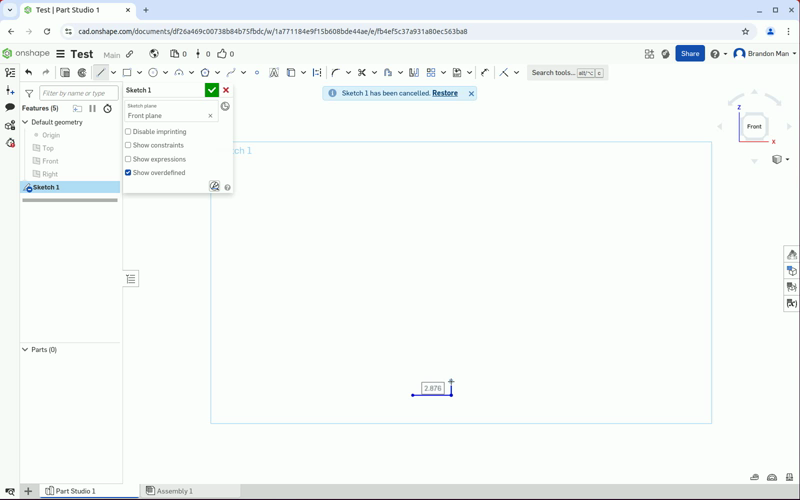
mouse_move(481, 381)
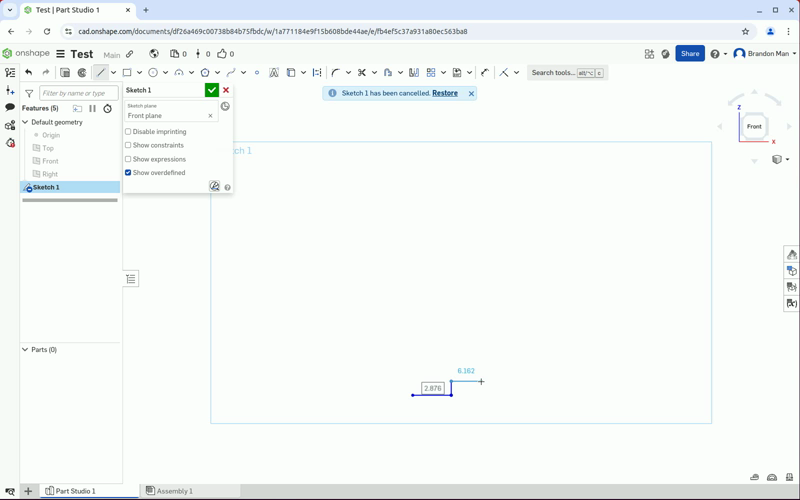
mouse_move(412, 381)
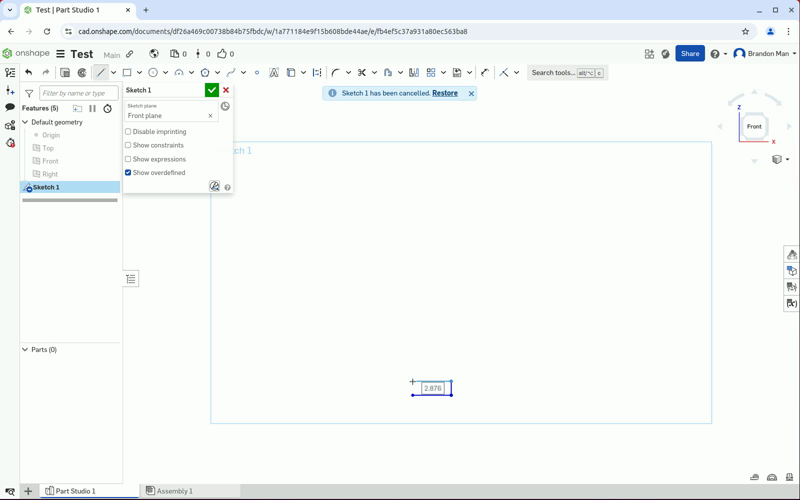
click(412, 381)
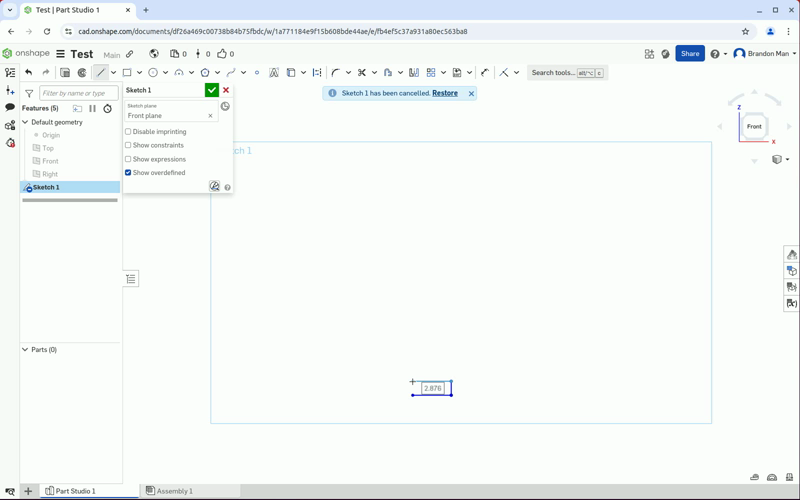
key_up(shift)
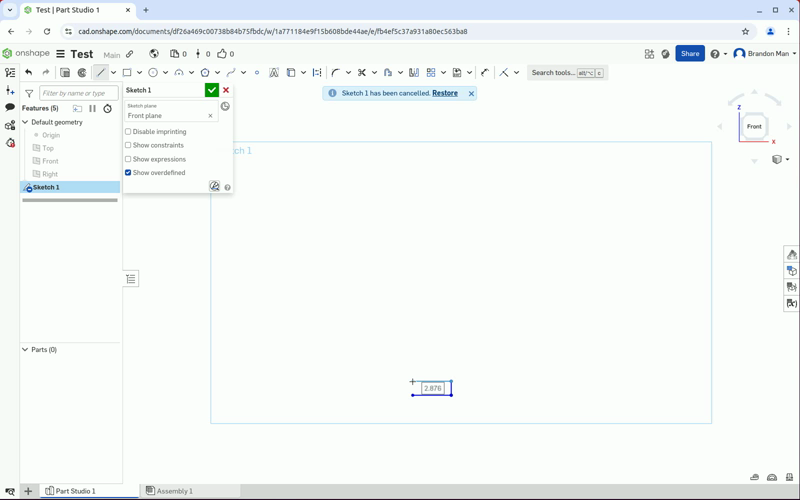
mouse_move(442, 381)
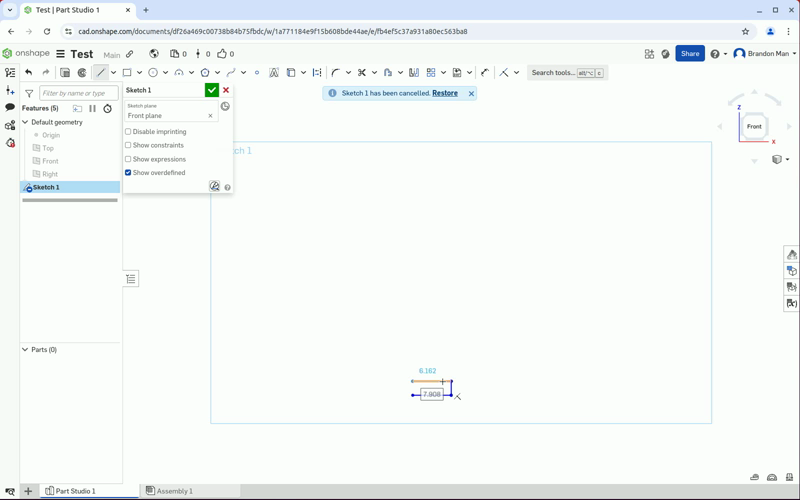
key_down(shift)
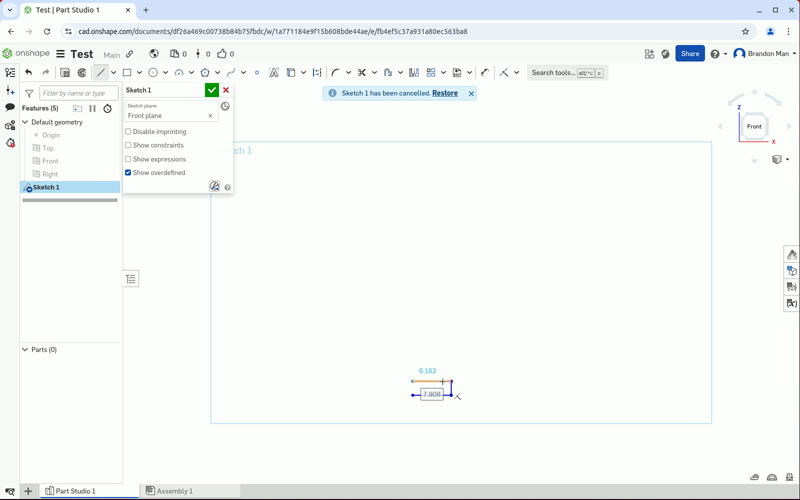
mouse_move(412, 395)
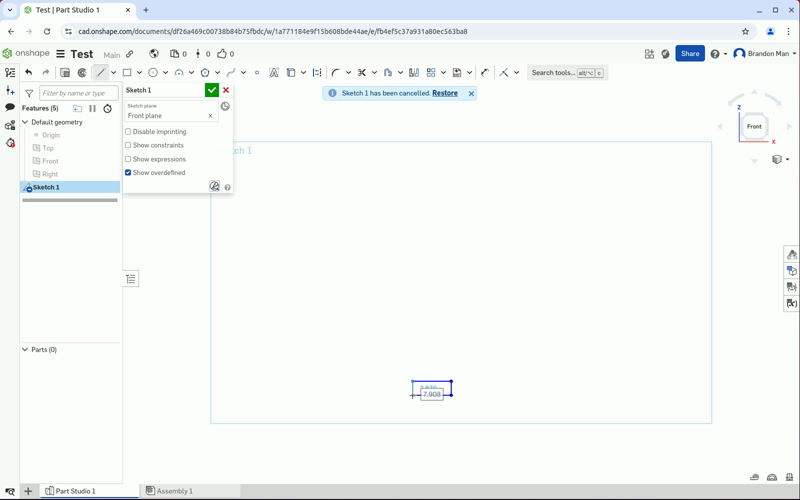
key_up(shift)
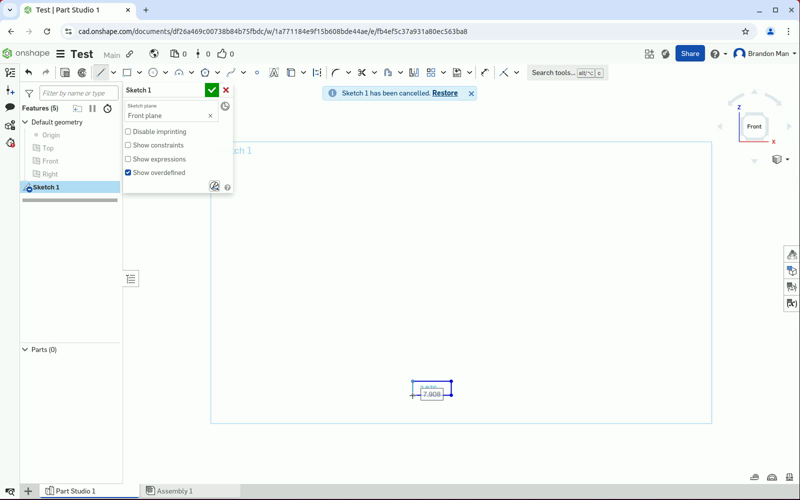
click(412, 395)
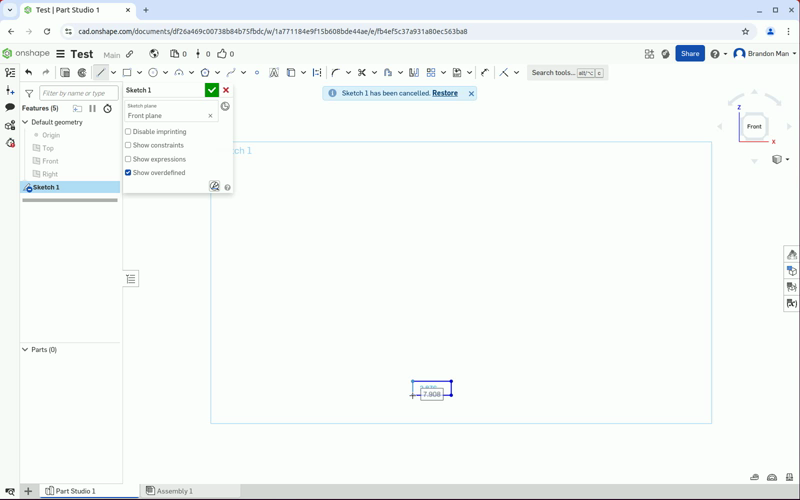
key(esc)
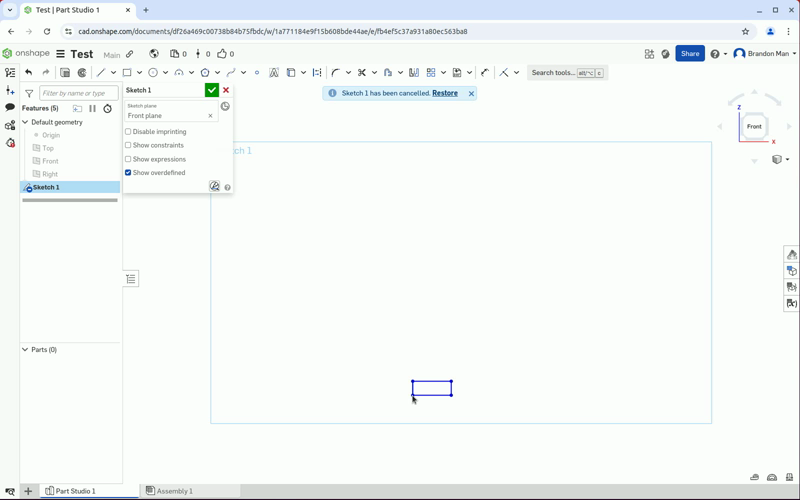
mouse_move(450, 389)
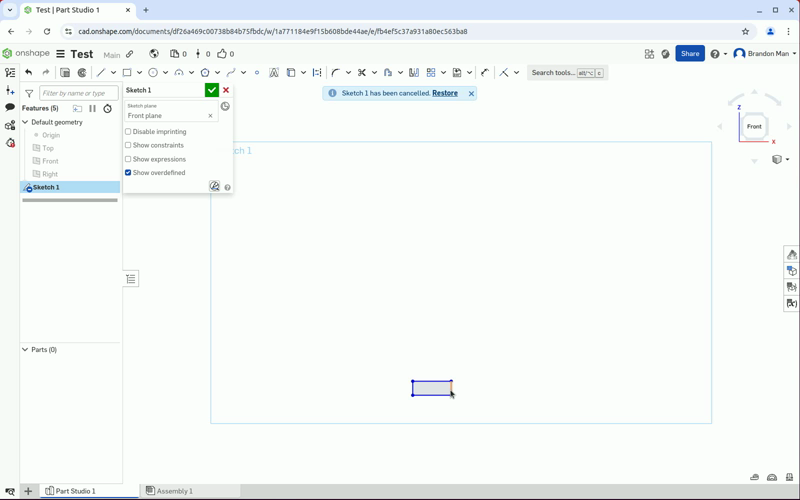
scroll(6)
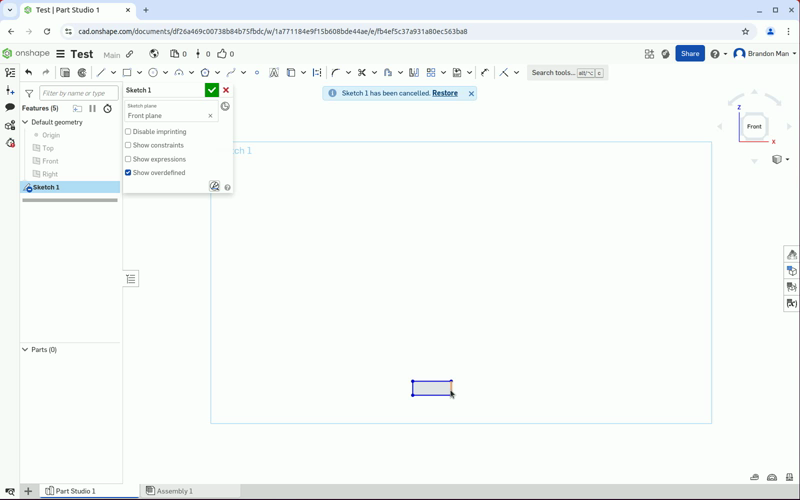
scroll(6)
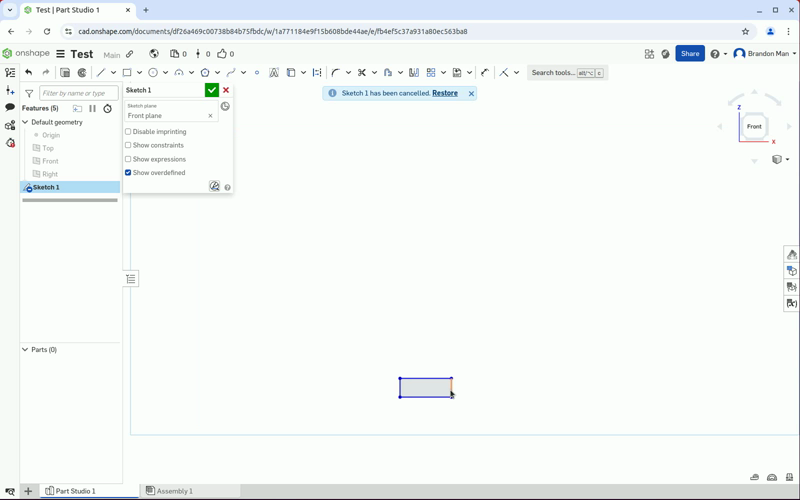
scroll(6)
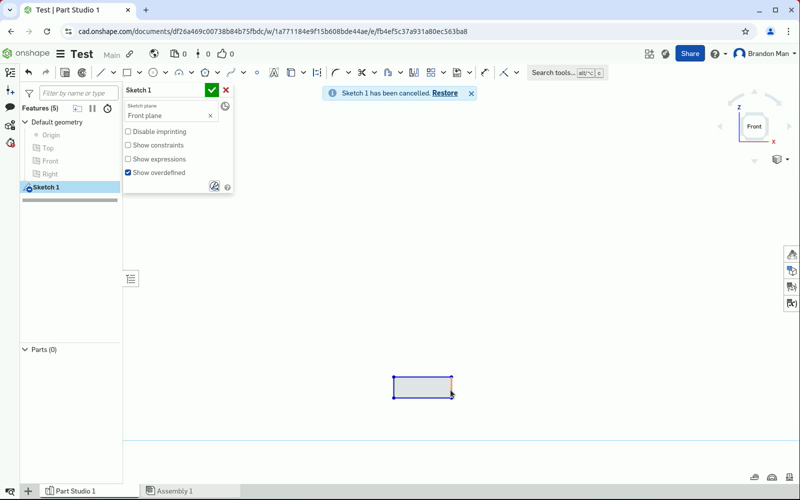
scroll(6)
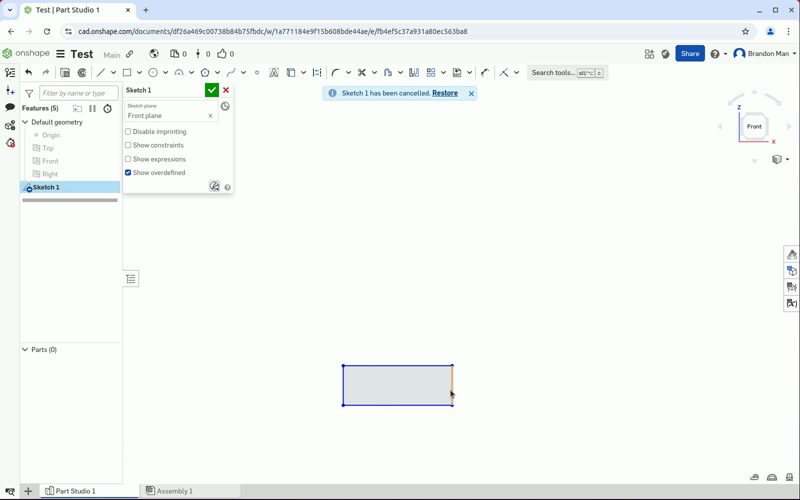
scroll(6)
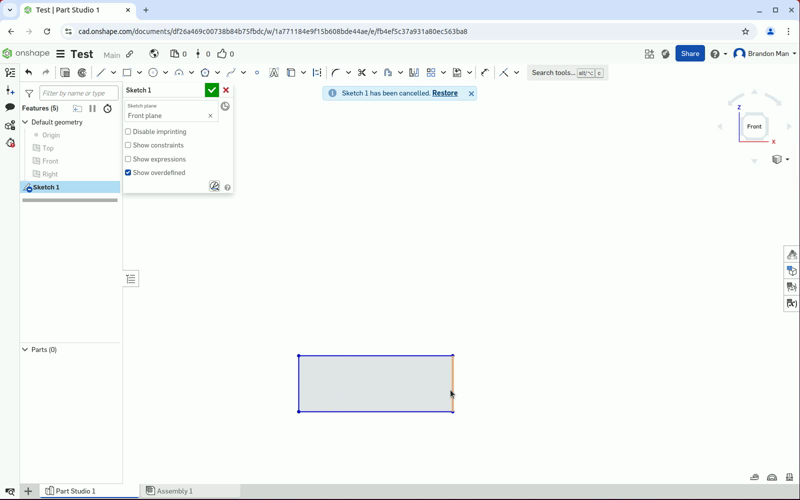
scroll(6)
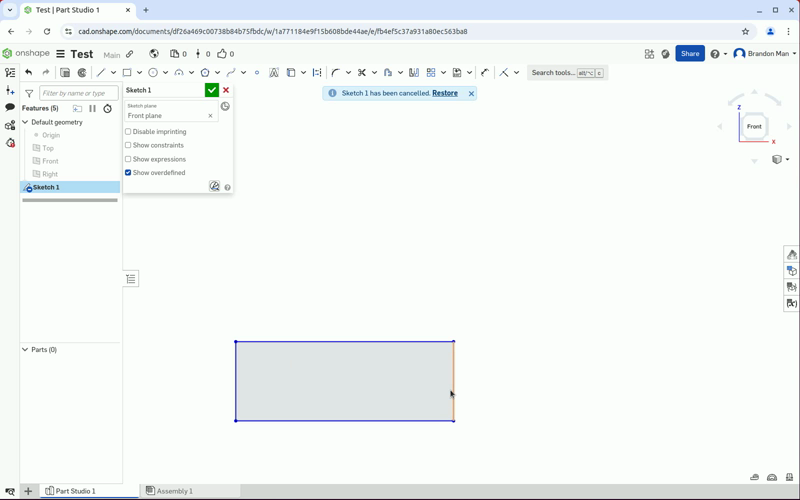
scroll(6)
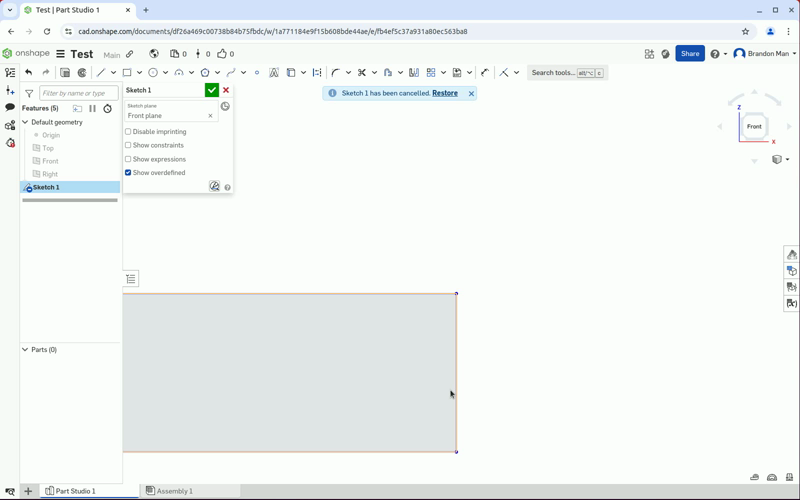
click(450, 389)
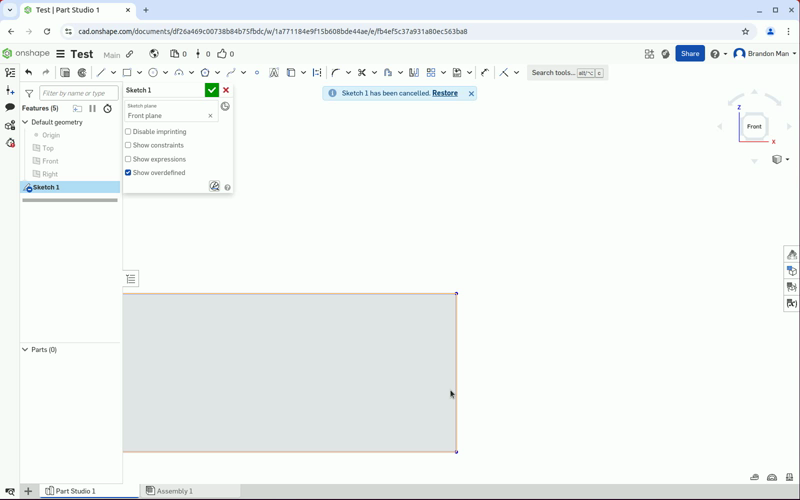
scroll(-6)
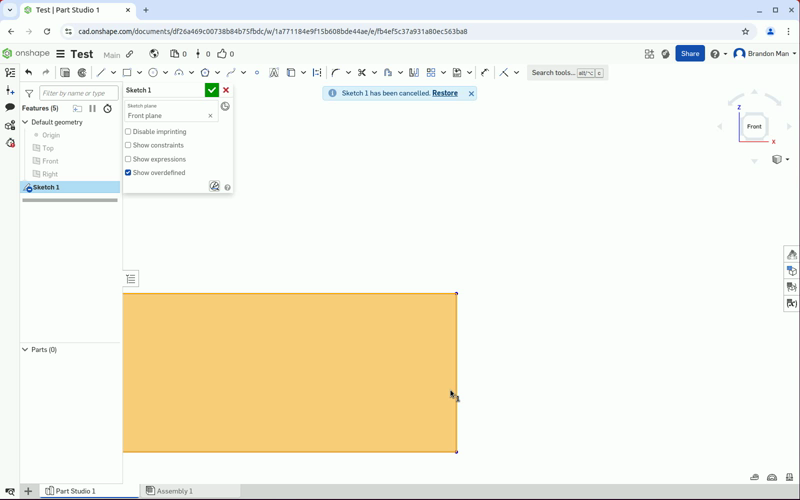
scroll(-6)
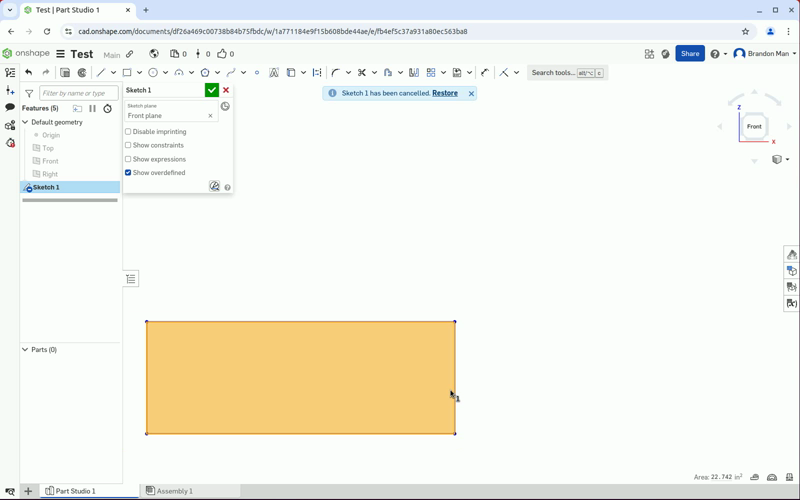
scroll(-6)
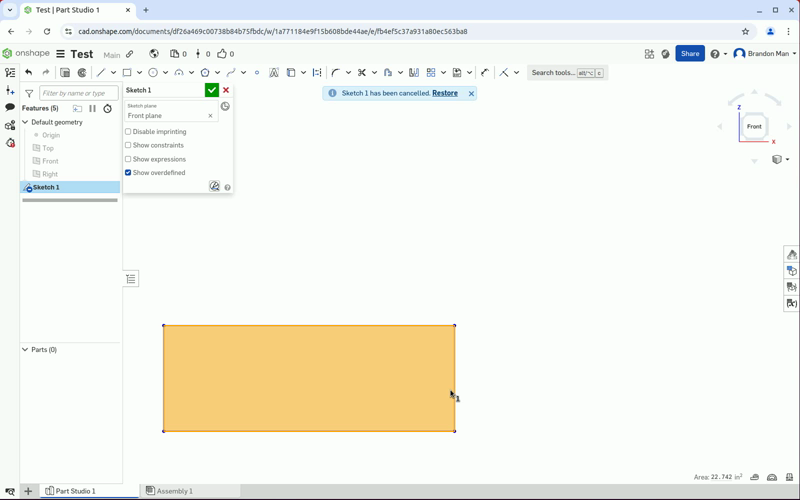
scroll(-6)
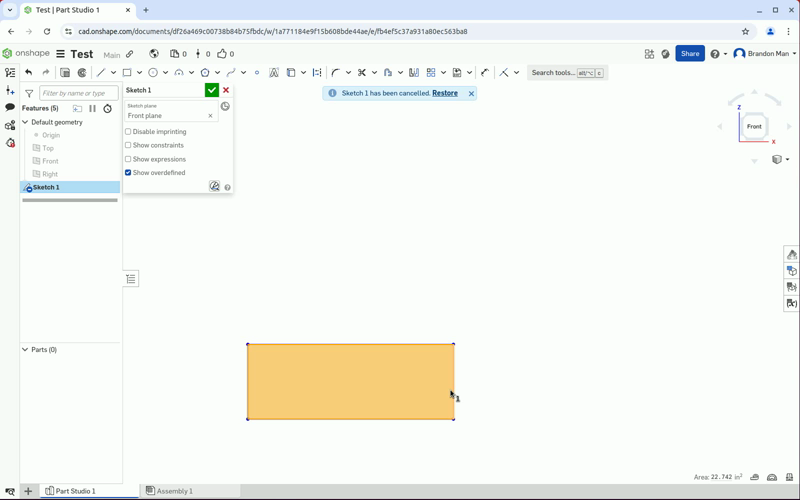
scroll(-6)
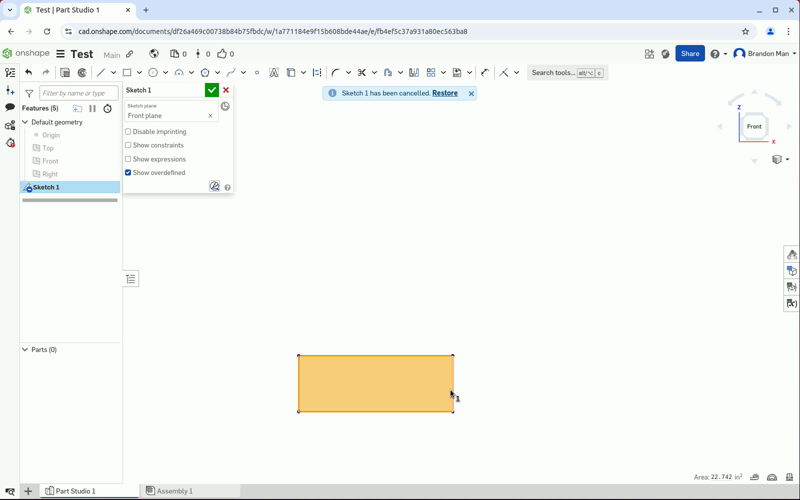
scroll(-6)
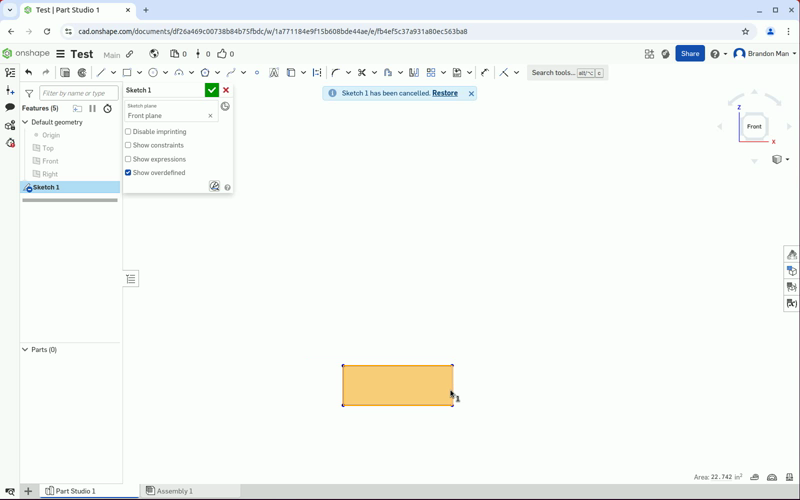
scroll(-6)
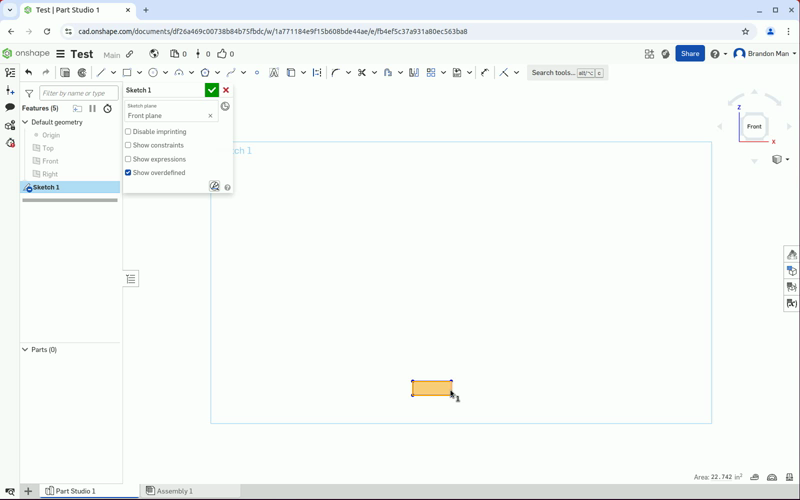
mouse_move(73, 352)
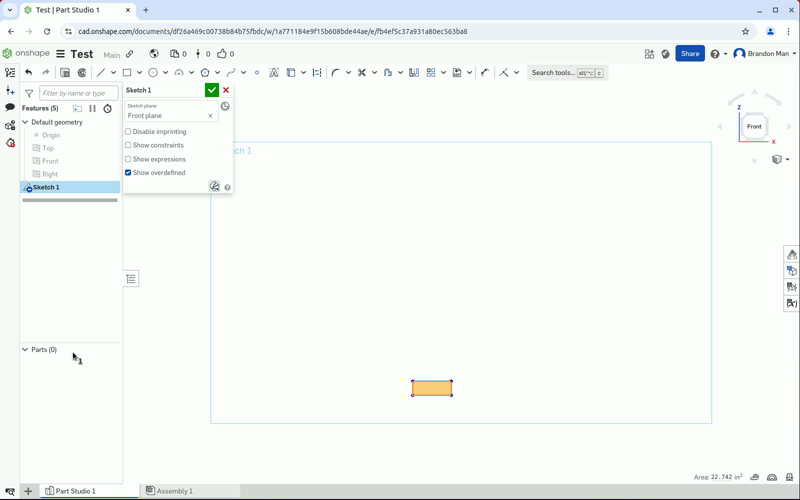
key(shift+y)
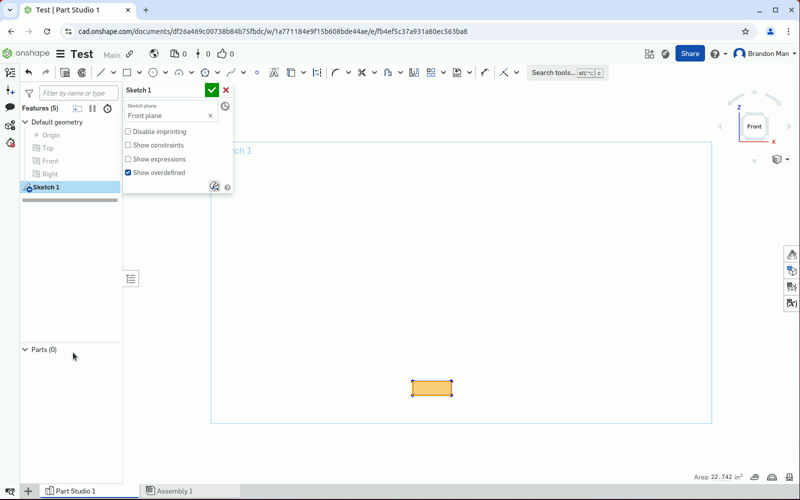
key(shift+e)
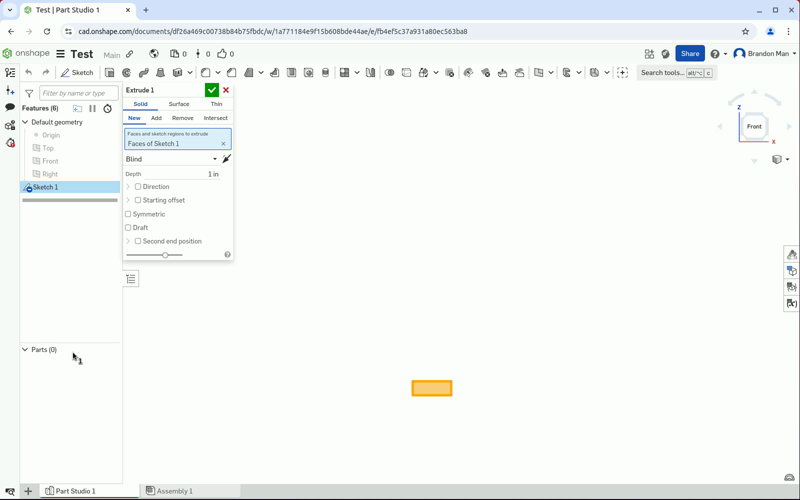
mouse_move(143, 106)
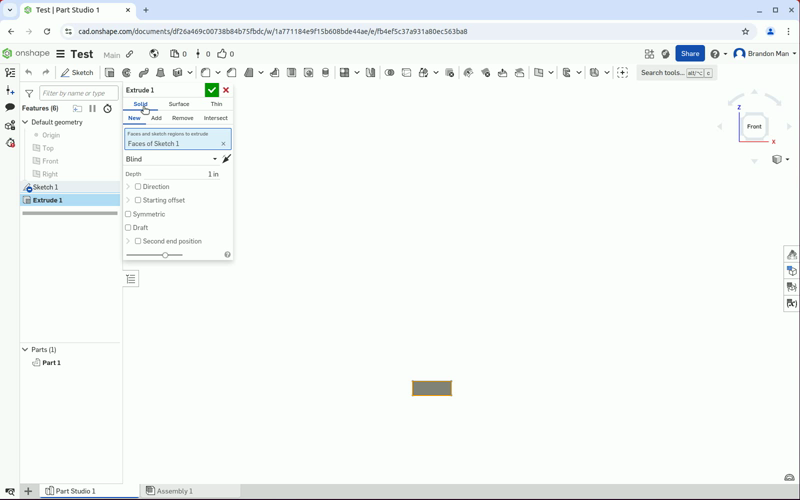
click(143, 106)
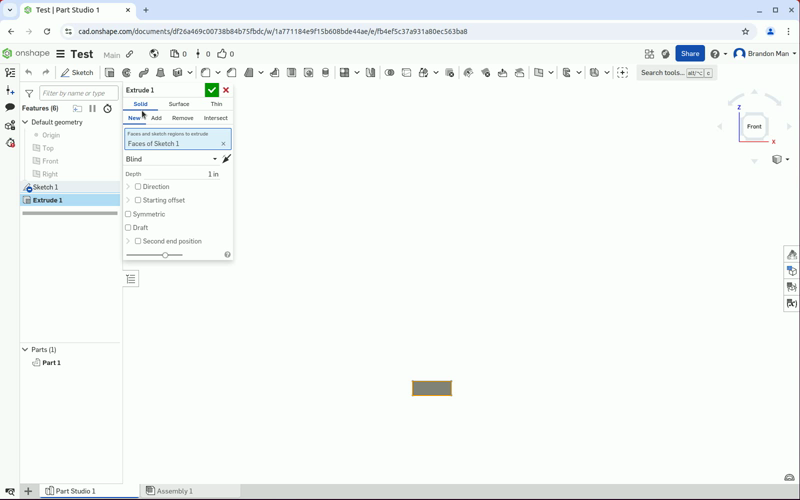
mouse_move(137, 120)
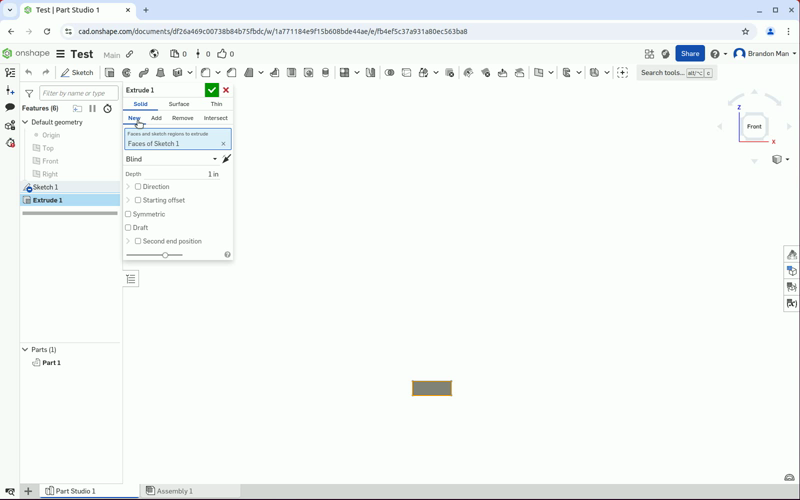
click(137, 120)
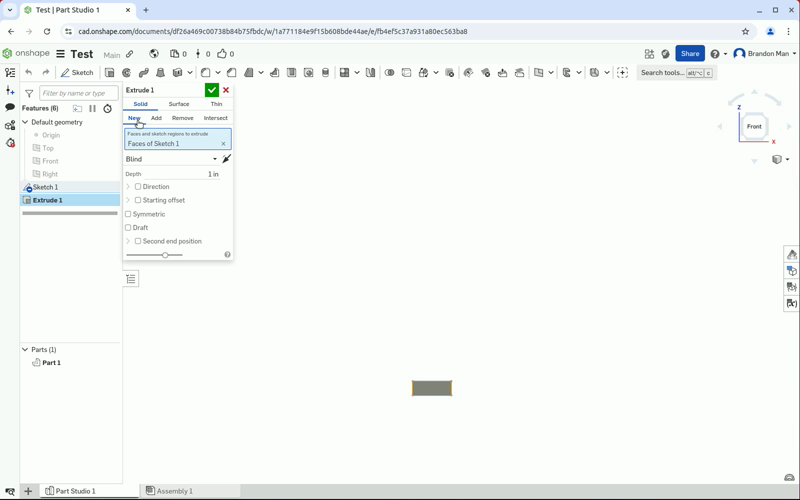
key(tab, 4)
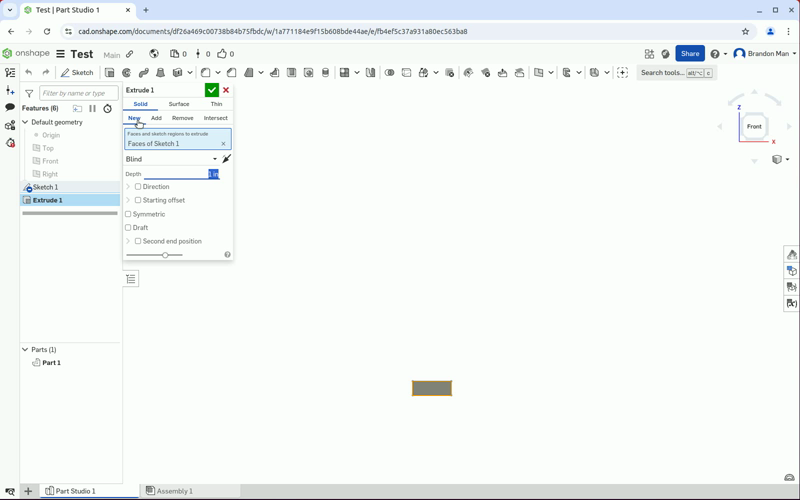
text(20.22)
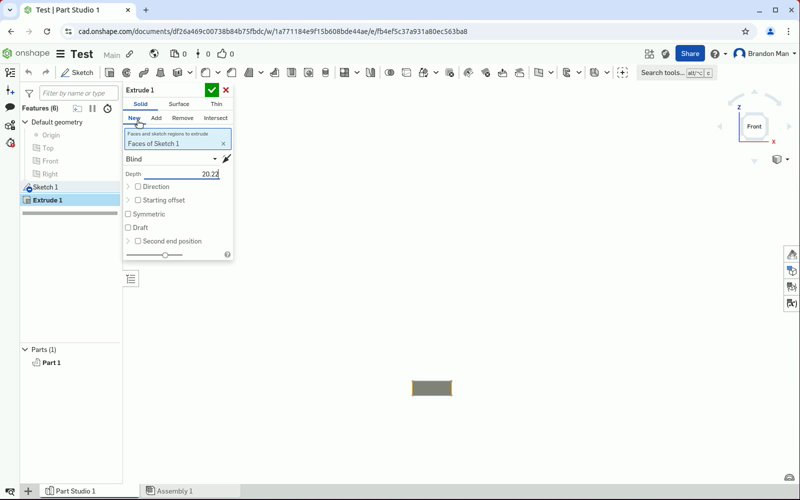
key(enter)
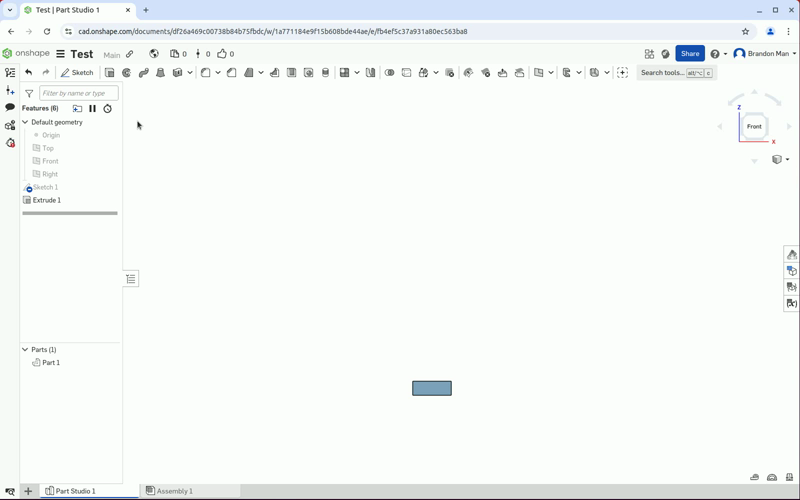
key(shift+h)
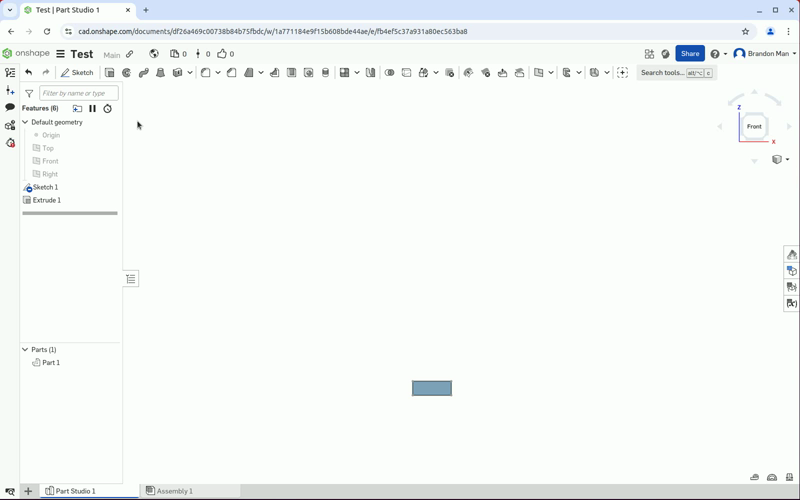
key(shift+h)
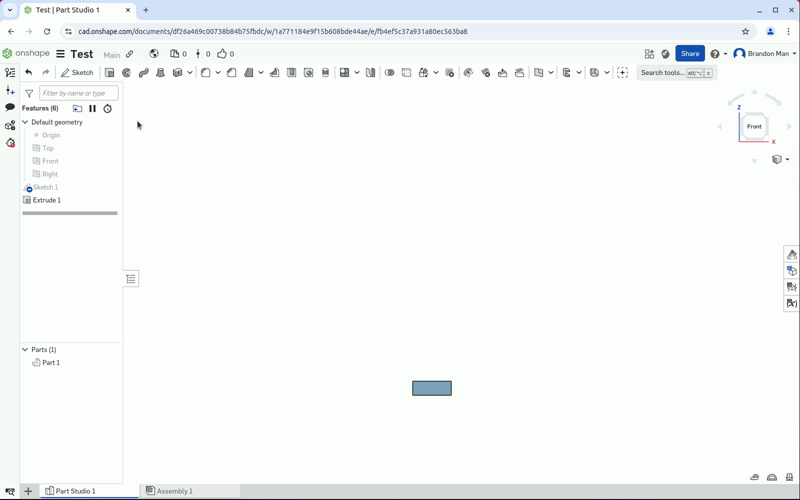
mouse_move(73, 189)
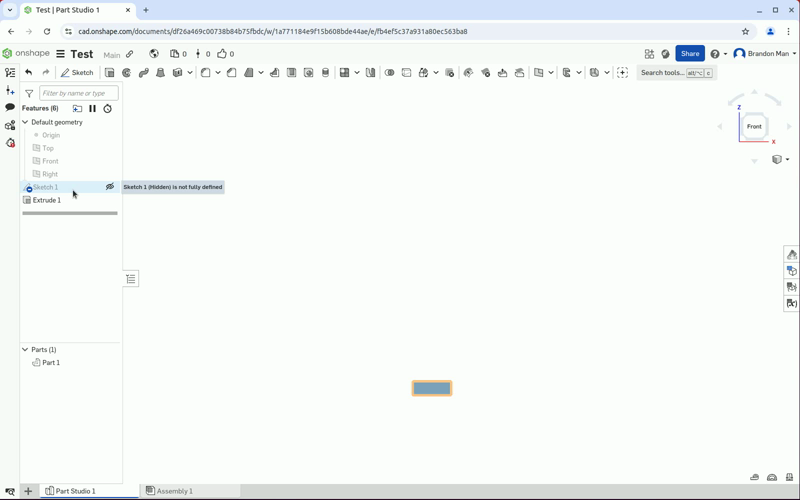
click(73, 189)
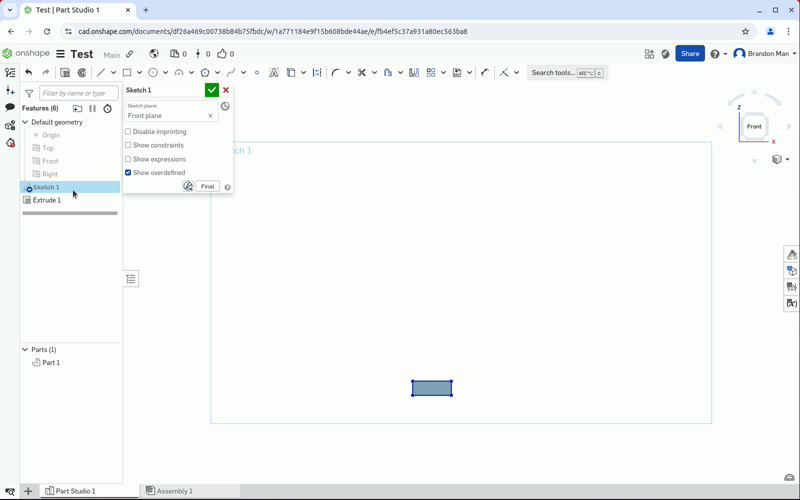
mouse_move(229, 92)
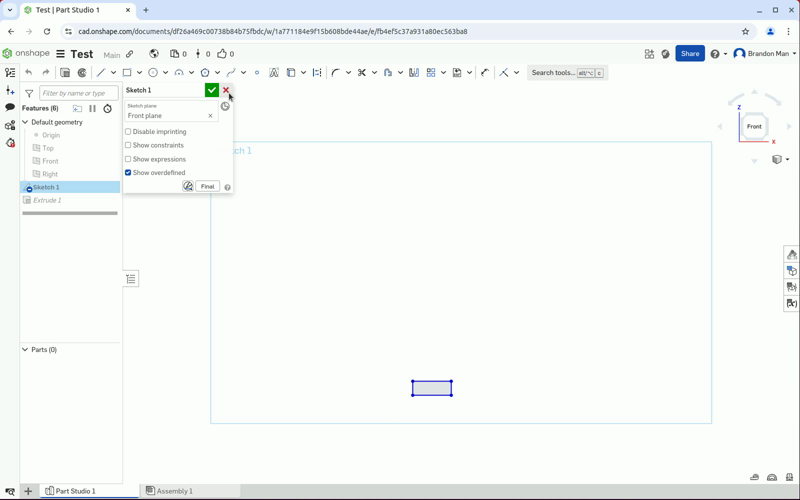
click(229, 92)
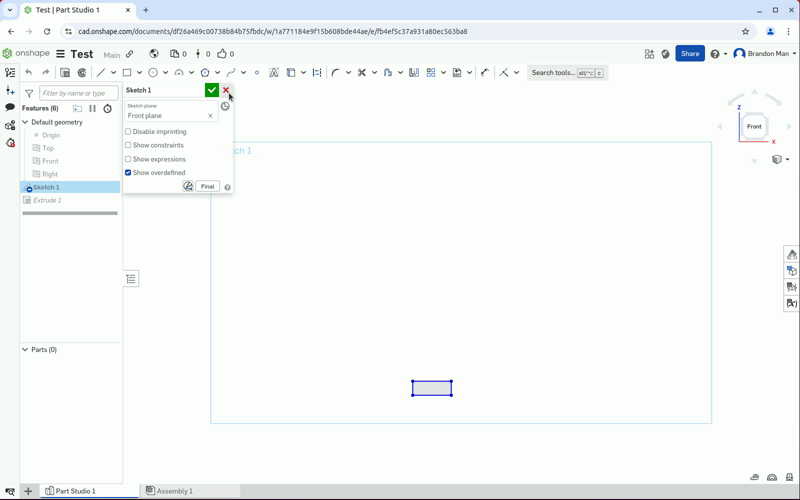
key(shift+s)
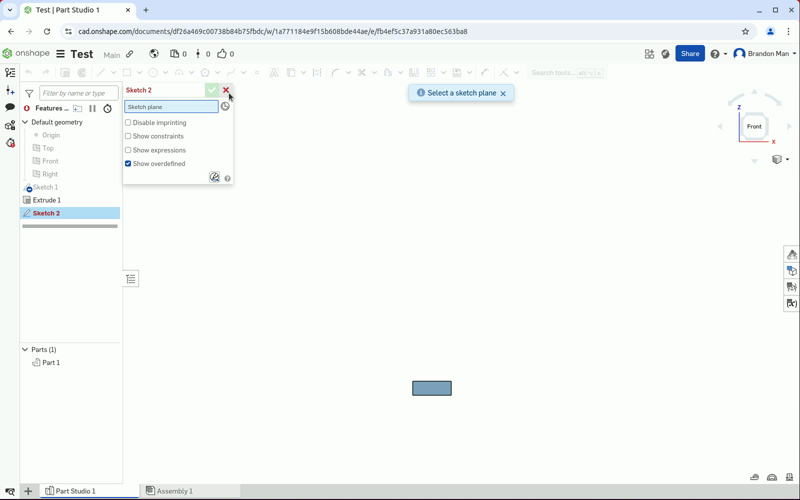
mouse_move(73, 163)
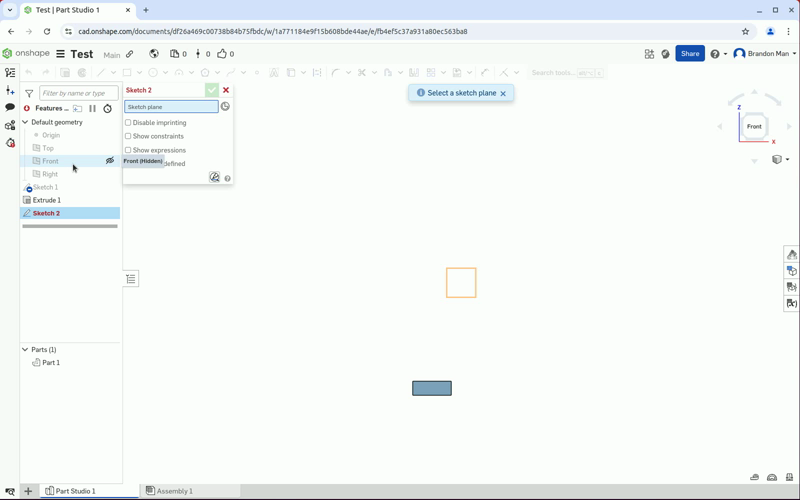
click(73, 163)
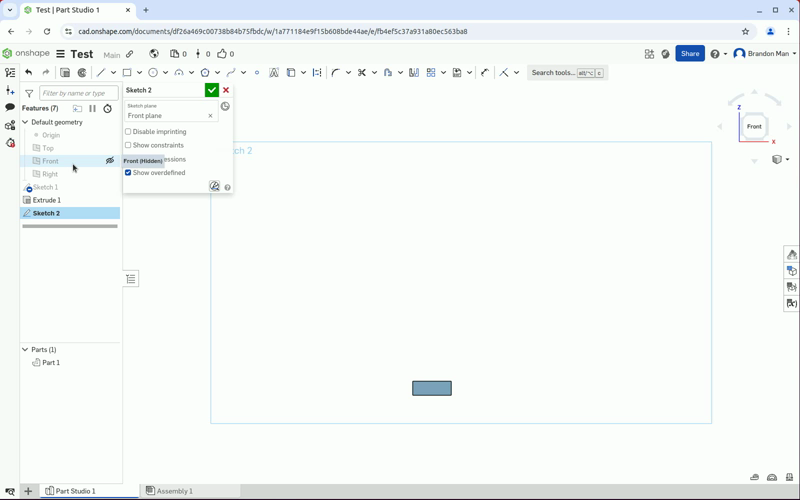
mouse_move(73, 352)
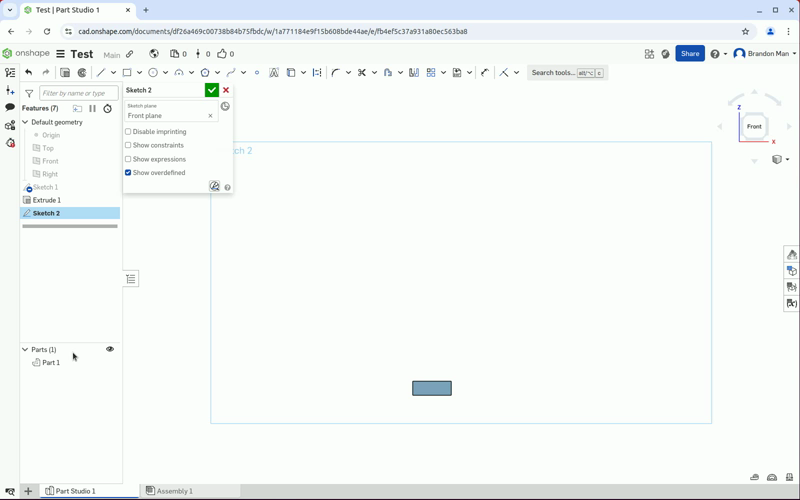
key(y)
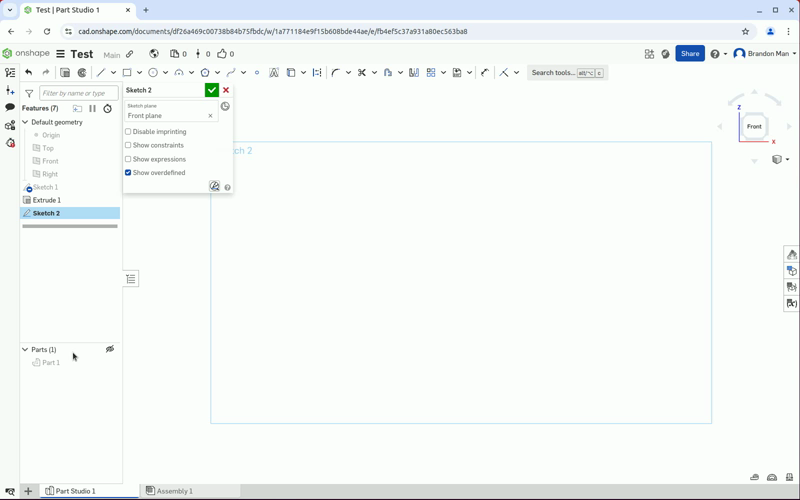
key(l)
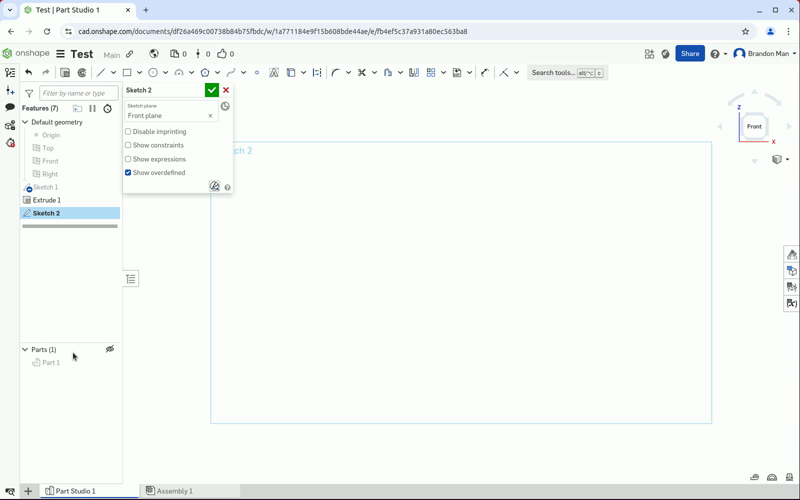
key_down(shift)
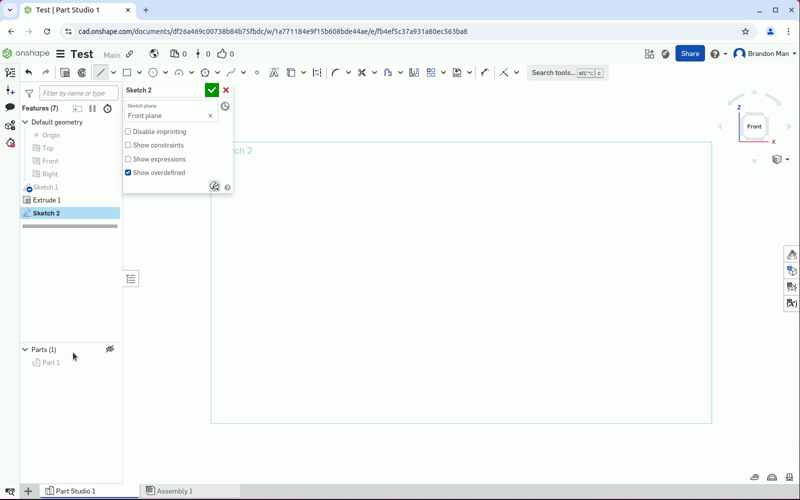
mouse_move(412, 381)
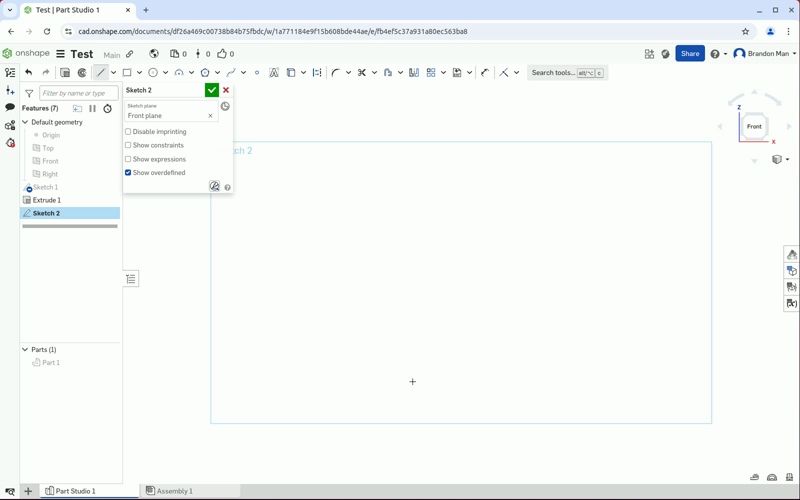
click(412, 381)
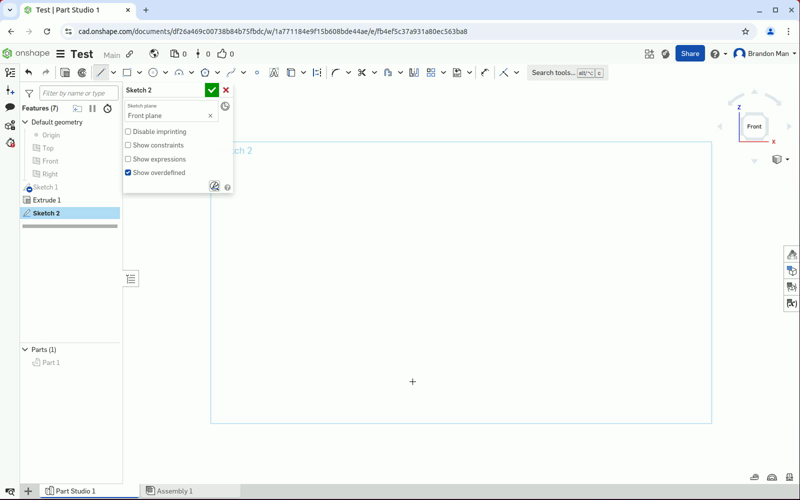
key_up(shift)
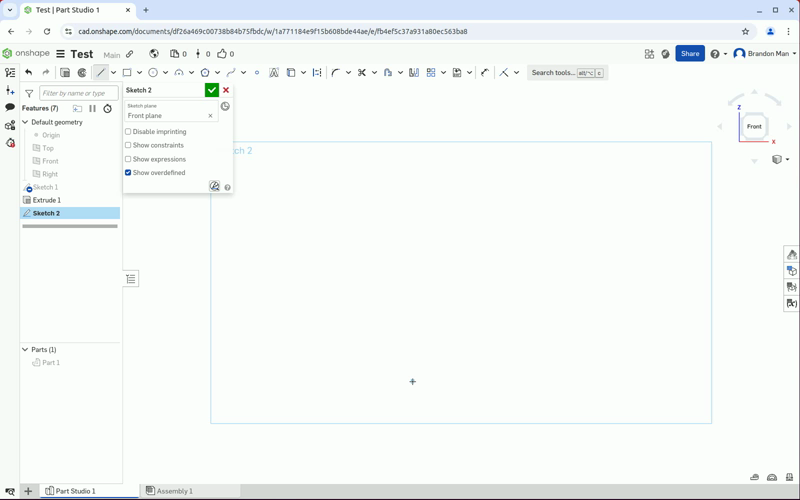
key_down(shift)
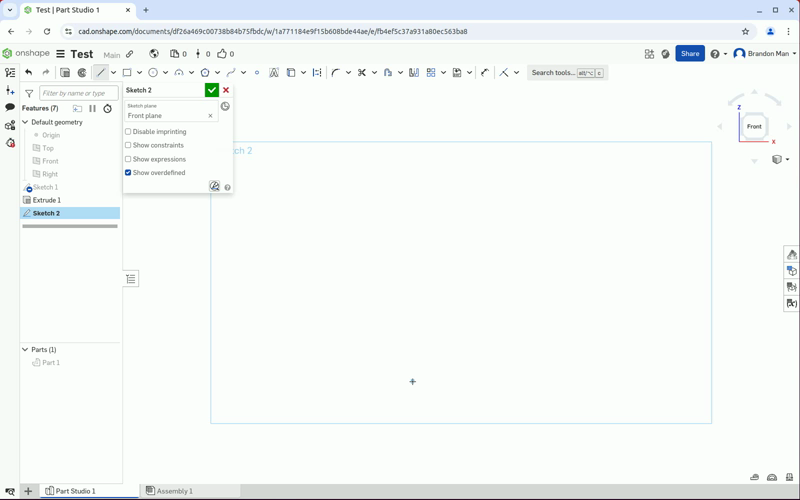
mouse_move(442, 381)
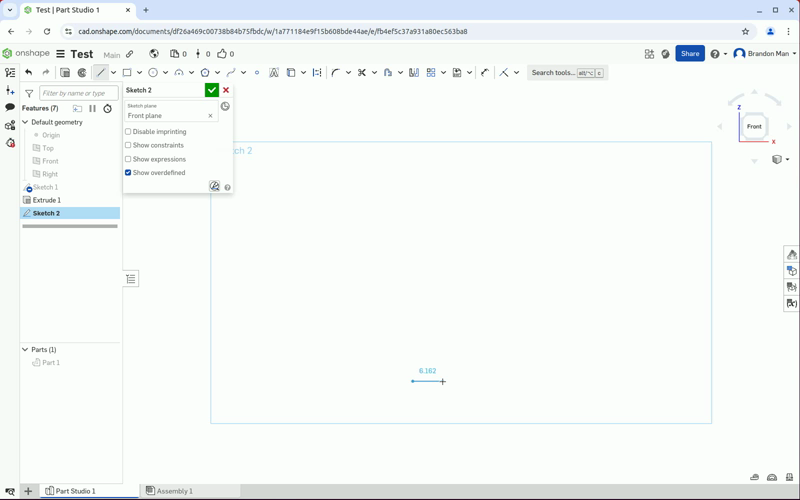
mouse_move(450, 381)
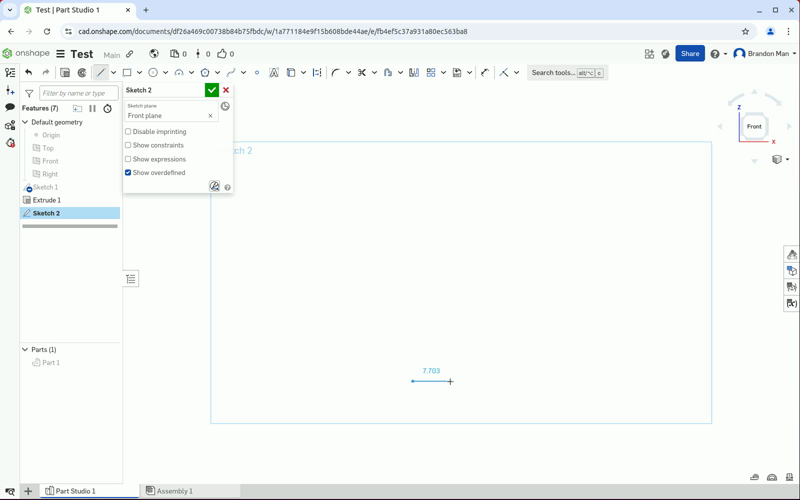
click(450, 381)
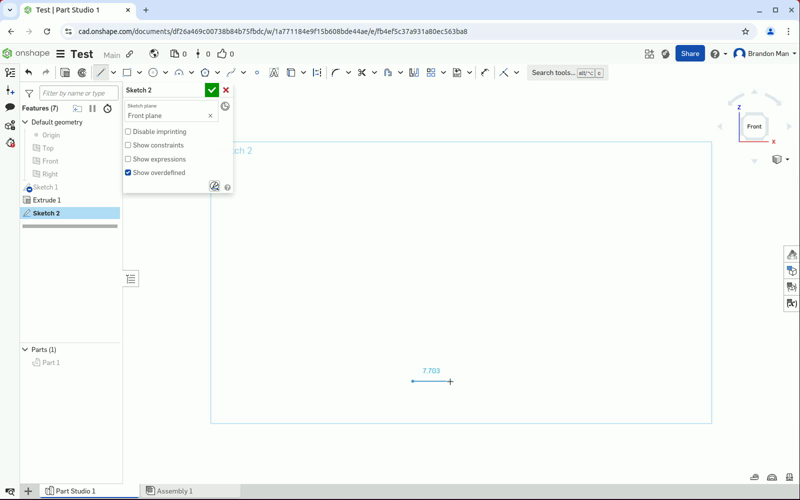
key_up(shift)
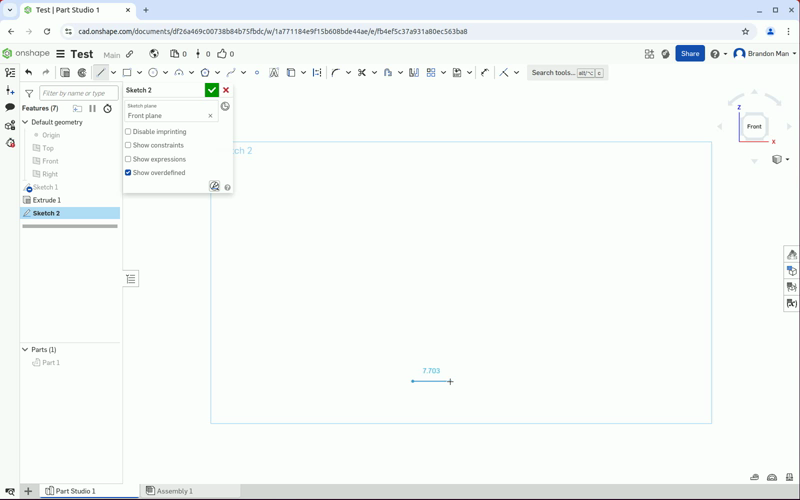
key_down(shift)
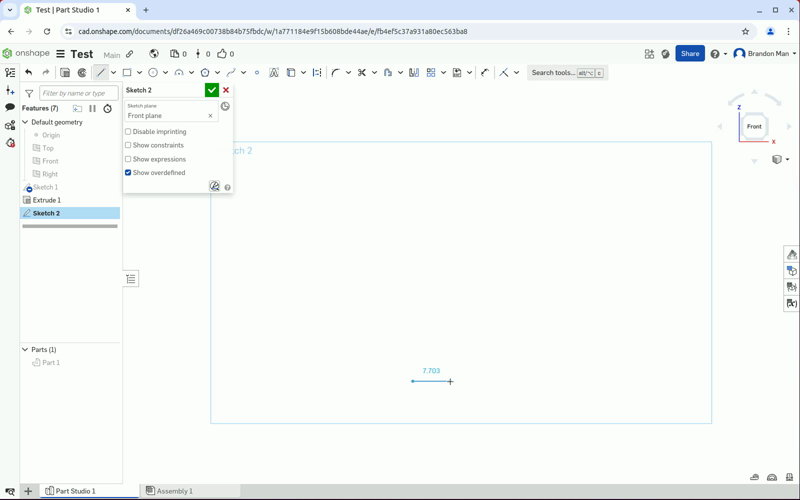
mouse_move(480, 381)
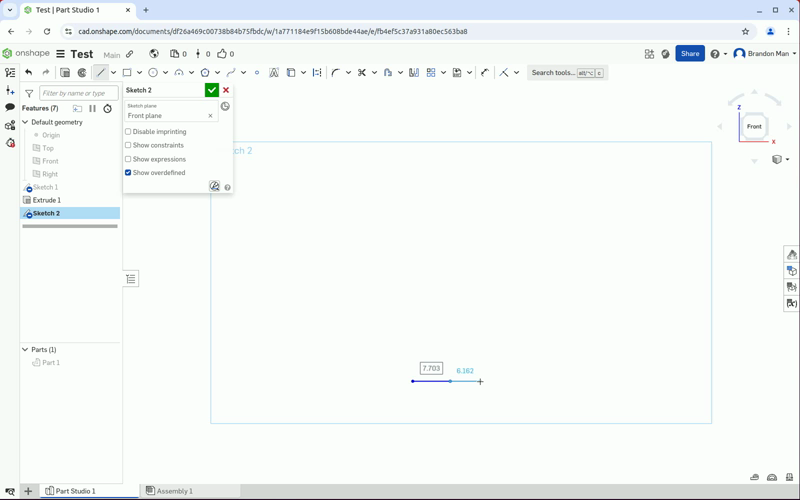
mouse_move(462, 381)
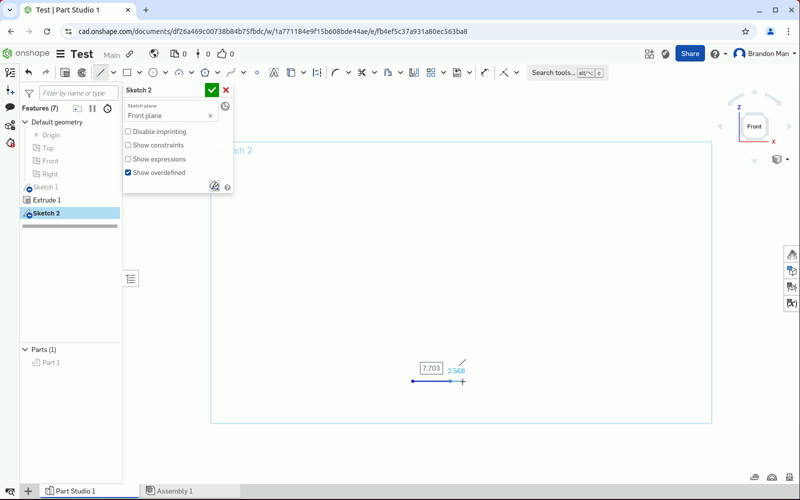
click(462, 381)
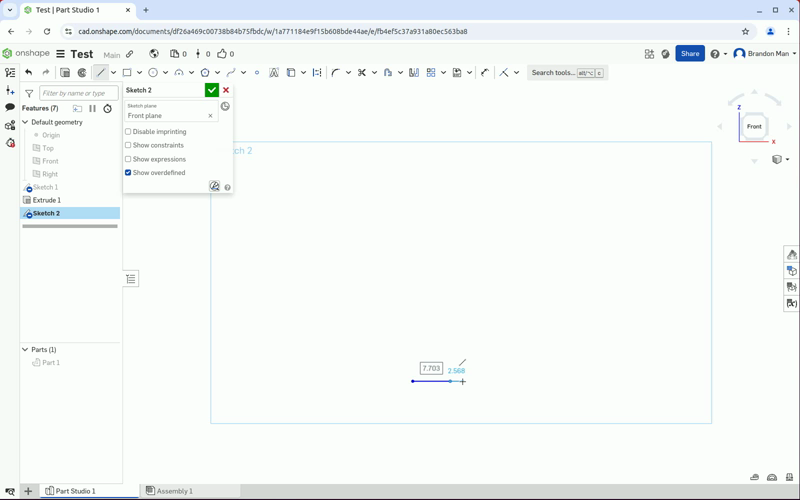
key_up(shift)
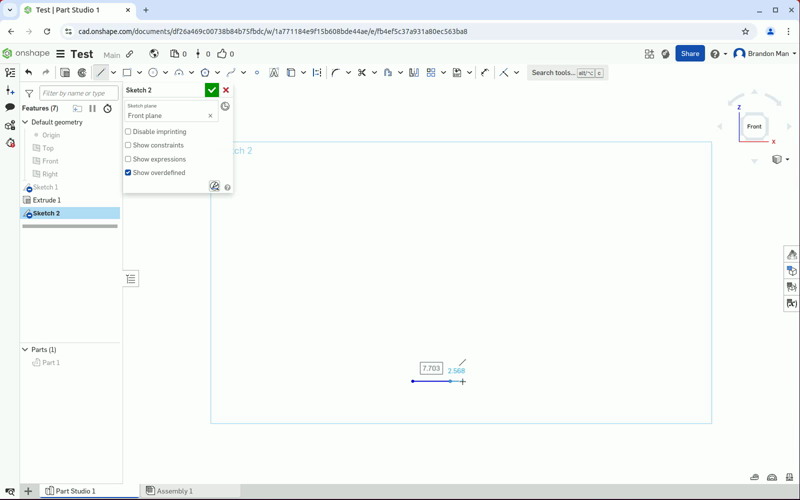
key_down(shift)
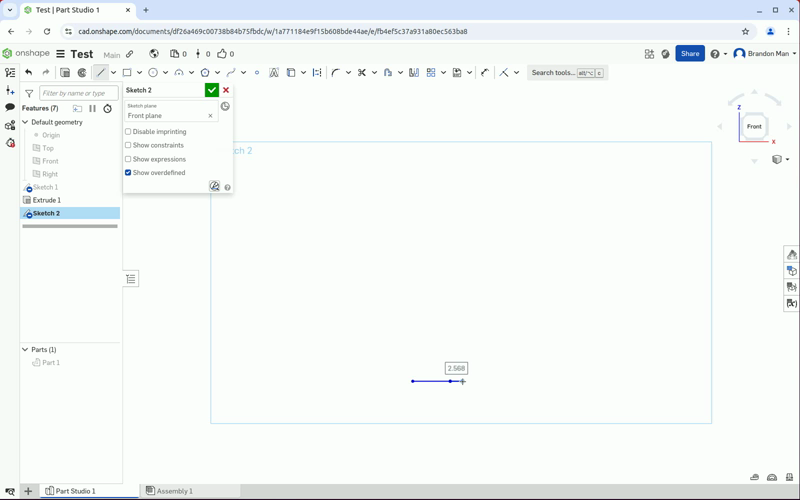
mouse_move(462, 282)
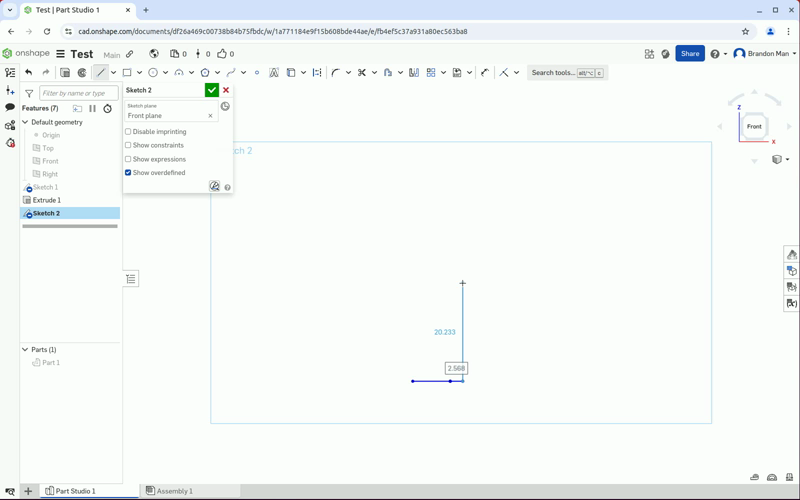
click(462, 282)
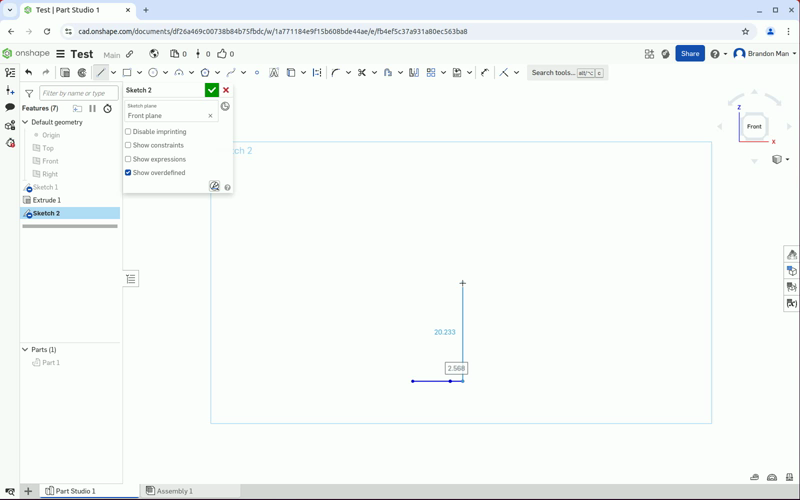
key_up(shift)
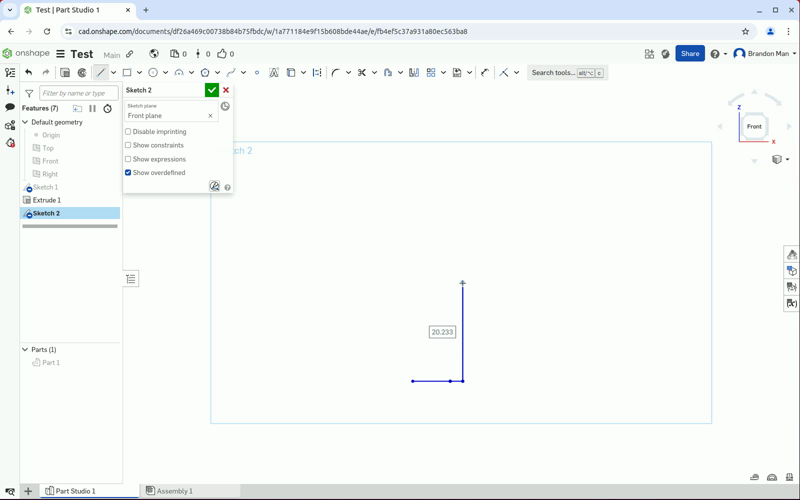
key_down(shift)
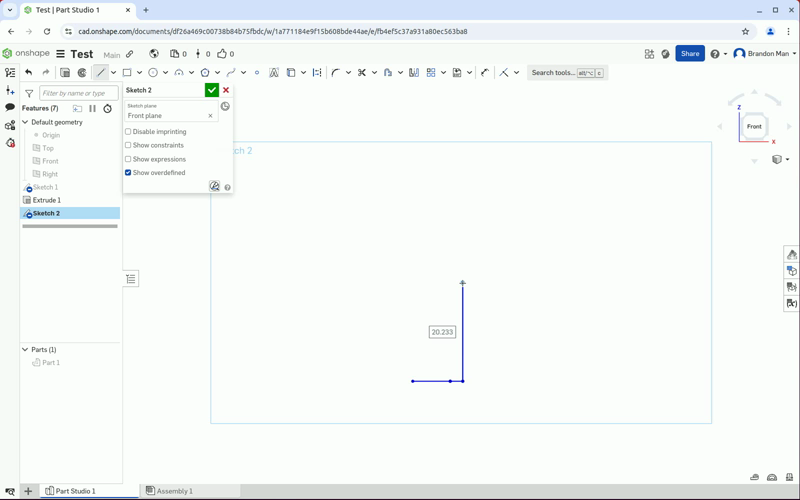
mouse_move(492, 282)
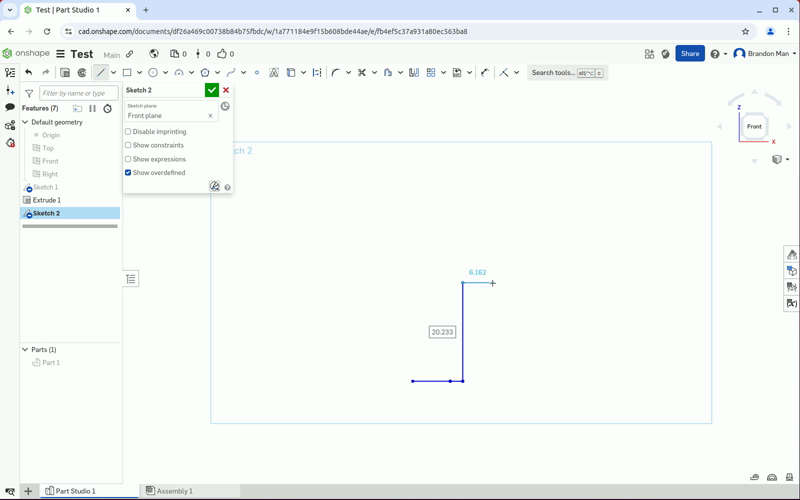
mouse_move(412, 282)
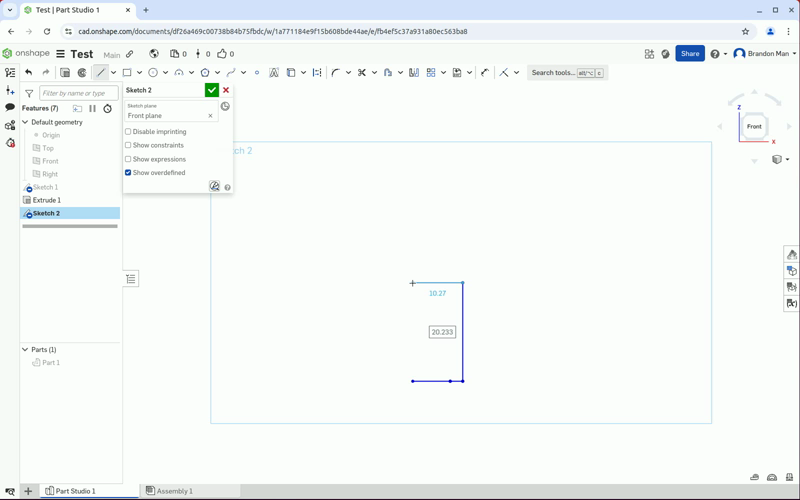
click(412, 282)
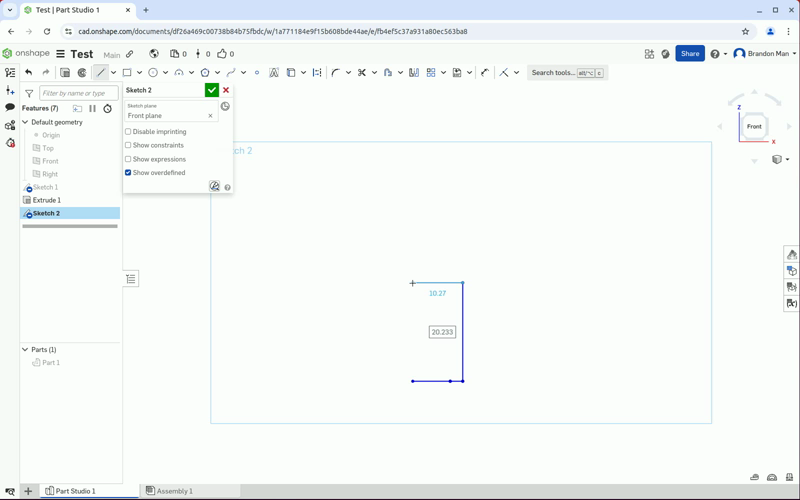
key_up(shift)
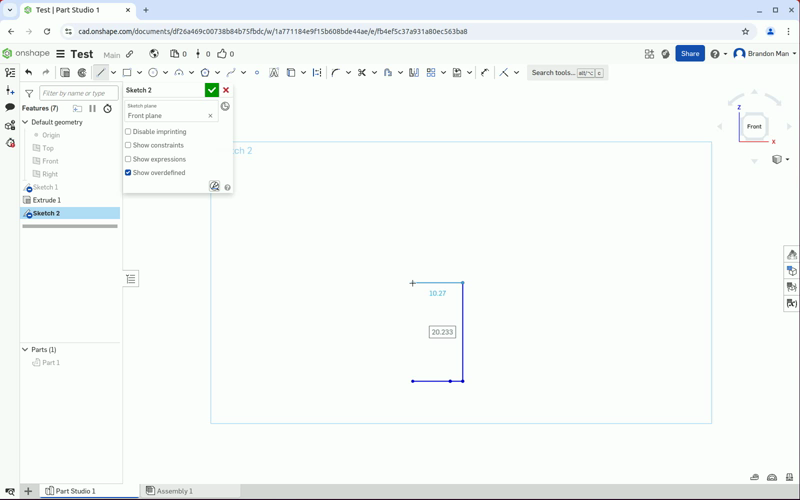
key_down(shift)
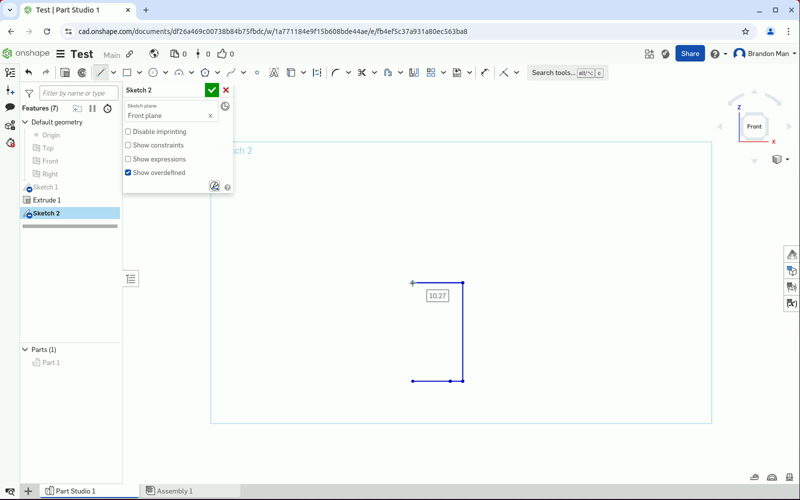
mouse_move(412, 381)
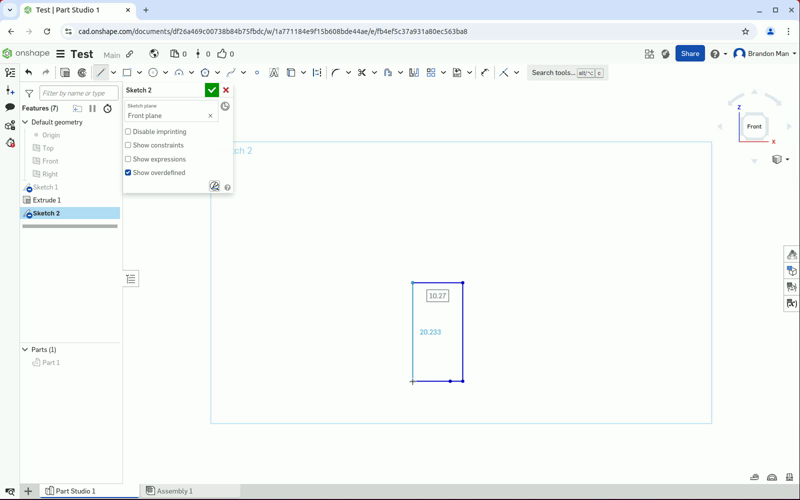
key_up(shift)
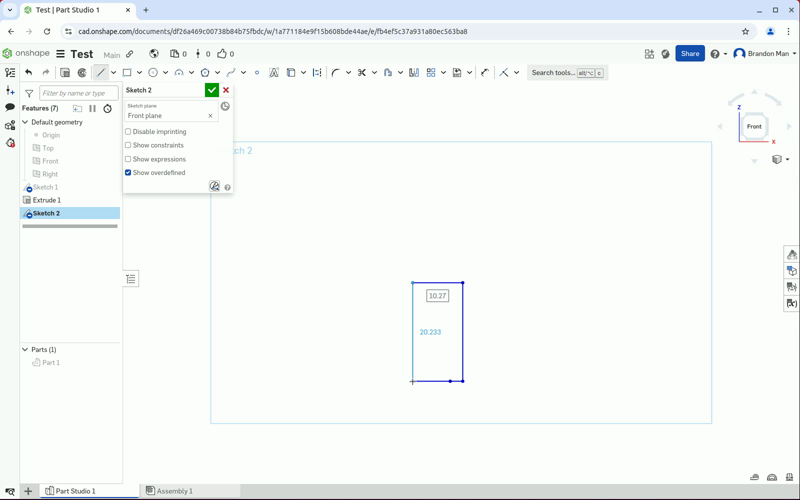
click(412, 381)
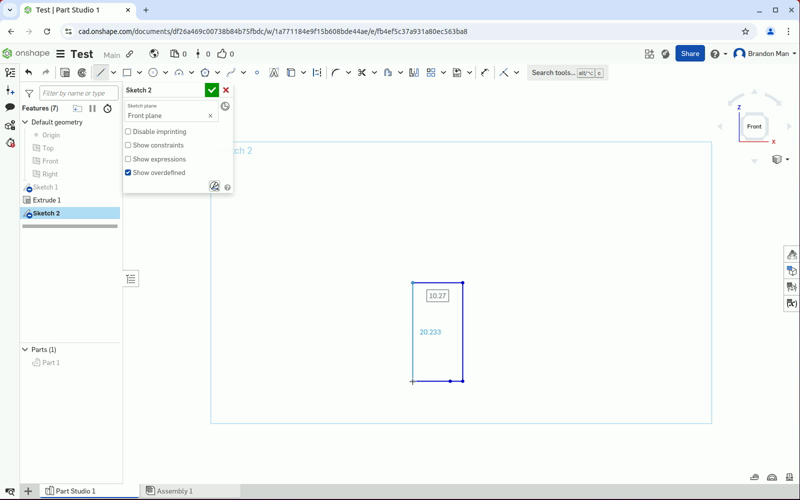
key(esc)
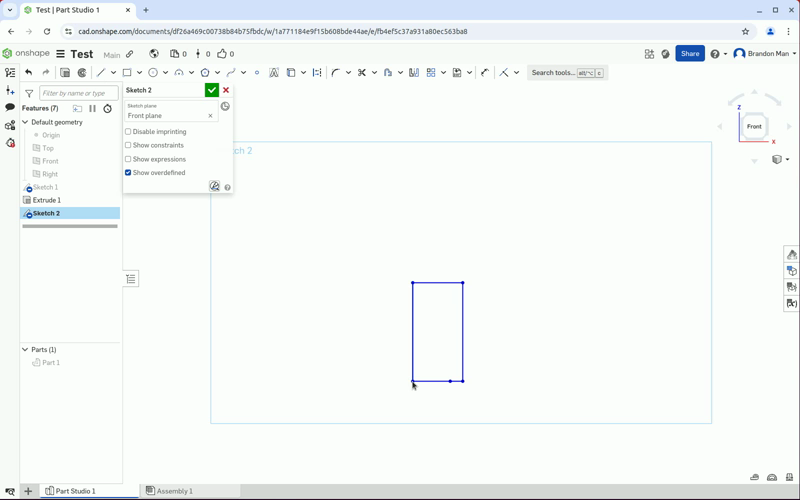
mouse_move(434, 348)
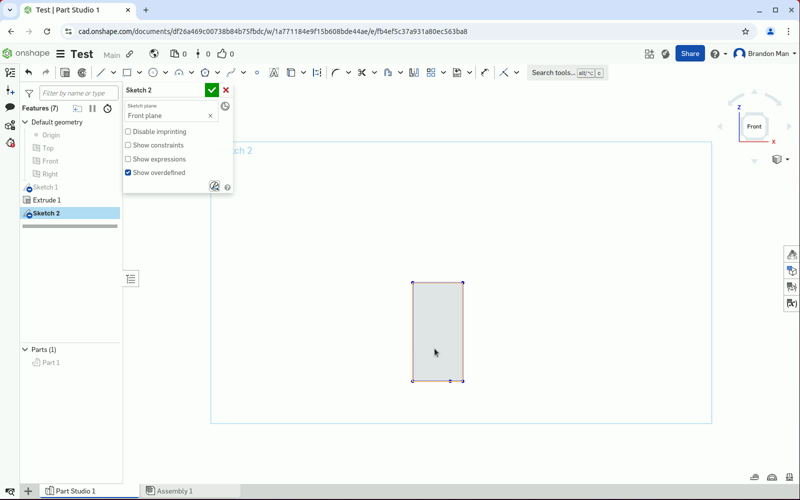
click(434, 348)
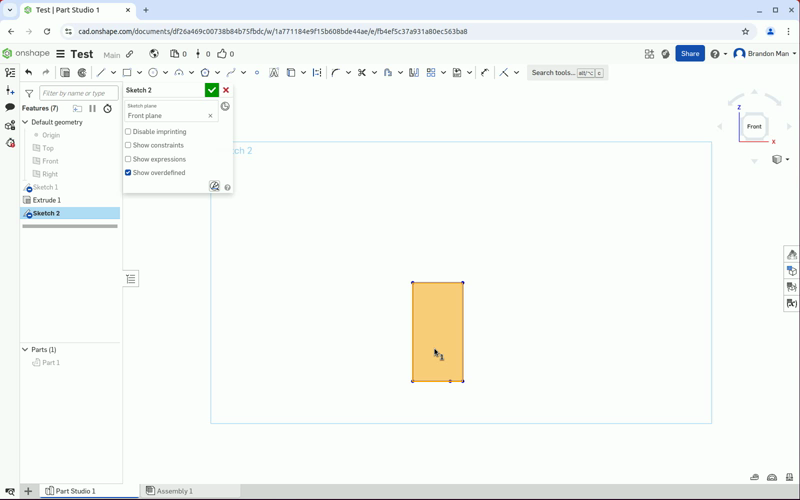
mouse_move(73, 352)
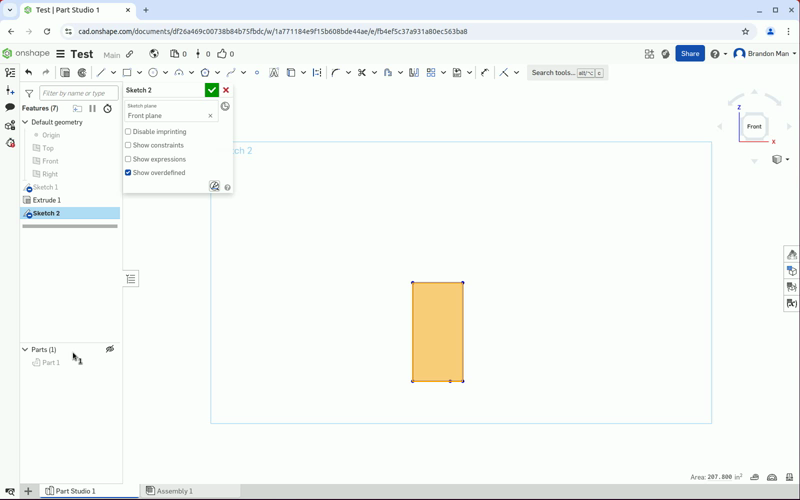
key(shift+y)
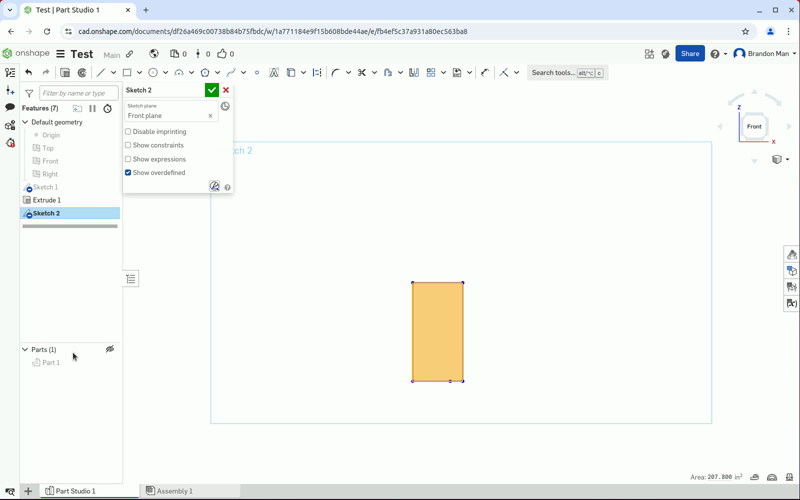
key(shift+e)
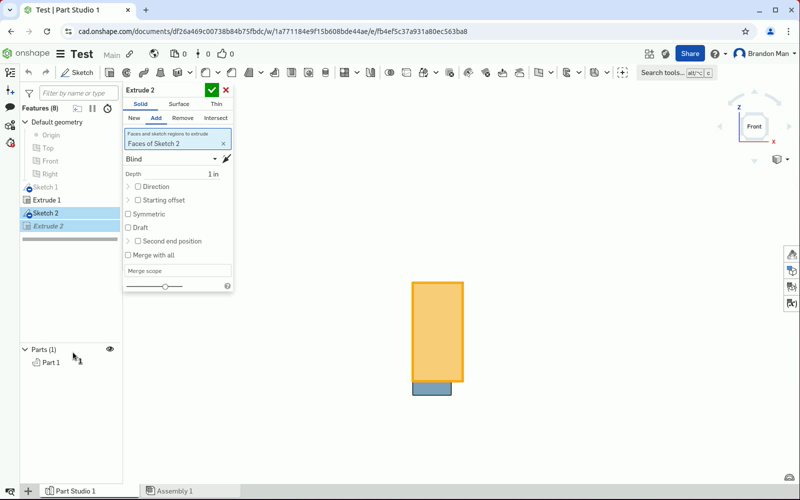
mouse_move(143, 106)
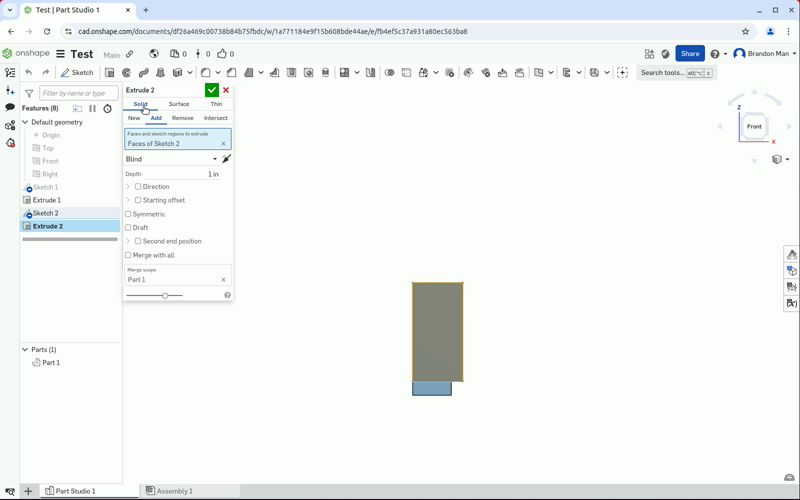
click(143, 106)
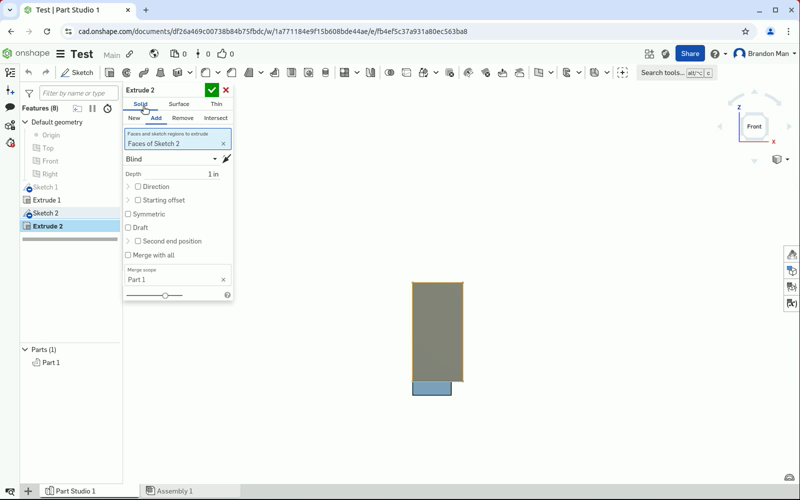
mouse_move(137, 120)
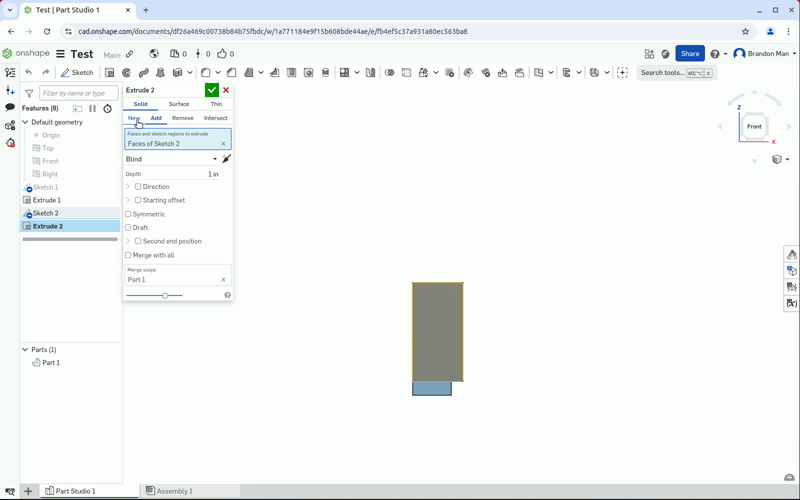
click(137, 120)
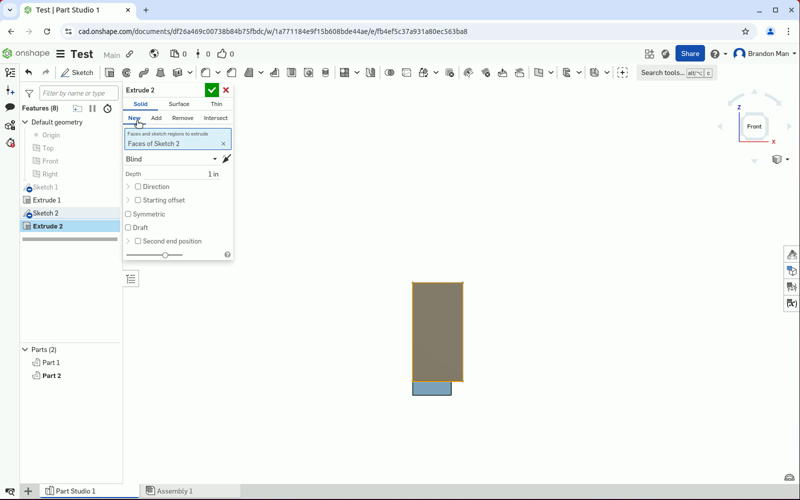
key(tab, 4)
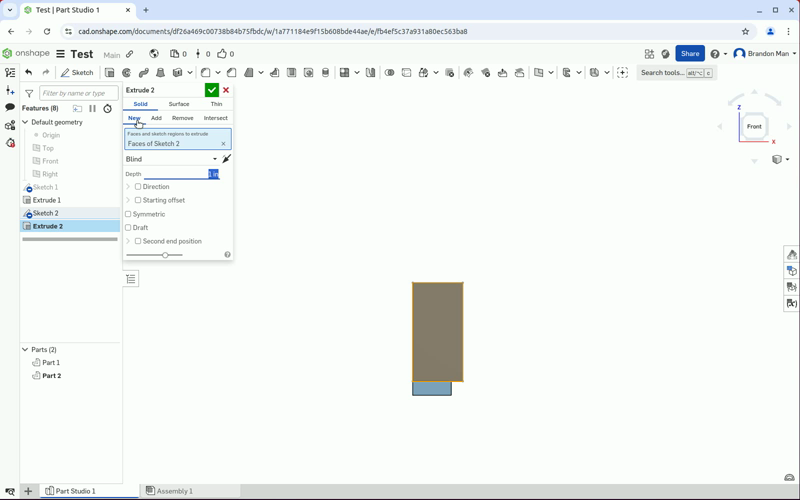
text(20.22)
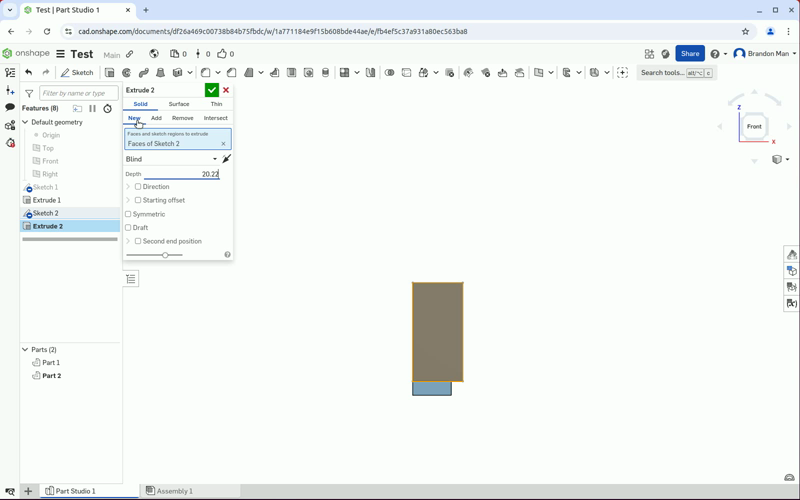
key(enter)
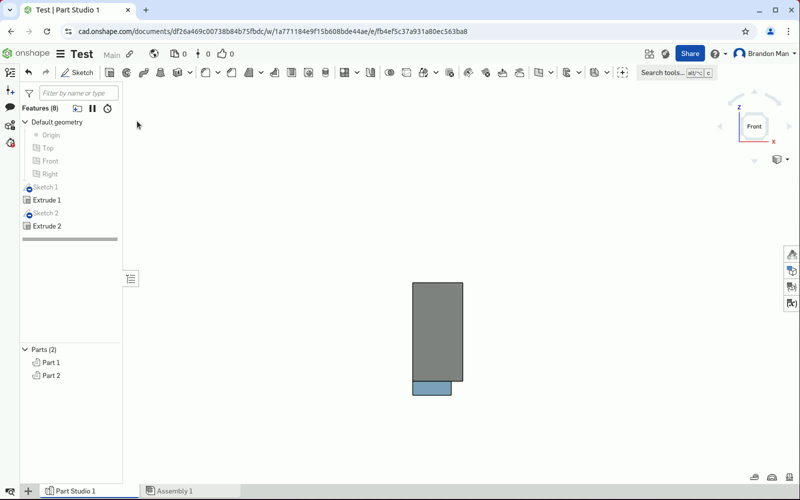
key(shift+h)
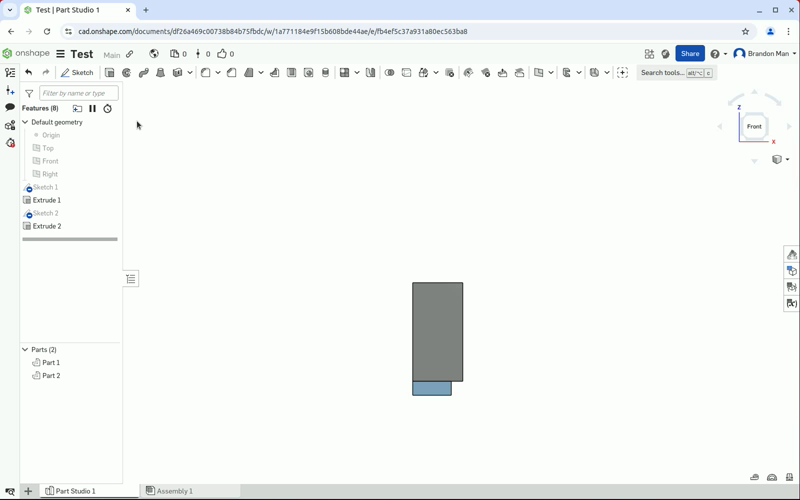
key(shift+h)
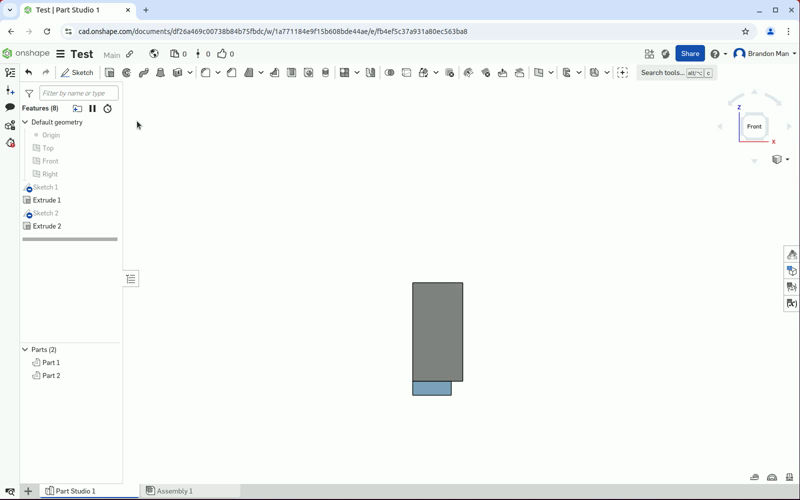
mouse_move(73, 189)
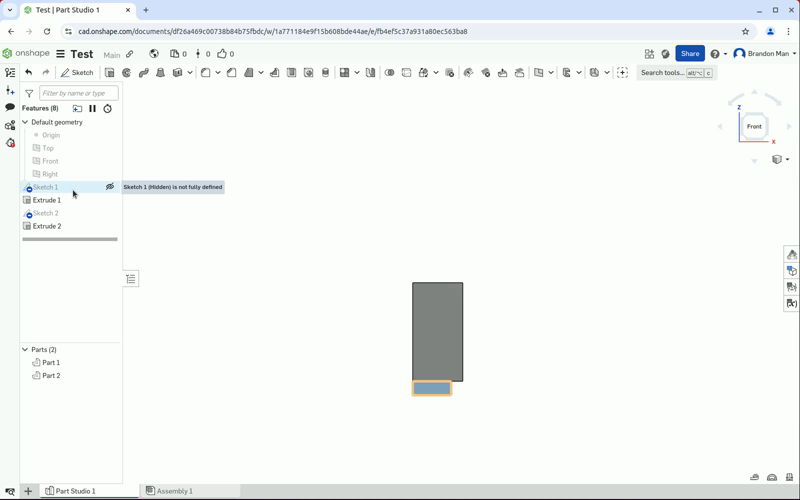
click(73, 189)
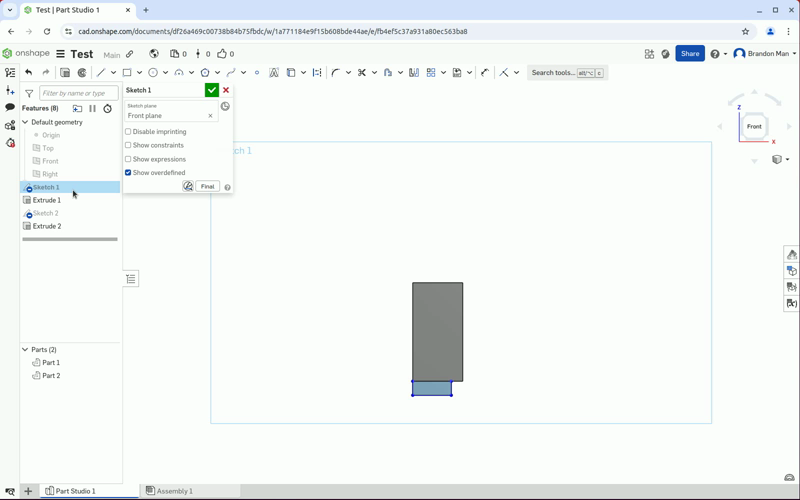
mouse_move(229, 92)
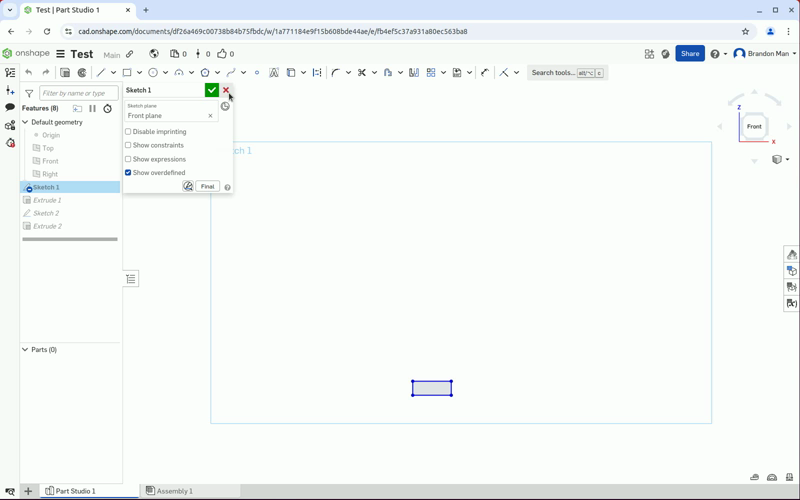
click(229, 92)
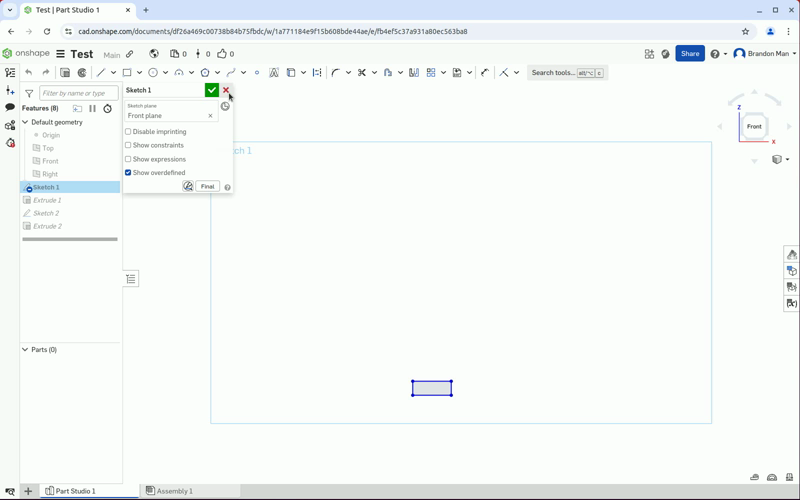
key(shift+s)
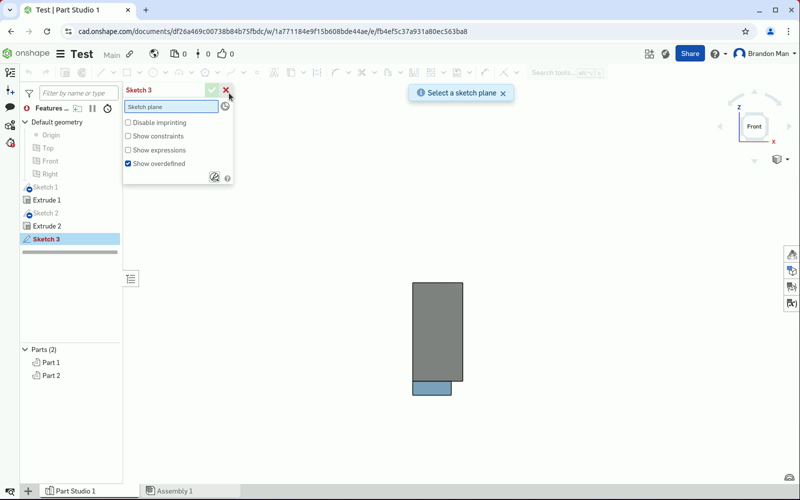
mouse_move(73, 163)
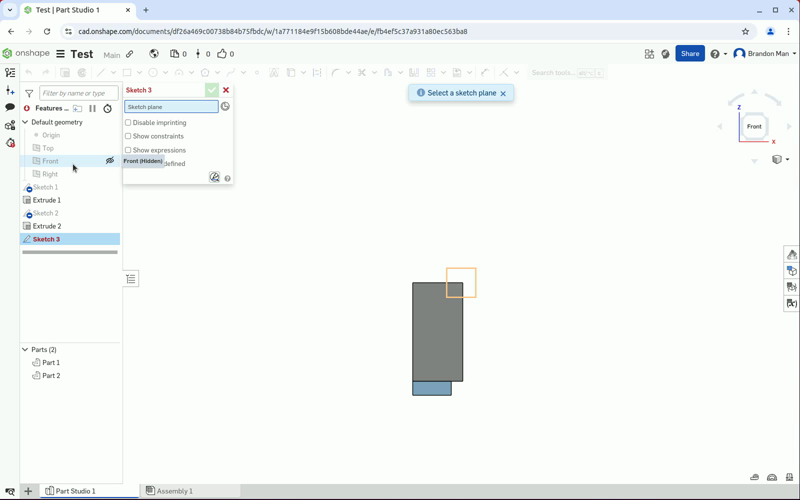
click(73, 163)
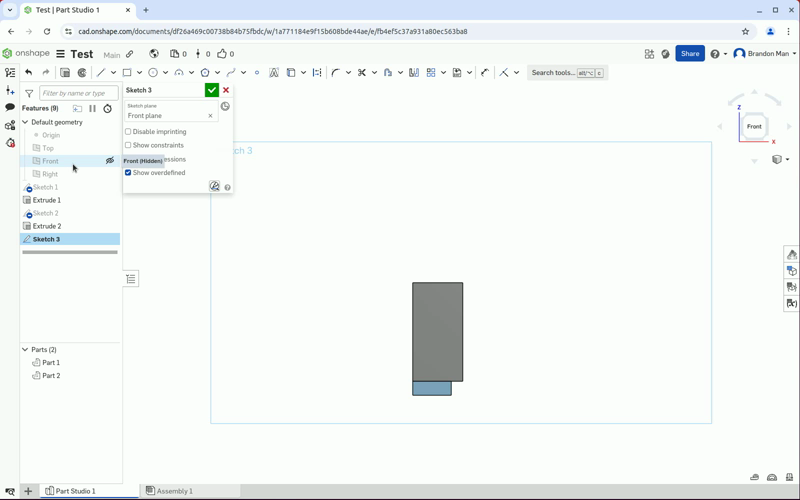
mouse_move(73, 352)
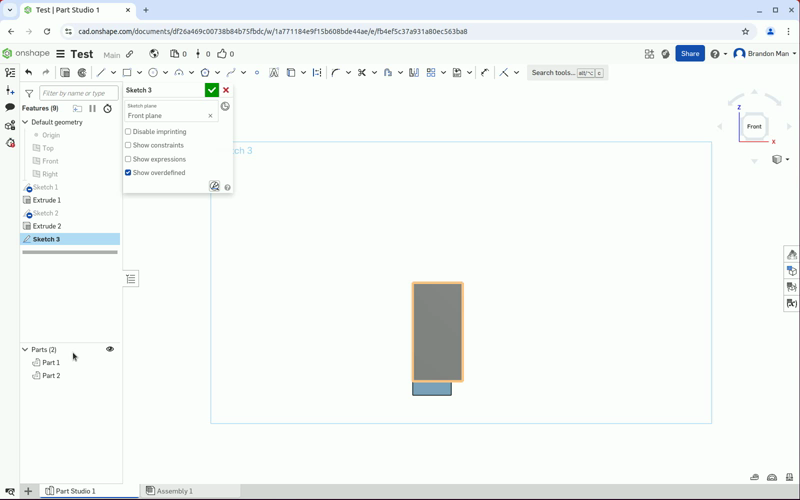
key(y)
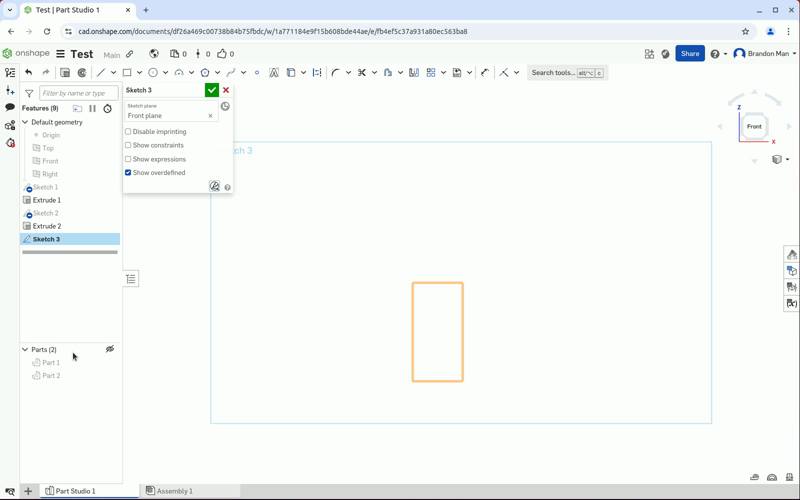
key(l)
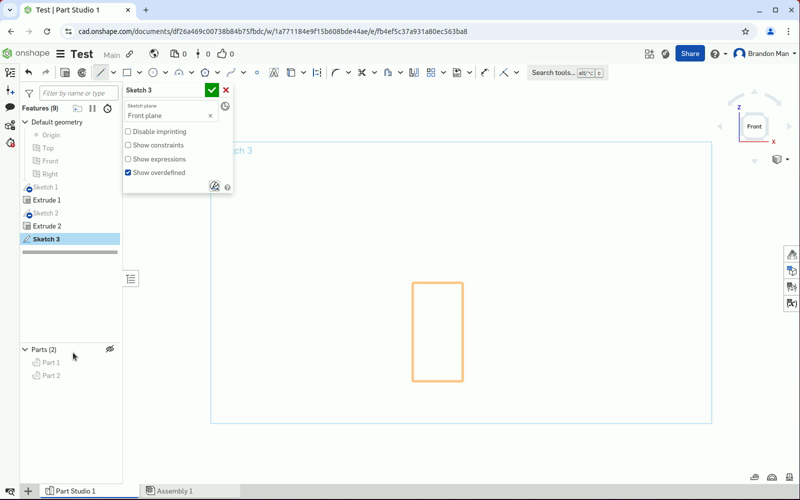
key_down(shift)
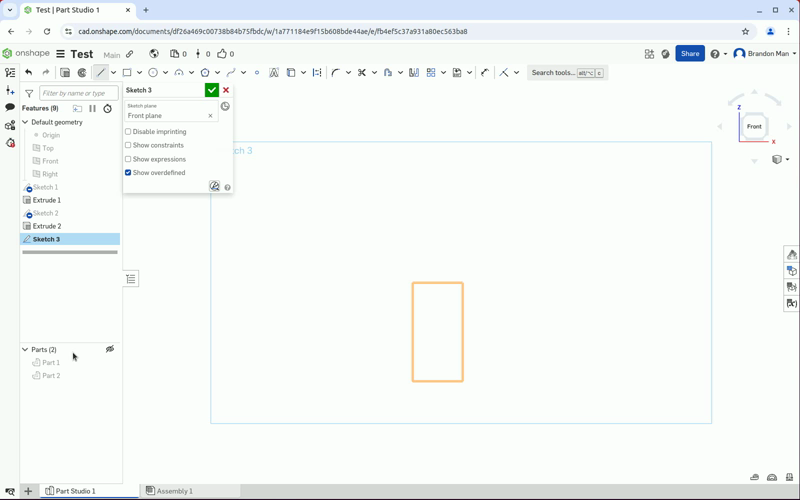
mouse_move(412, 282)
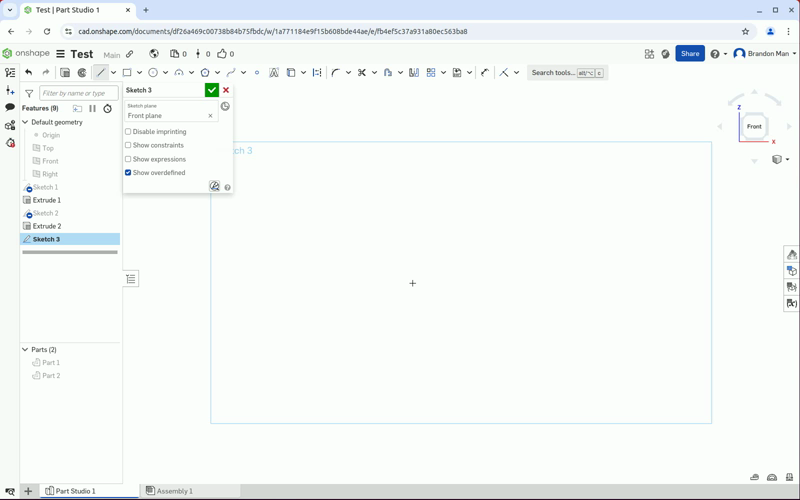
click(412, 282)
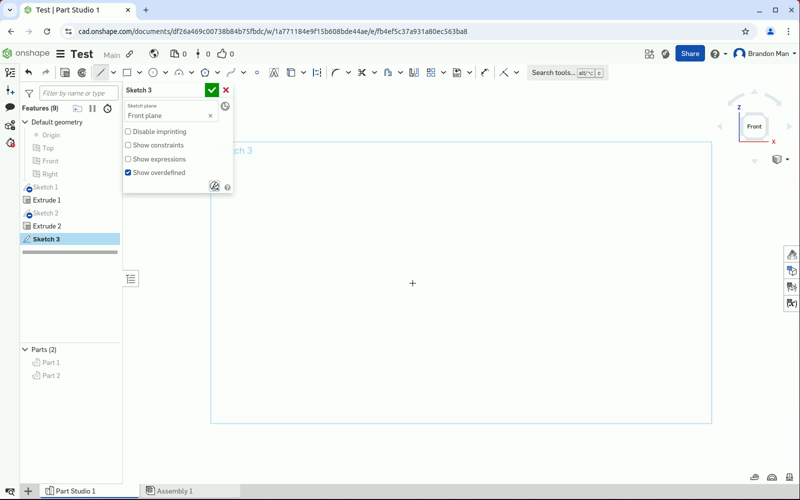
key_up(shift)
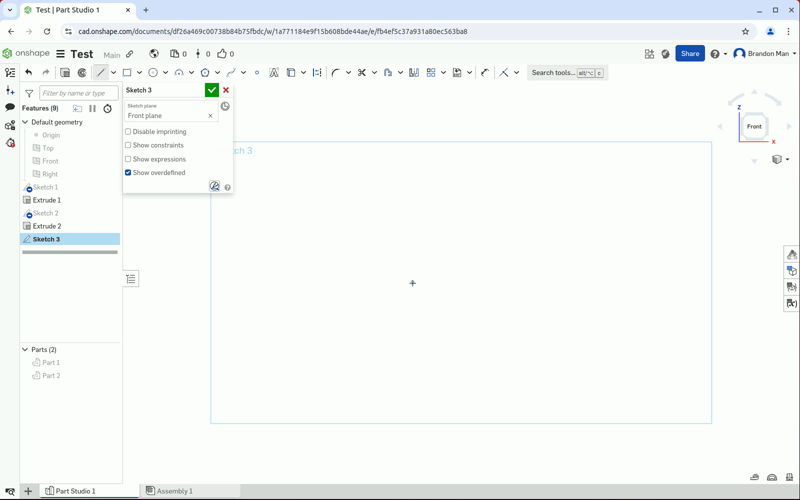
key_down(shift)
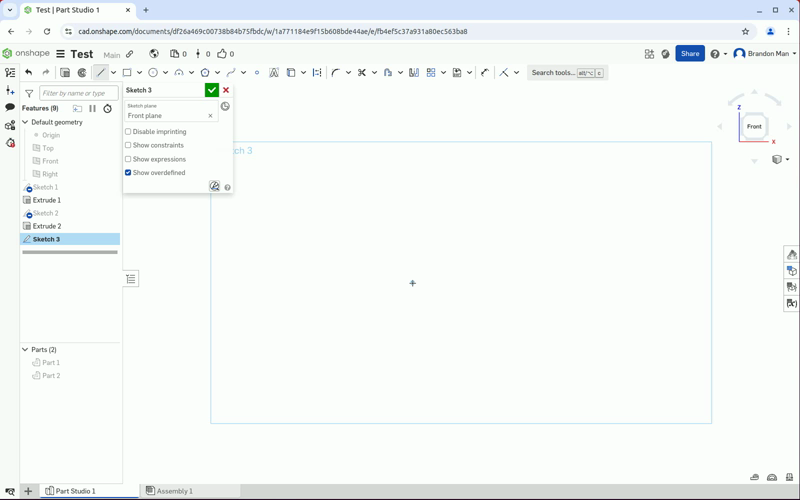
mouse_move(442, 282)
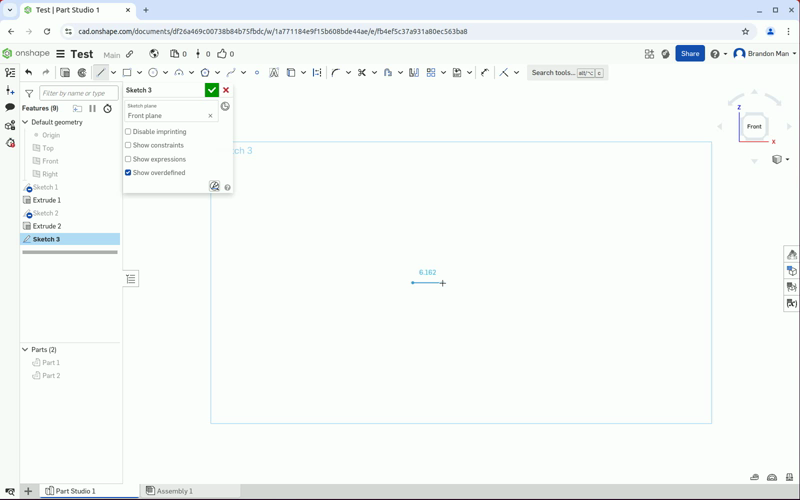
mouse_move(462, 282)
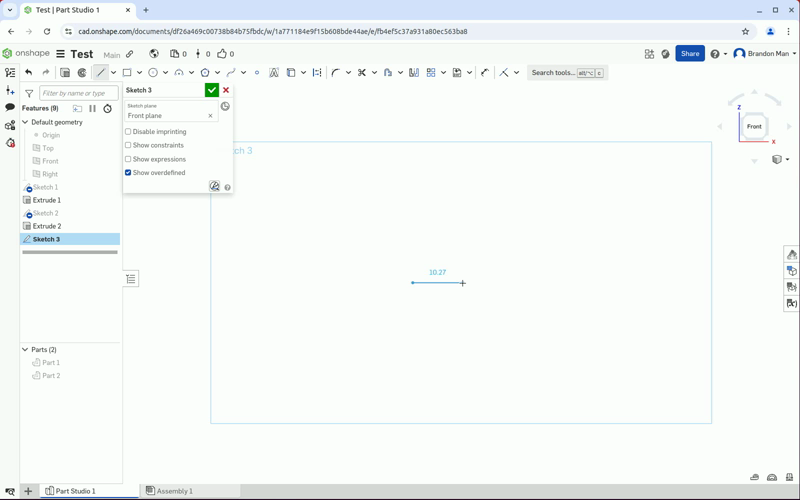
click(462, 282)
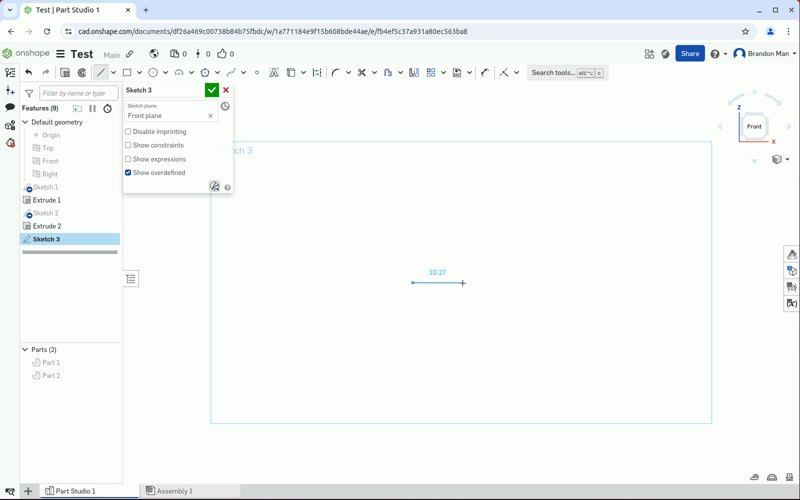
key_up(shift)
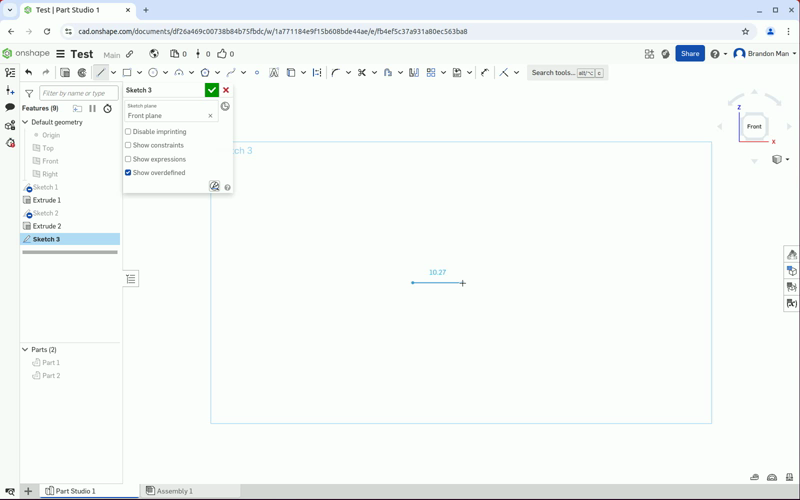
key_down(shift)
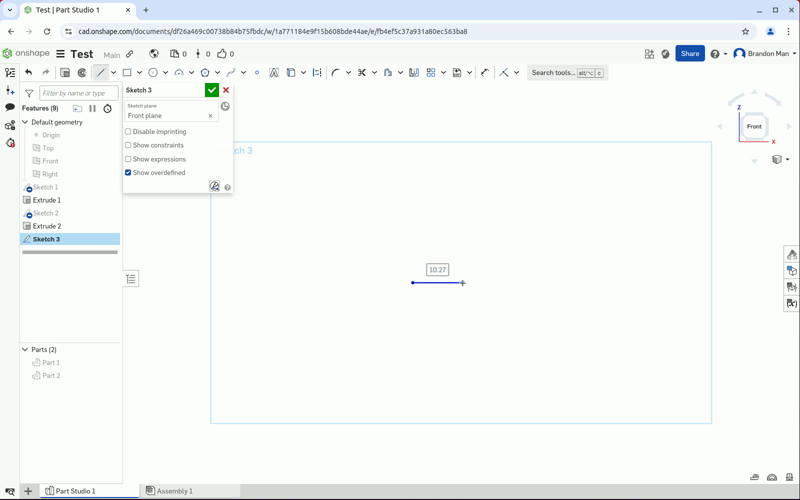
mouse_move(492, 282)
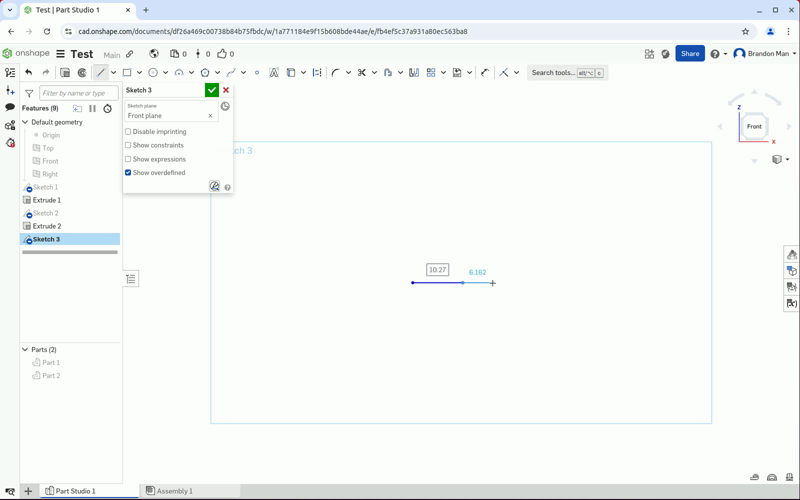
mouse_move(462, 233)
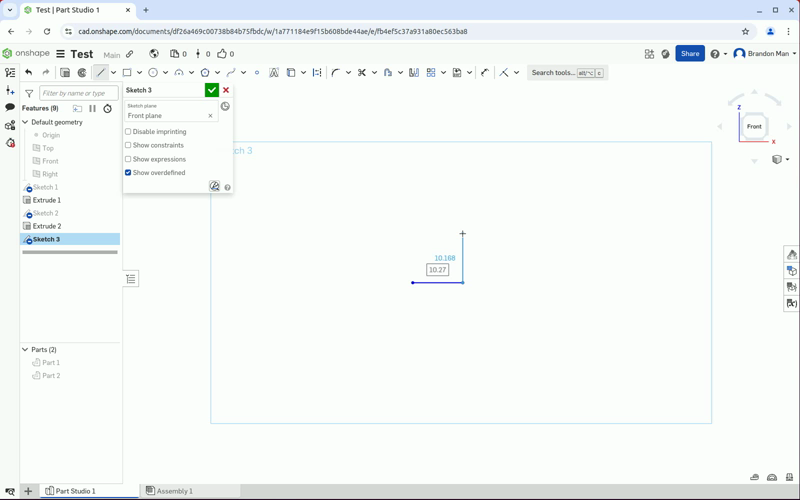
click(462, 233)
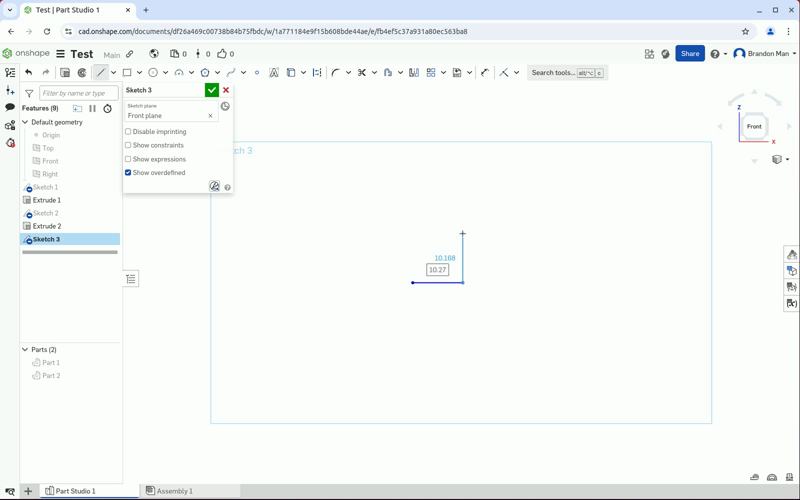
key_up(shift)
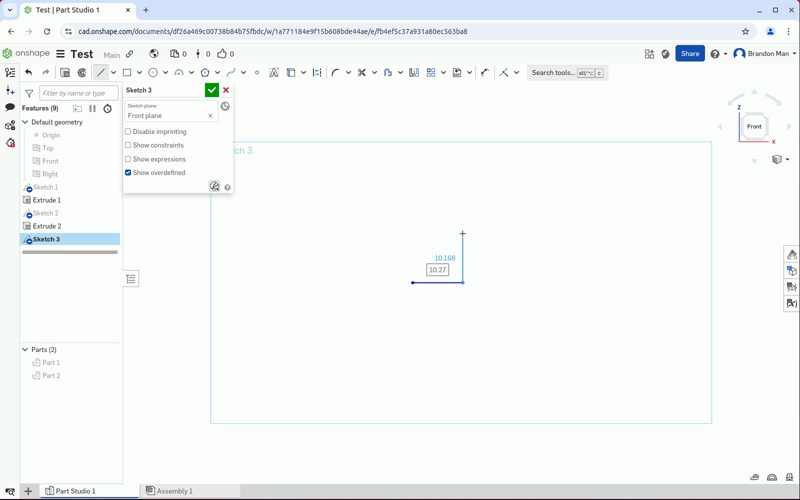
key(esc)
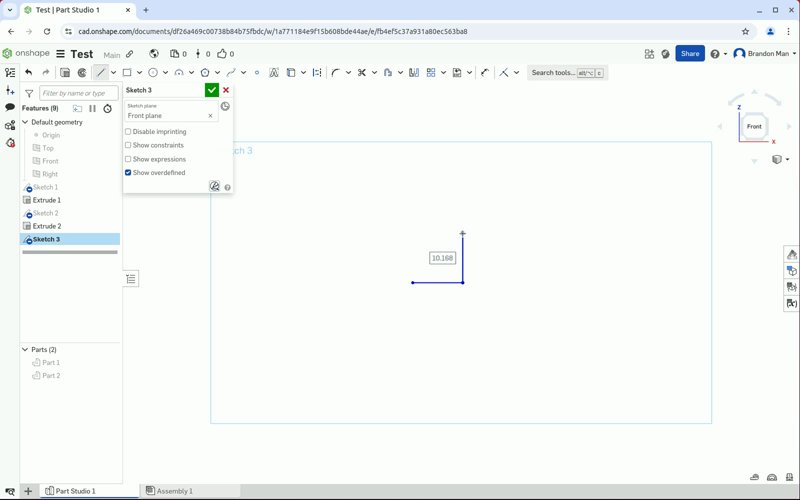
key(a)
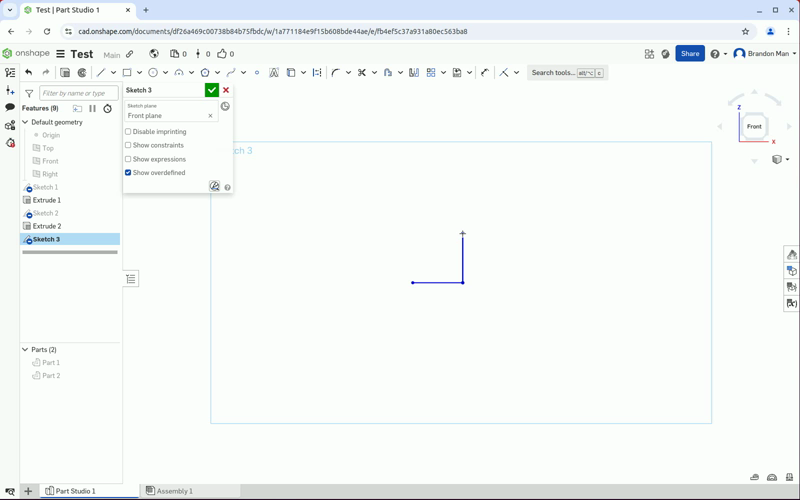
mouse_move(462, 233)
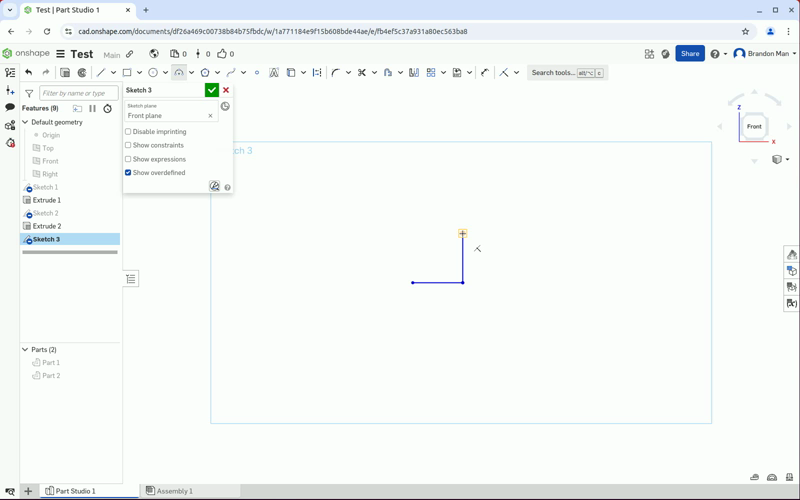
click(462, 233)
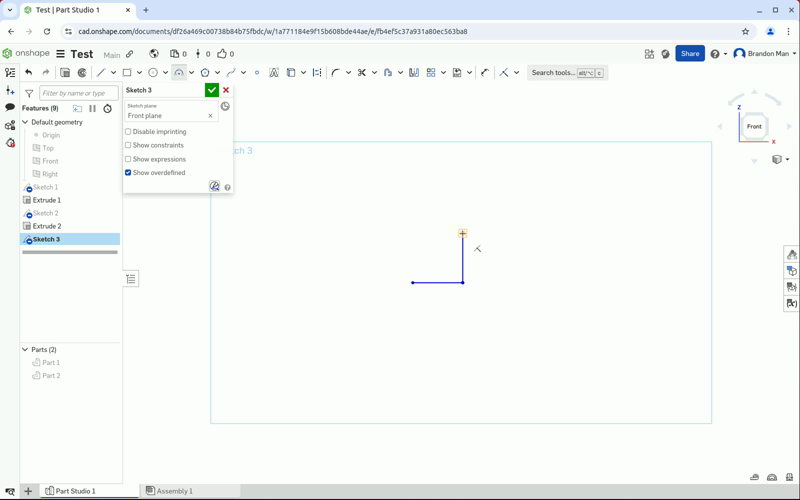
mouse_move(412, 282)
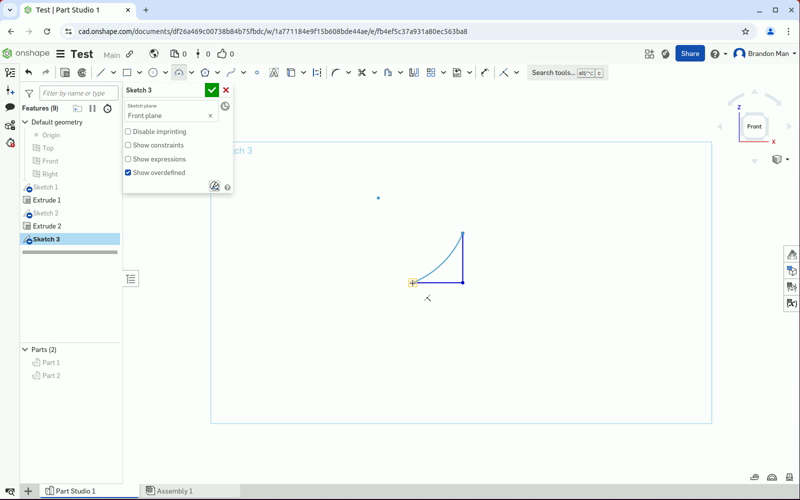
click(412, 282)
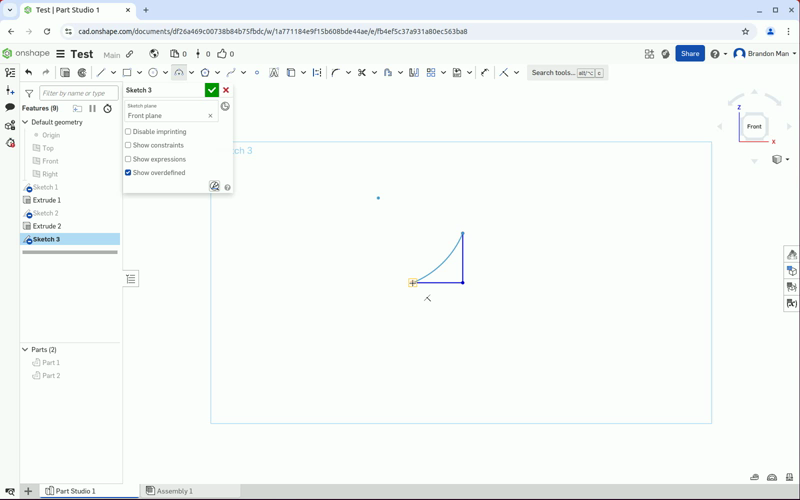
key_down(shift)
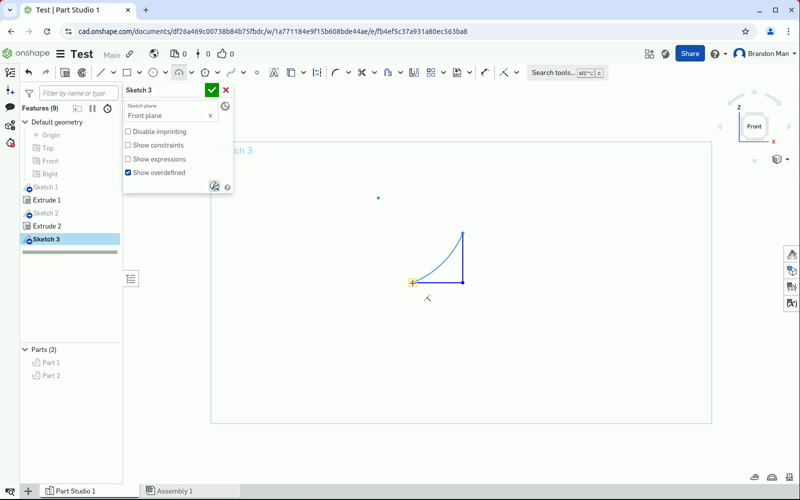
mouse_move(427, 247)
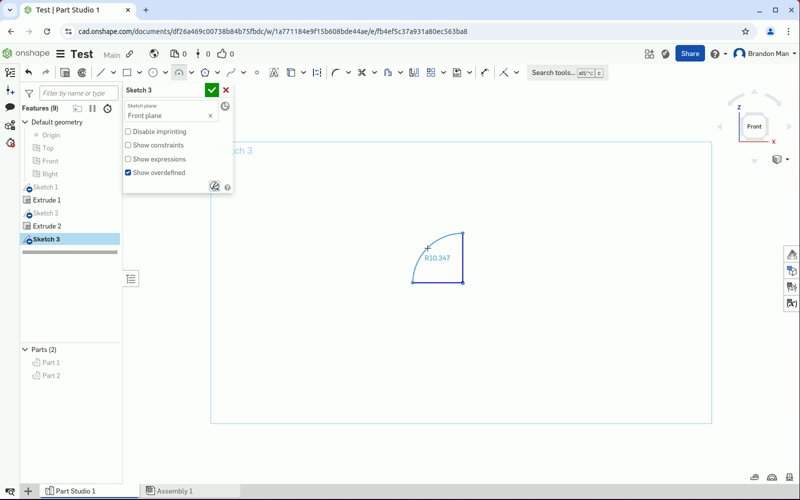
click(427, 247)
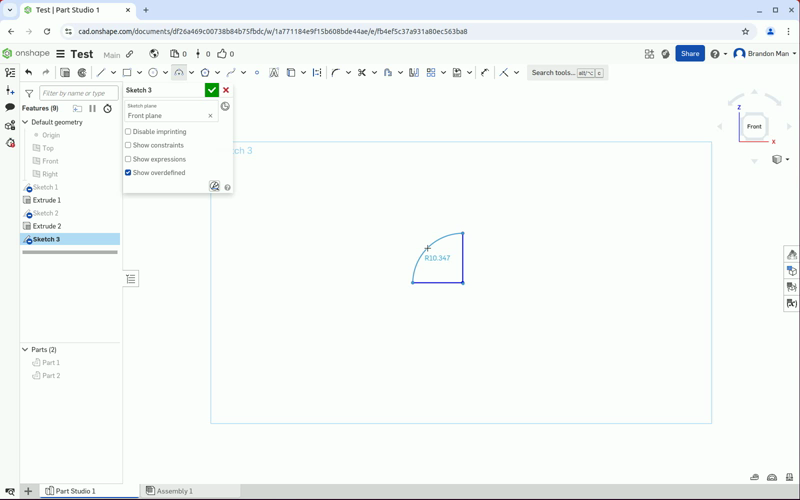
key_up(shift)
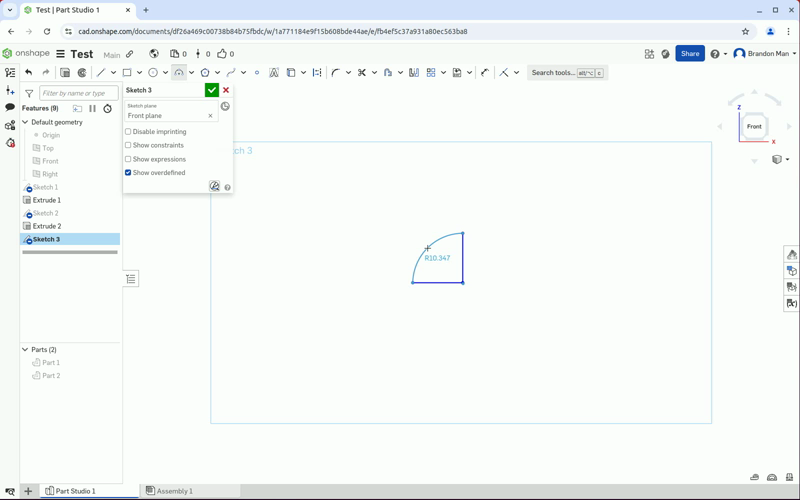
key(esc)
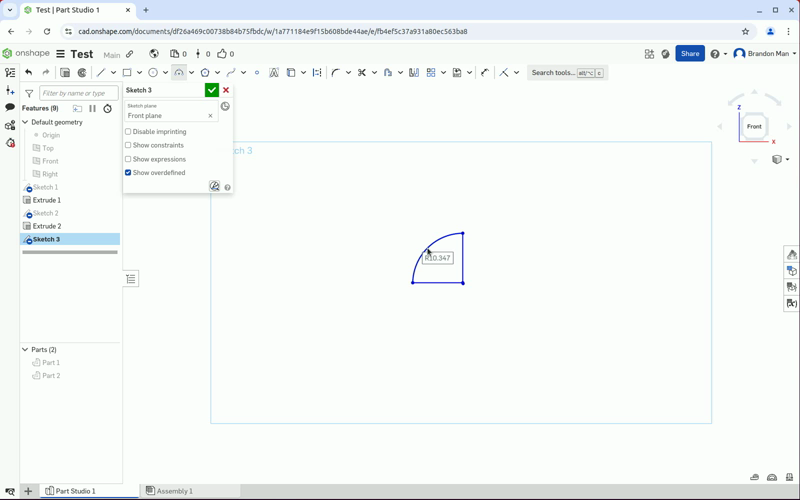
mouse_move(443, 238)
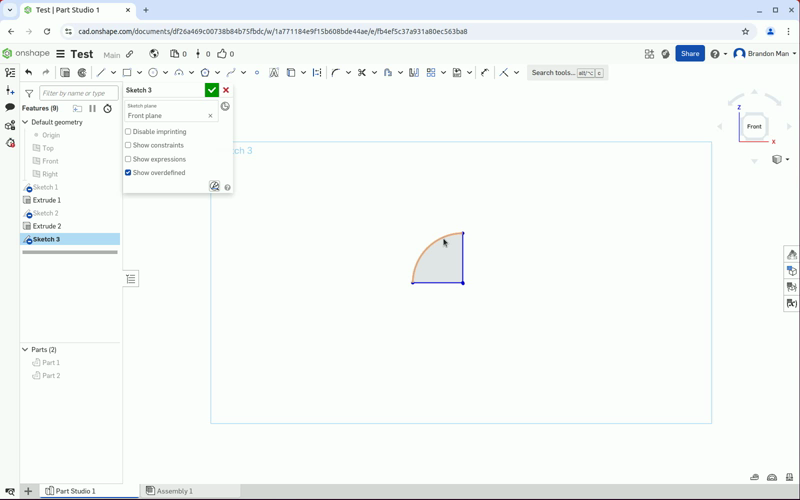
click(443, 238)
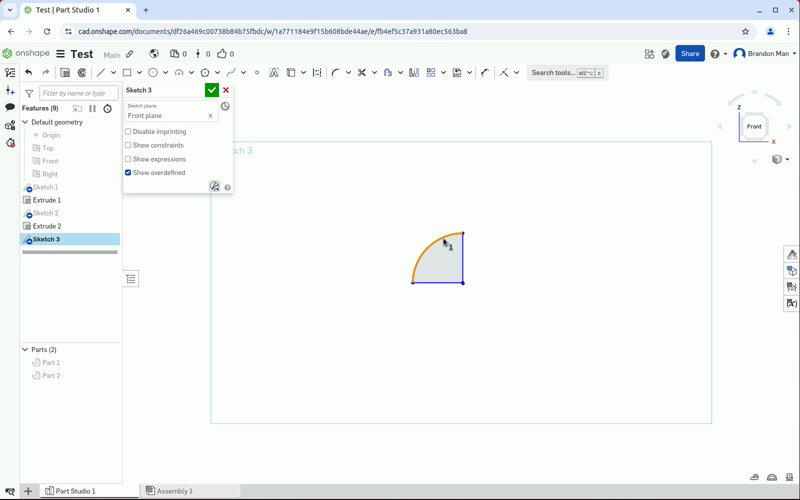
mouse_move(73, 352)
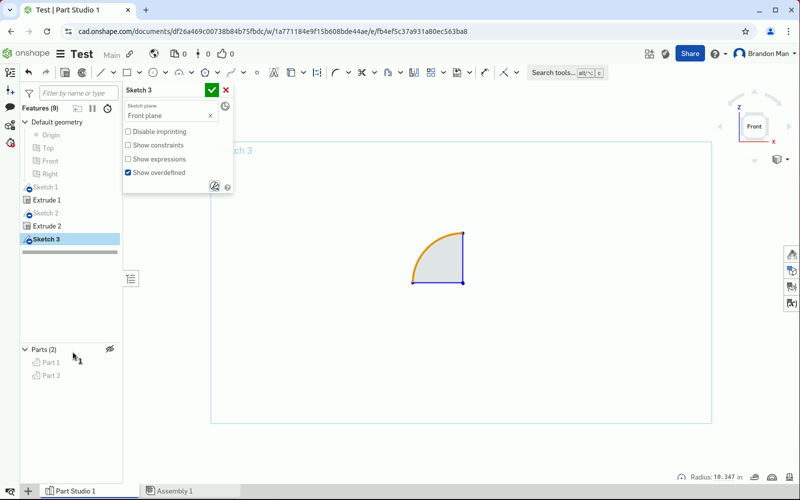
key(shift+y)
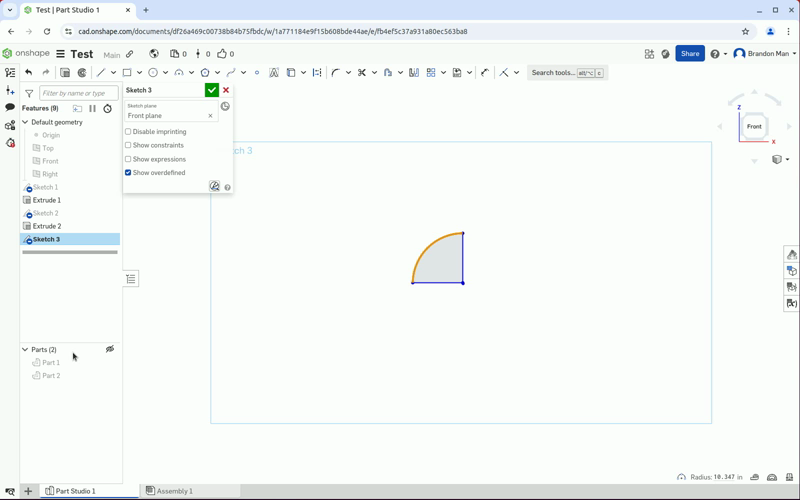
key(shift+e)
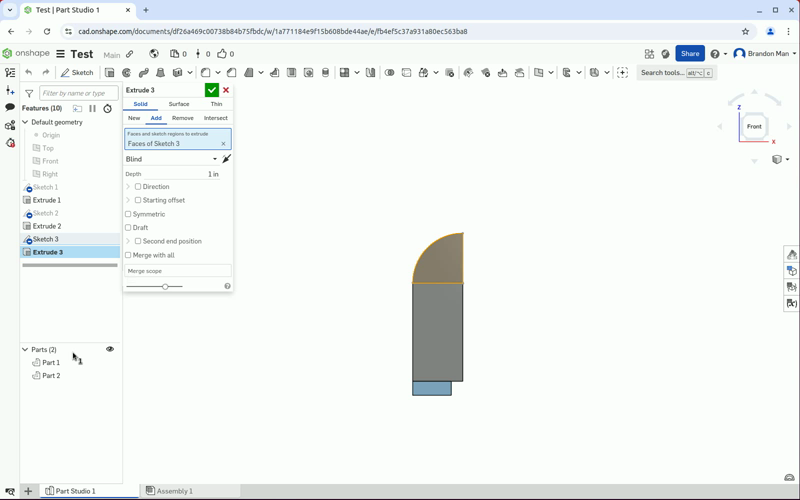
mouse_move(143, 106)
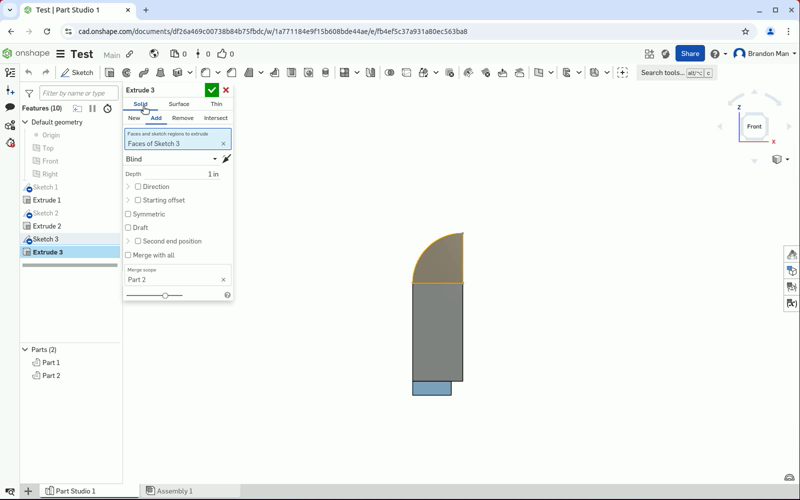
click(143, 106)
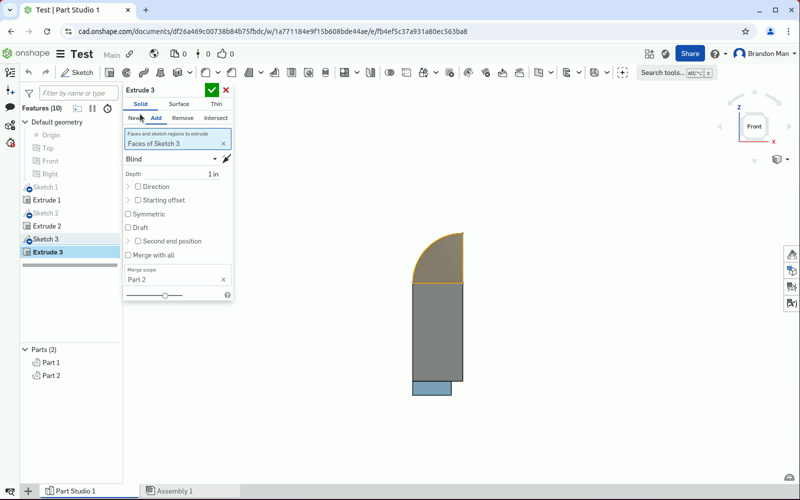
mouse_move(137, 120)
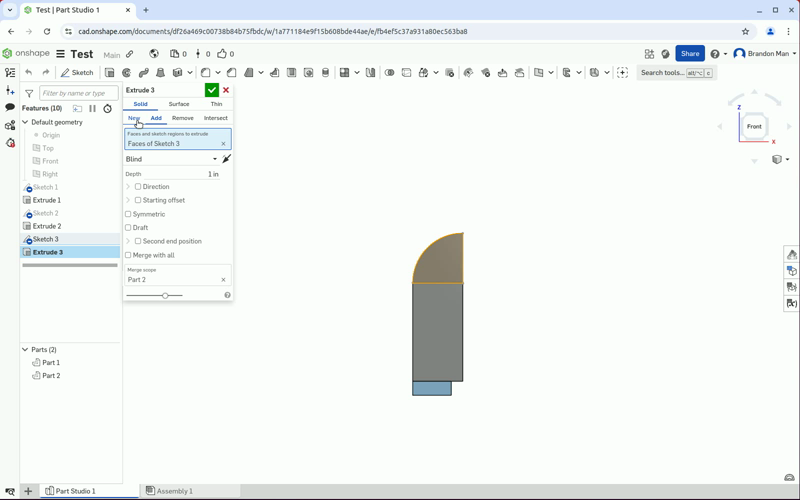
click(137, 120)
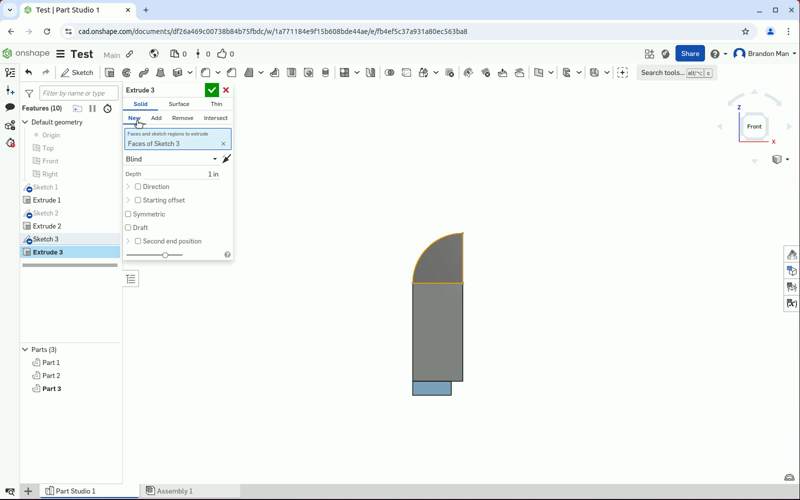
key(tab, 4)
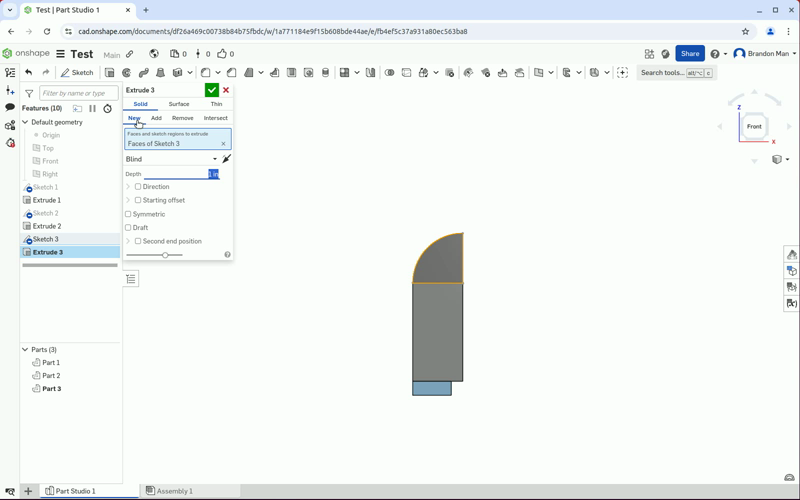
text(20.22)
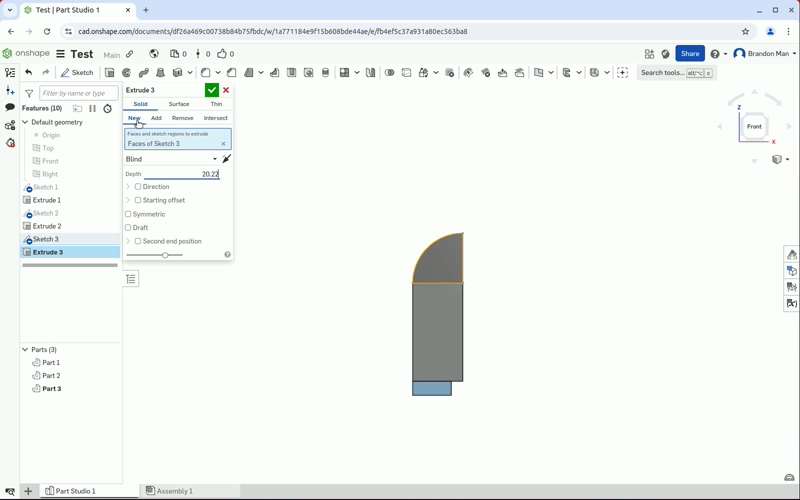
key(enter)
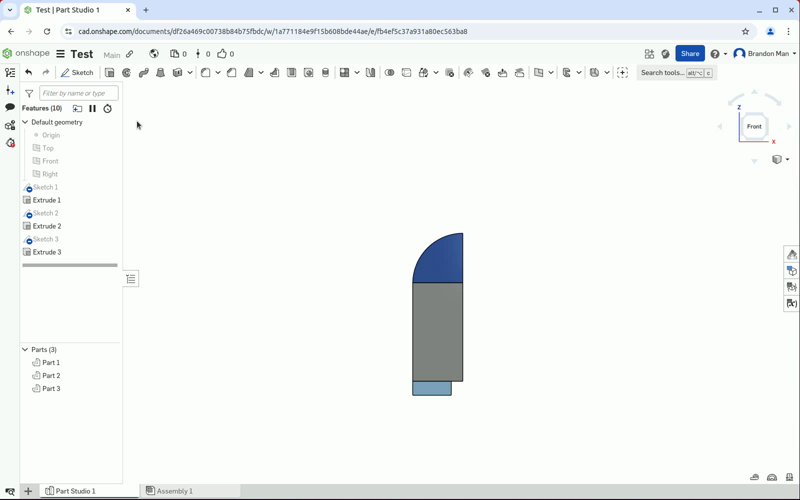
key(shift+h)
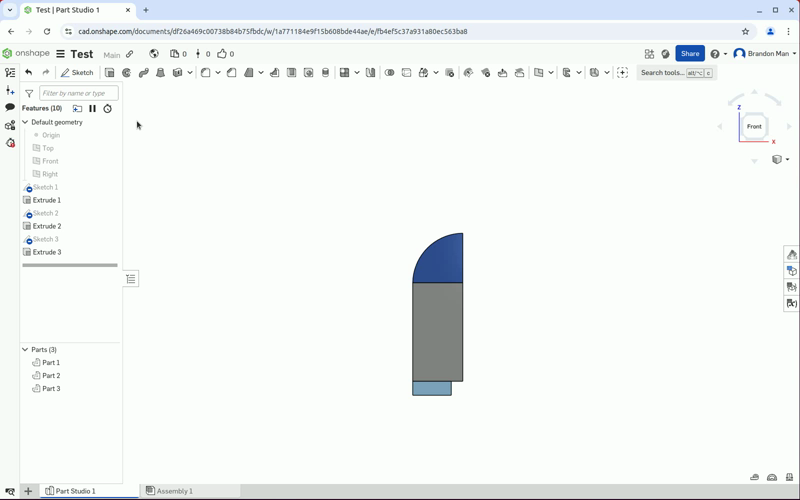
key(shift+h)
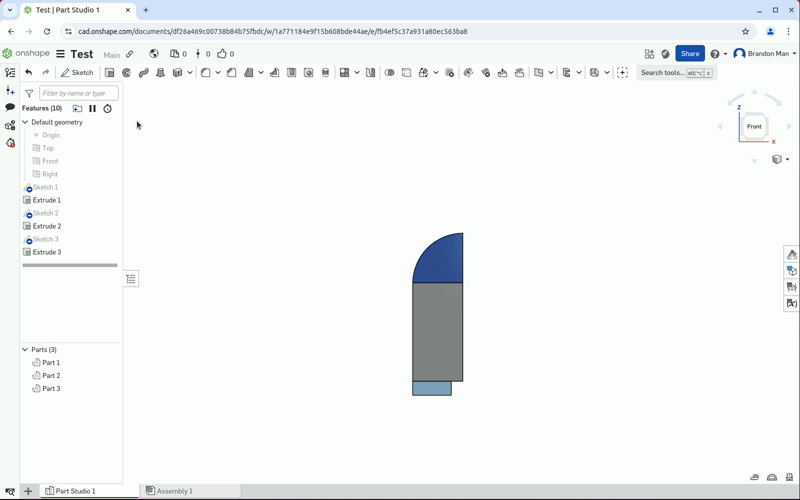
mouse_move(73, 189)
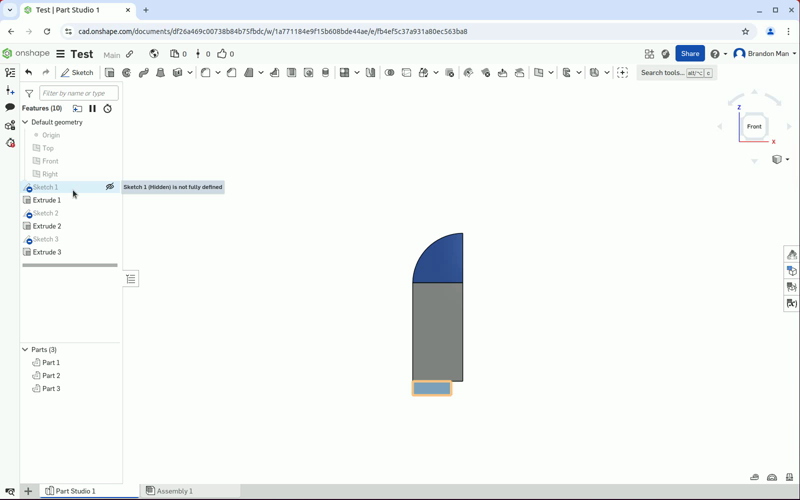
click(73, 189)
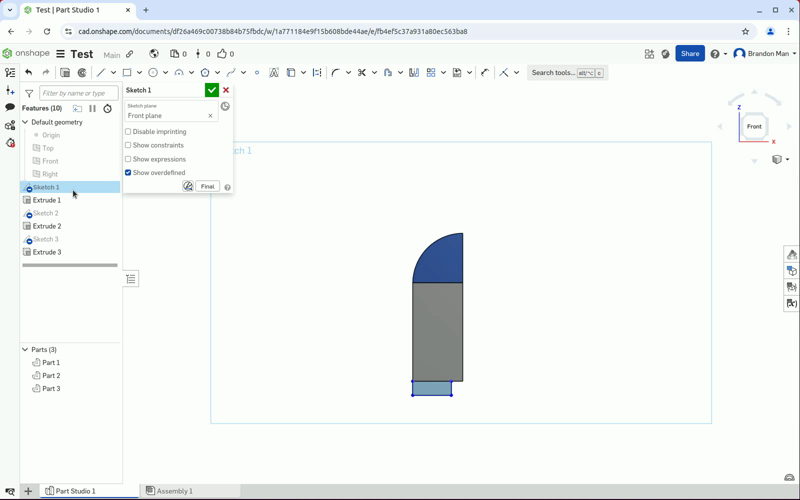
mouse_move(229, 92)
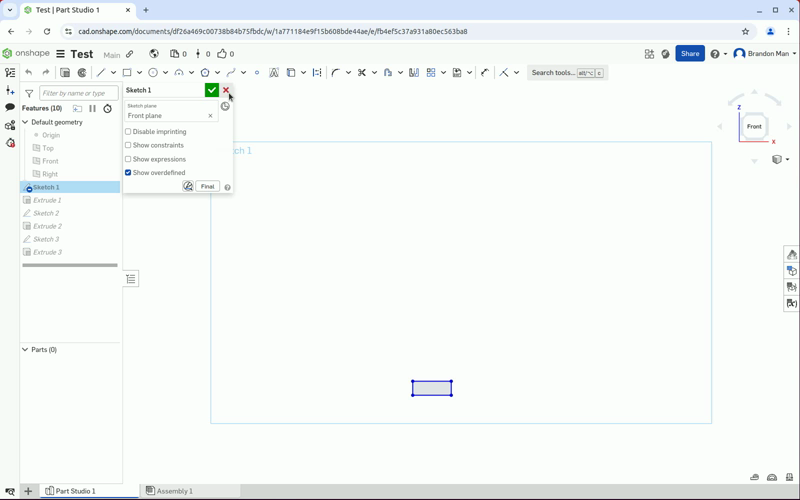
click(229, 92)
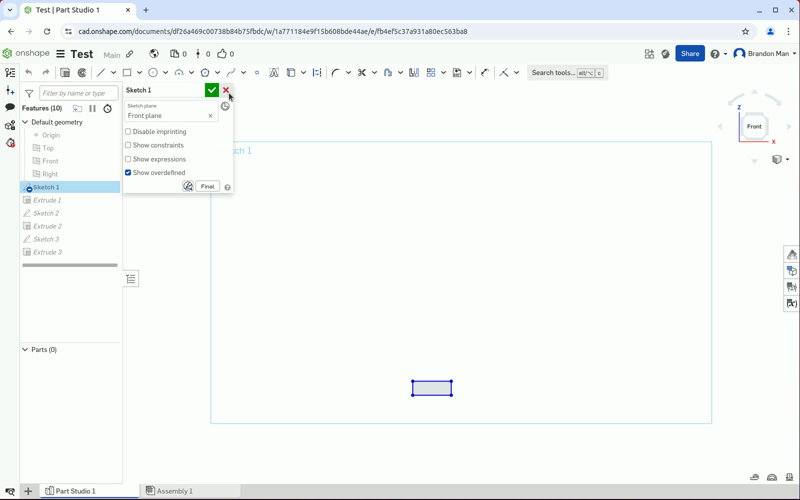
key(shift+s)
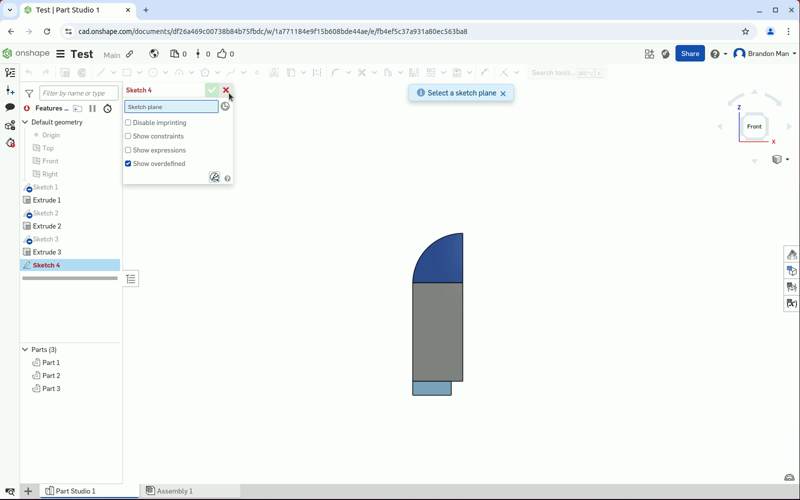
mouse_move(73, 163)
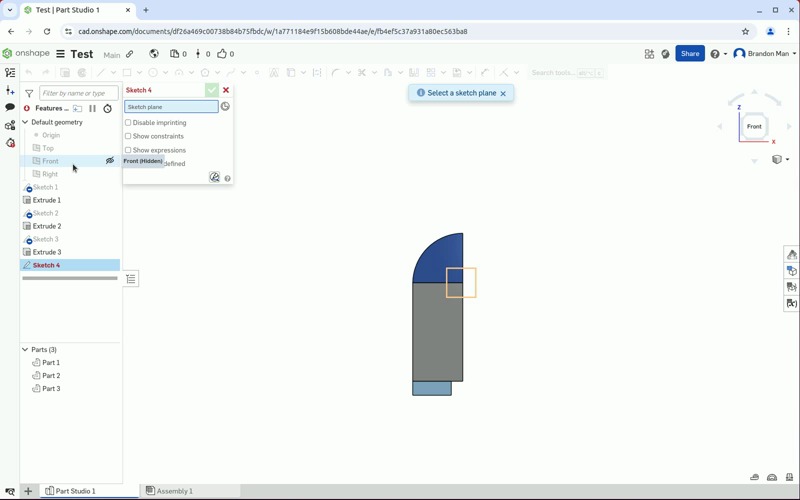
click(73, 163)
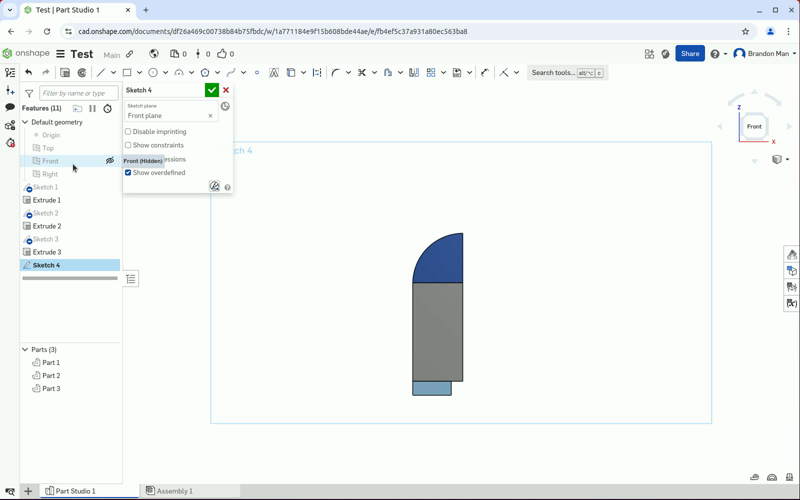
mouse_move(73, 352)
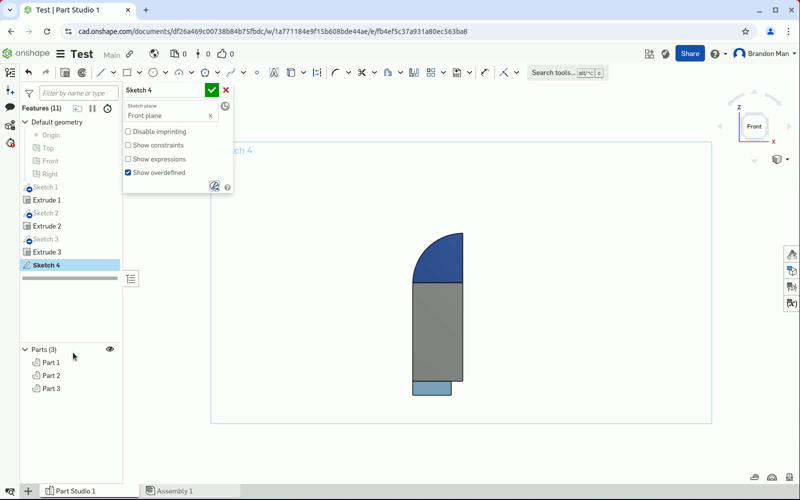
key(y)
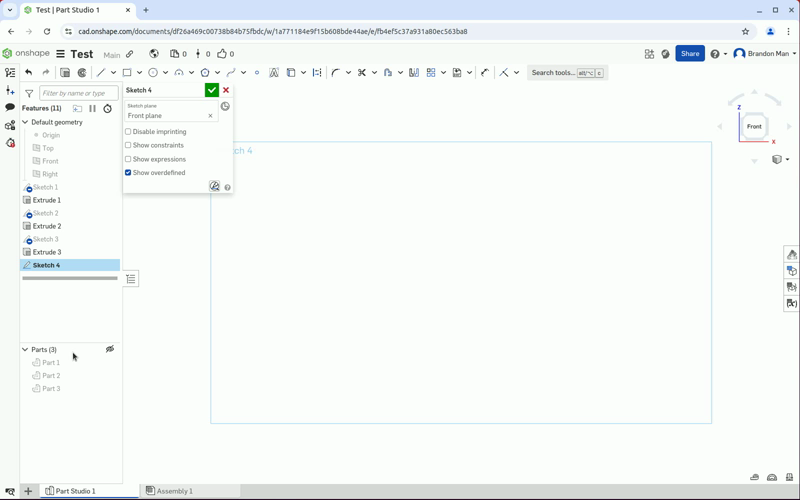
key(l)
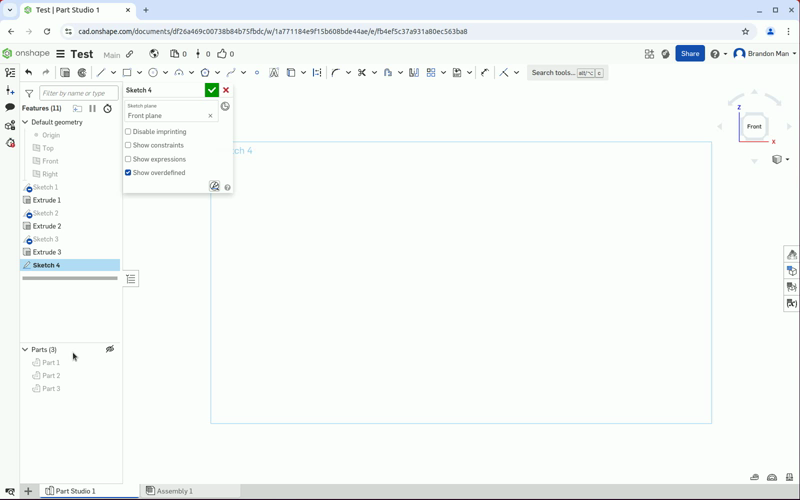
key_down(shift)
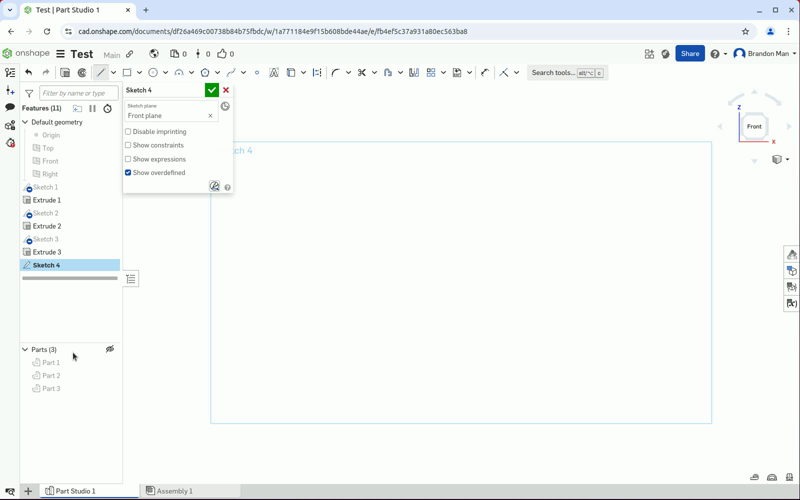
mouse_move(461, 282)
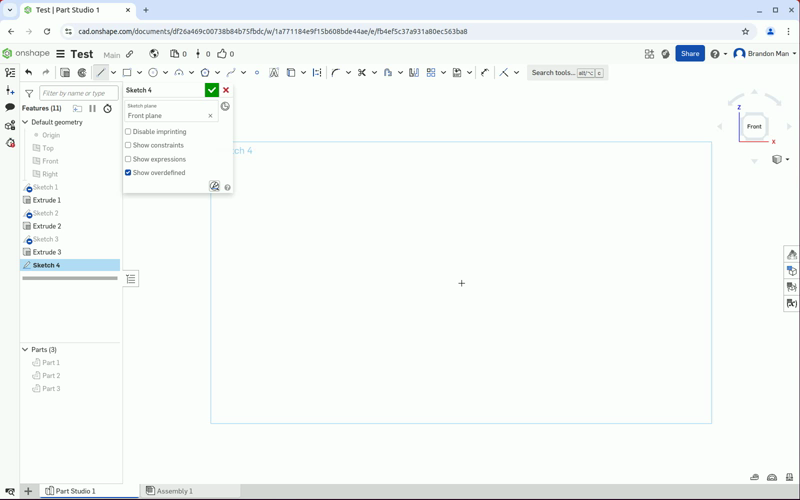
click(461, 282)
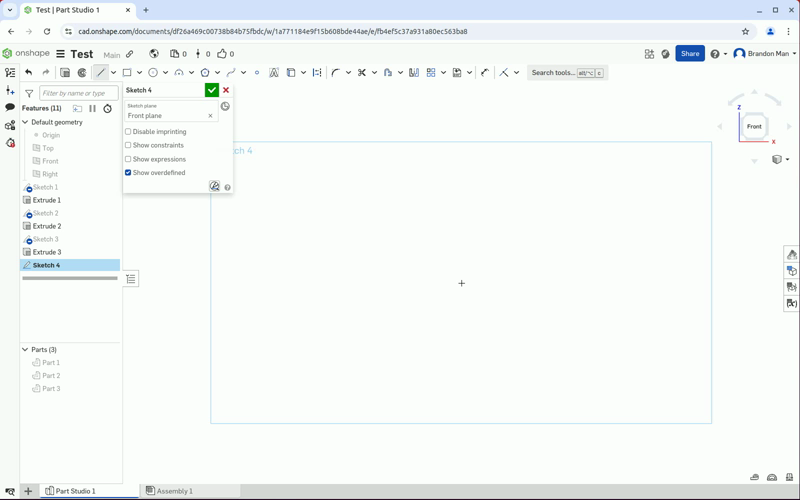
key_up(shift)
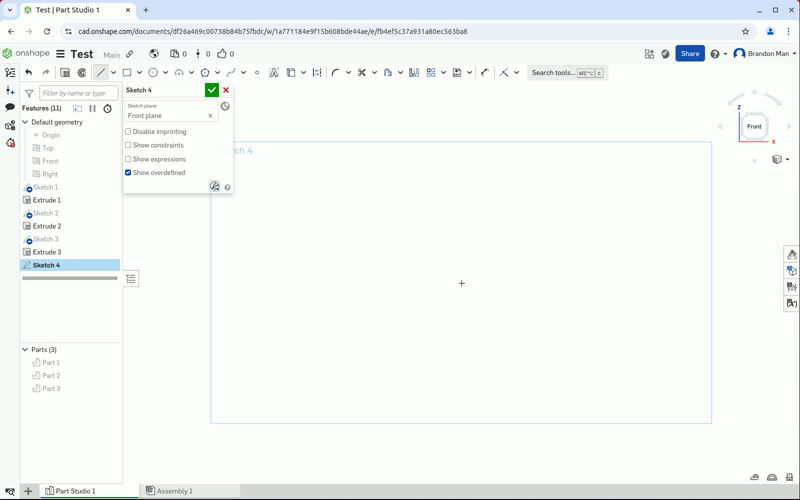
key_down(shift)
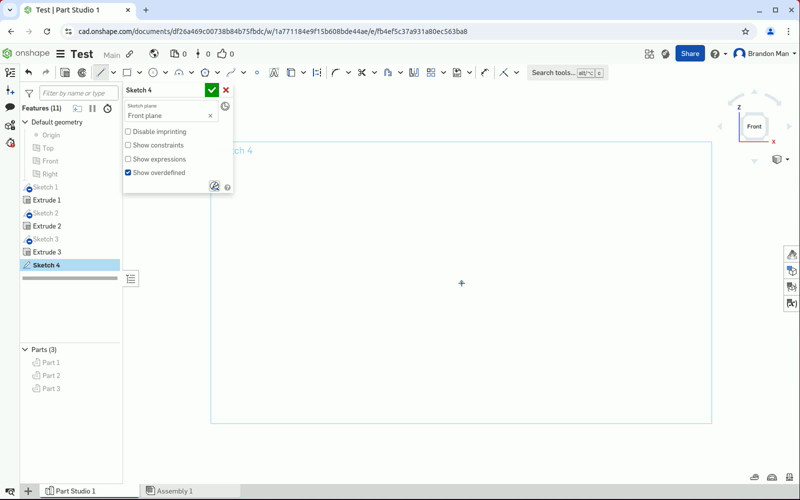
mouse_move(492, 282)
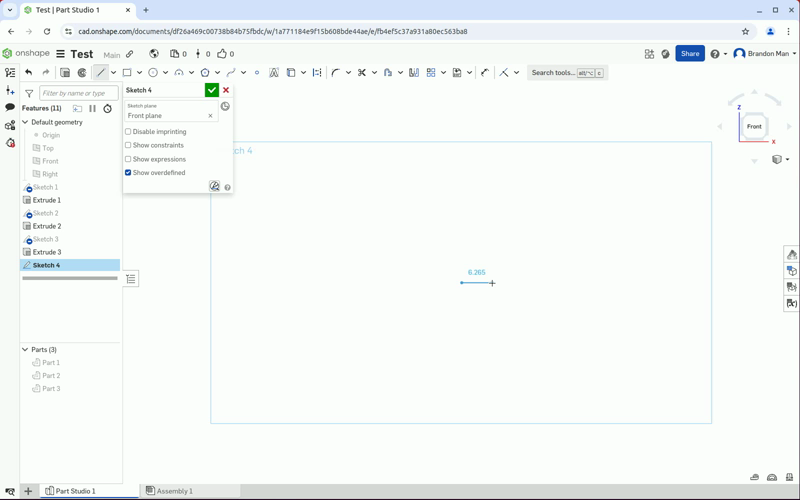
mouse_move(511, 282)
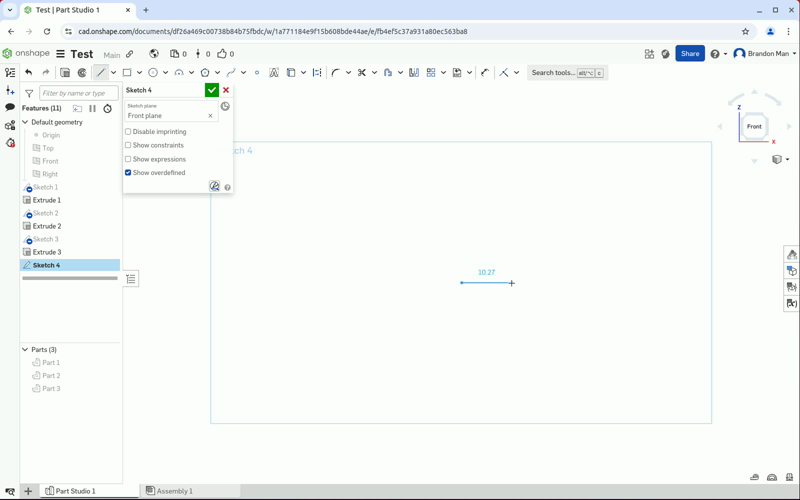
click(511, 282)
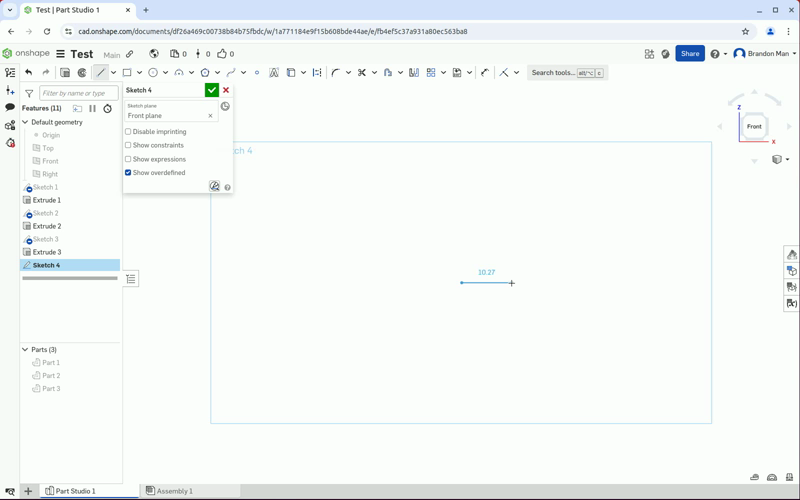
key_up(shift)
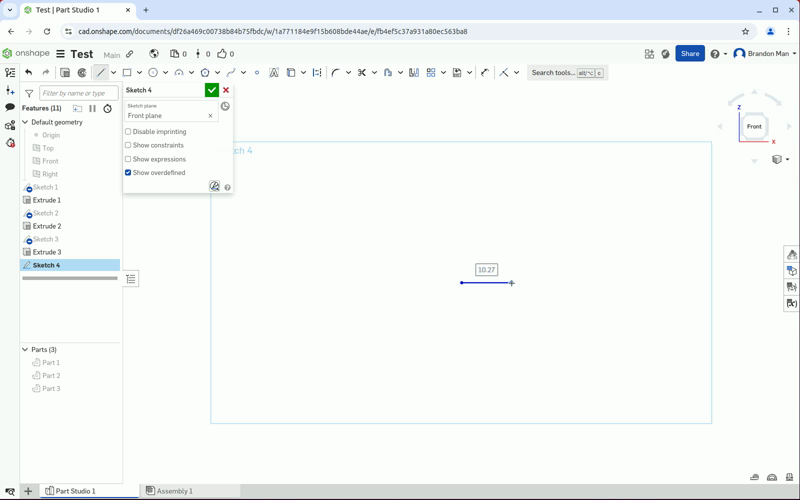
key(esc)
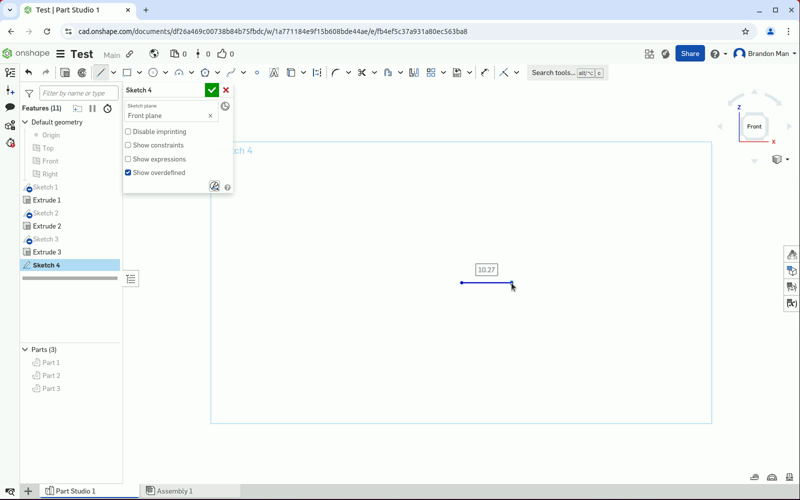
key(a)
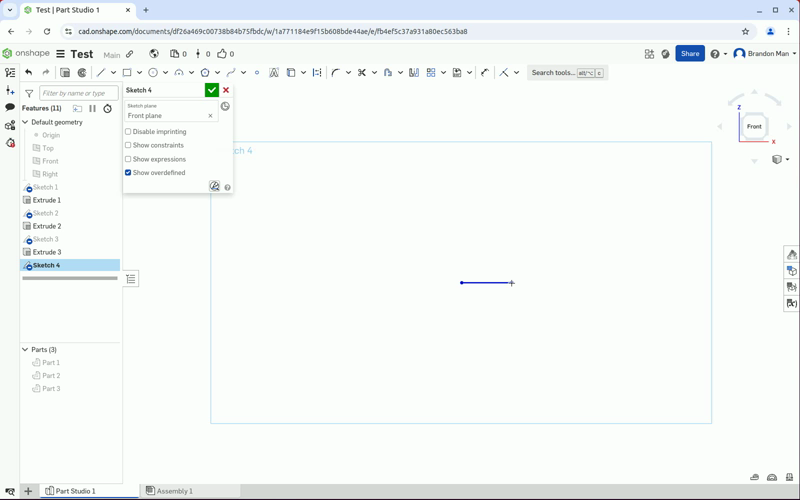
mouse_move(511, 282)
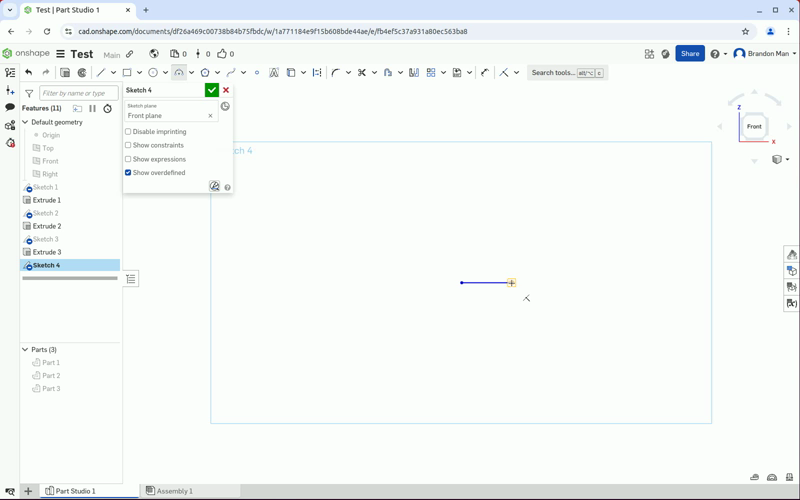
click(511, 282)
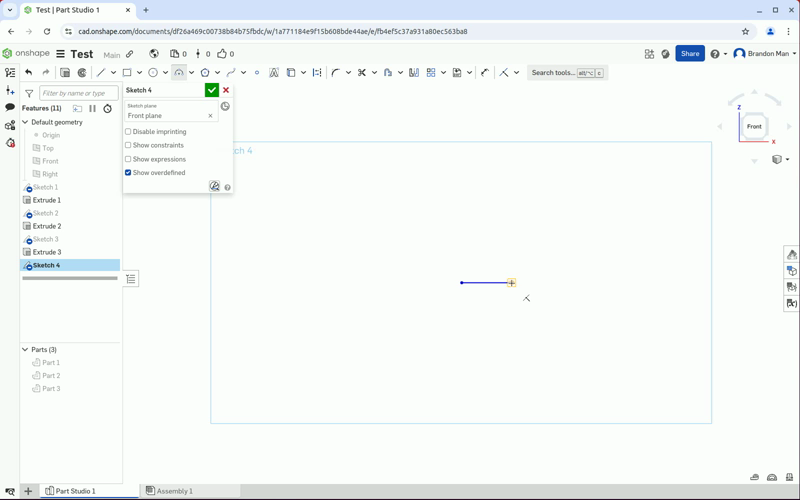
key_down(shift)
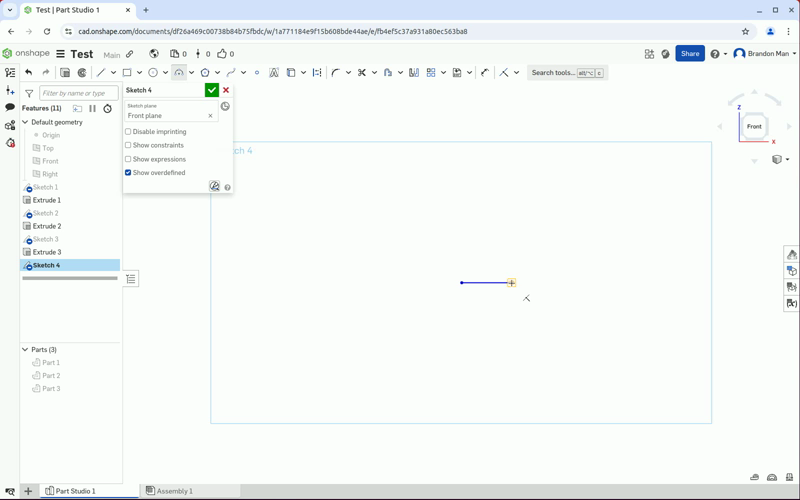
mouse_move(461, 233)
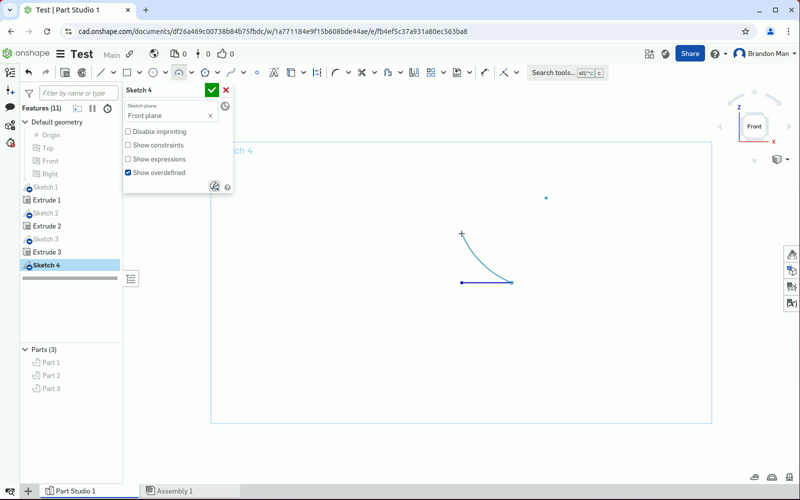
click(461, 233)
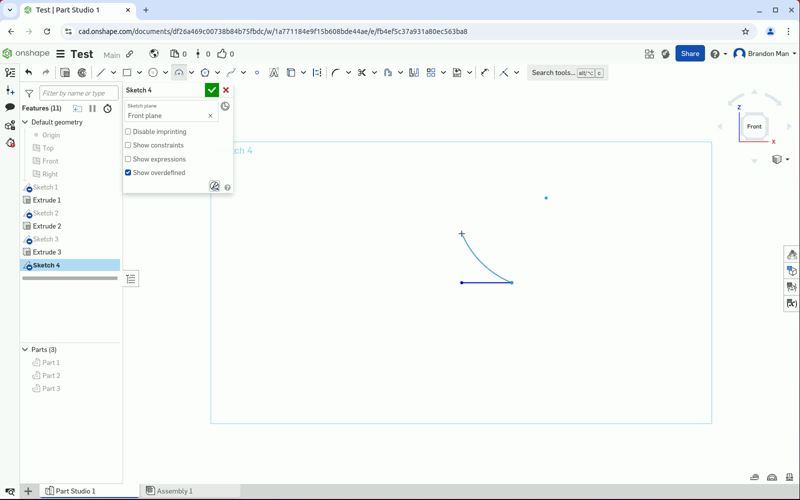
mouse_move(497, 247)
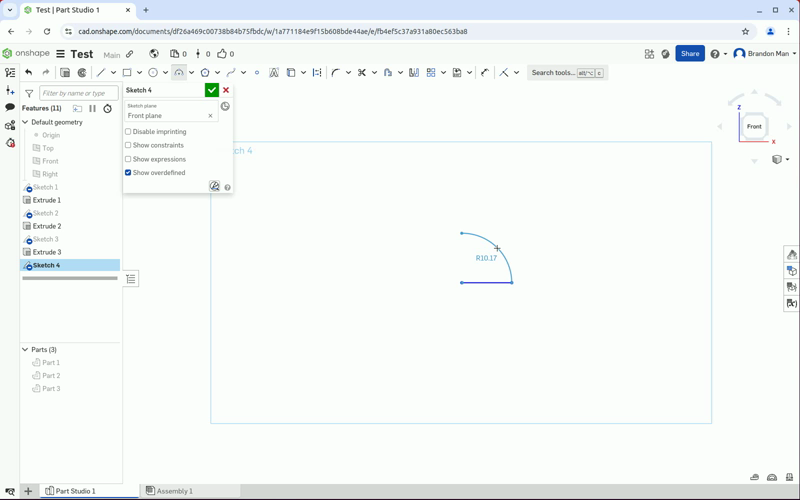
click(497, 247)
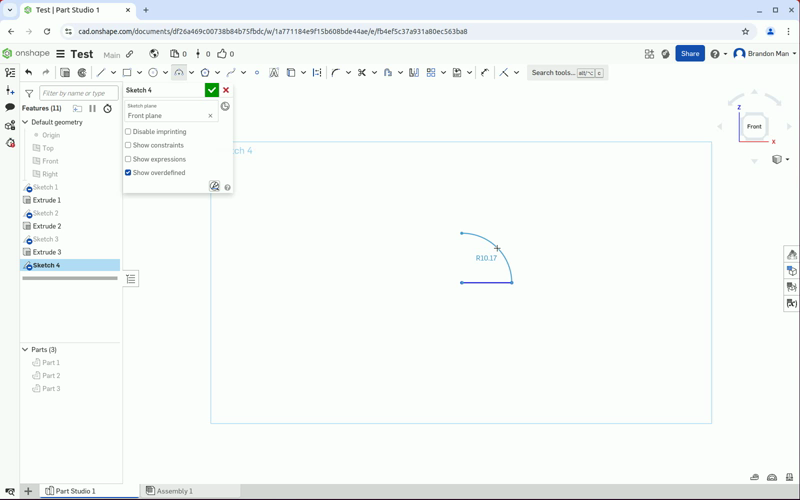
key_up(shift)
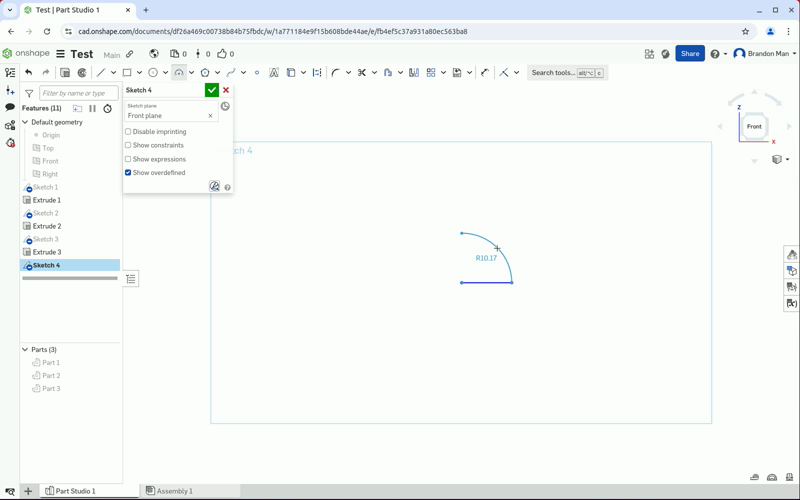
key(esc)
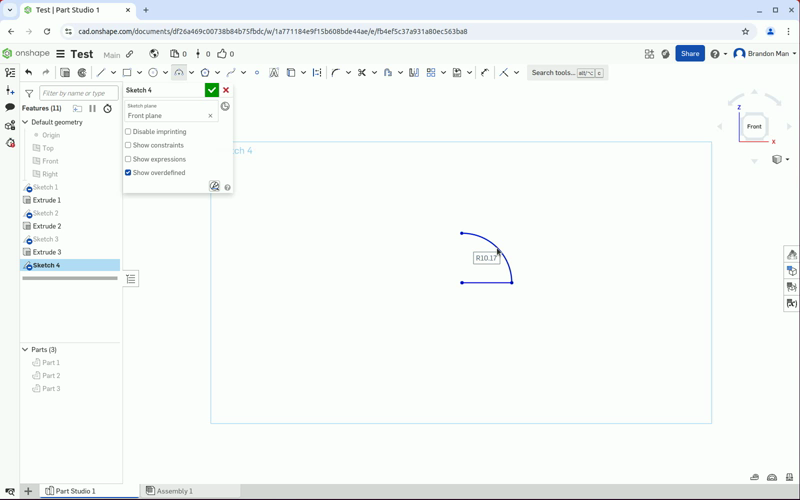
key(l)
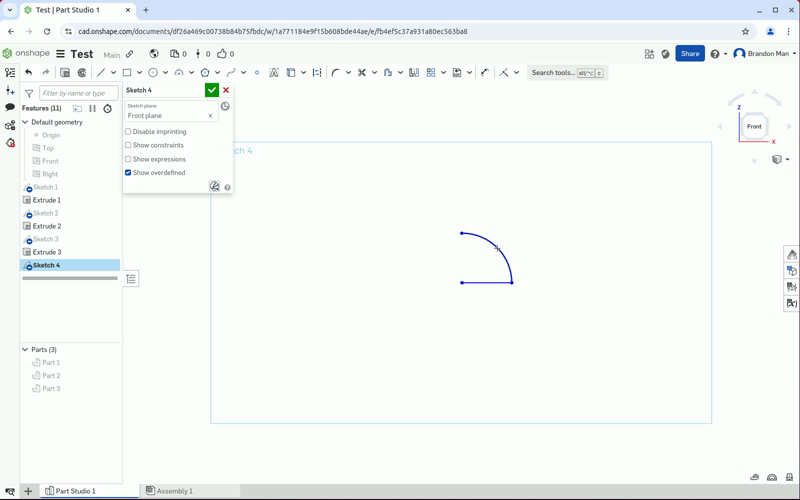
mouse_move(461, 233)
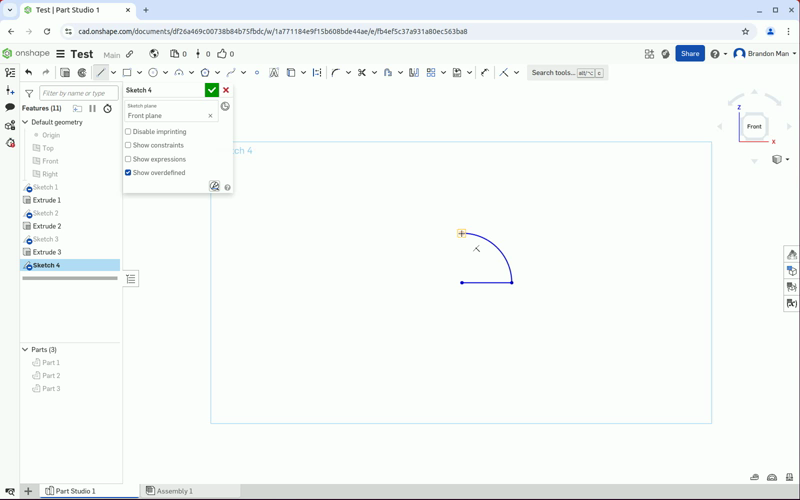
click(461, 233)
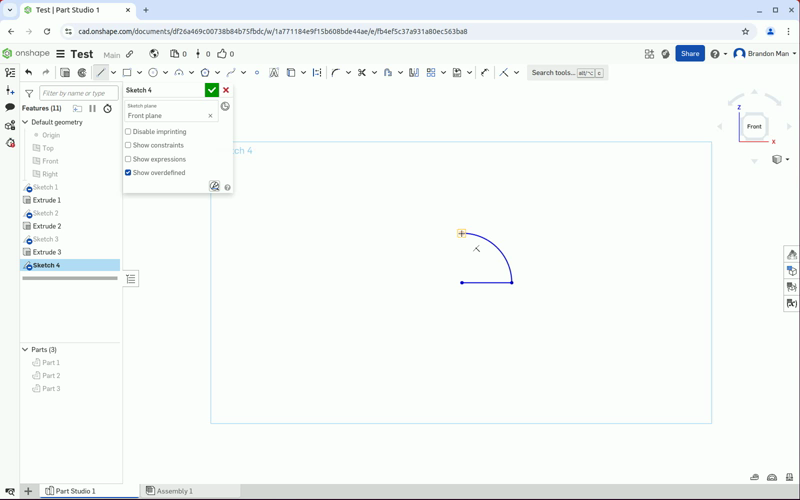
mouse_move(492, 233)
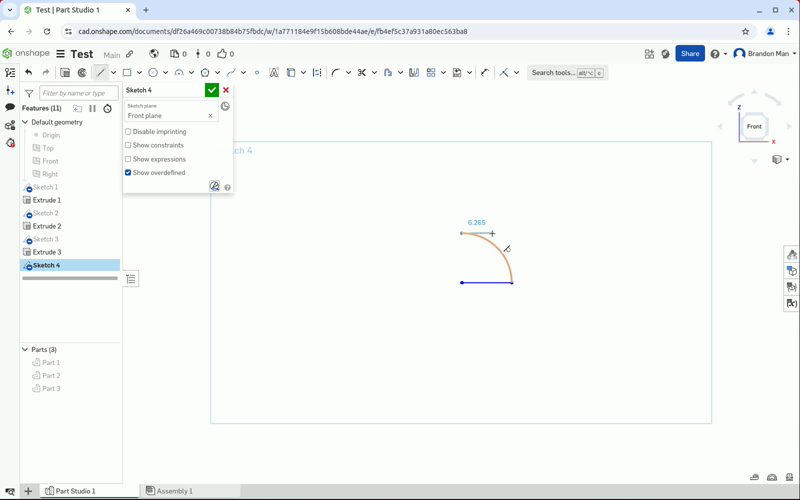
key_down(shift)
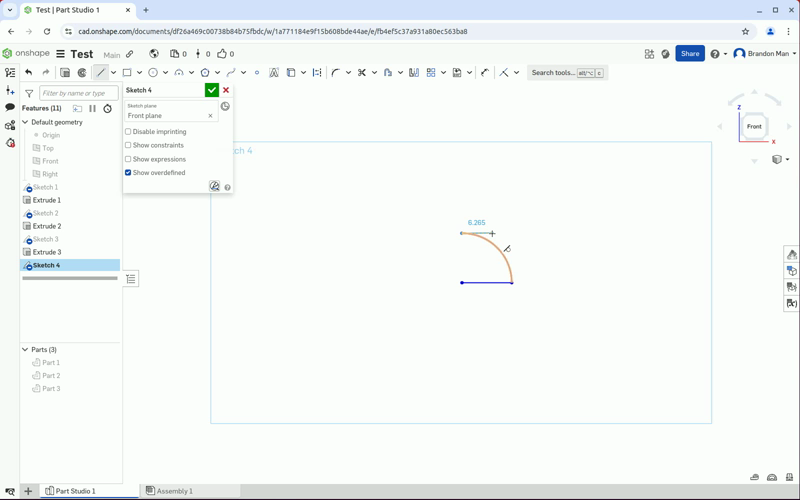
mouse_move(461, 282)
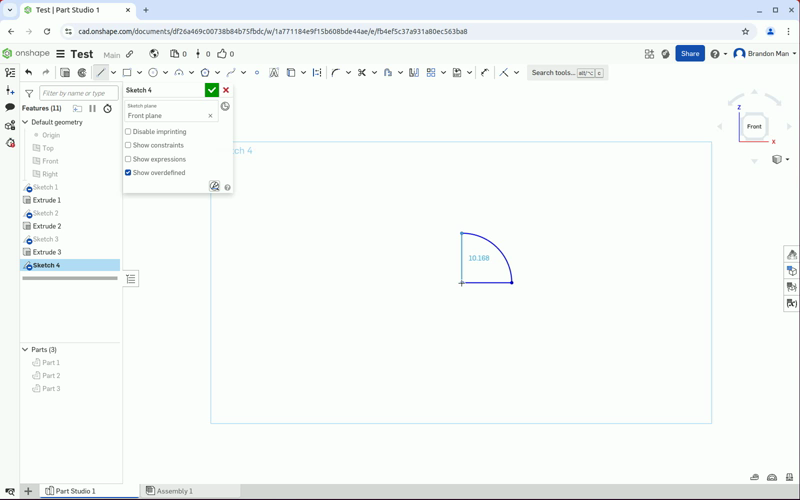
key_up(shift)
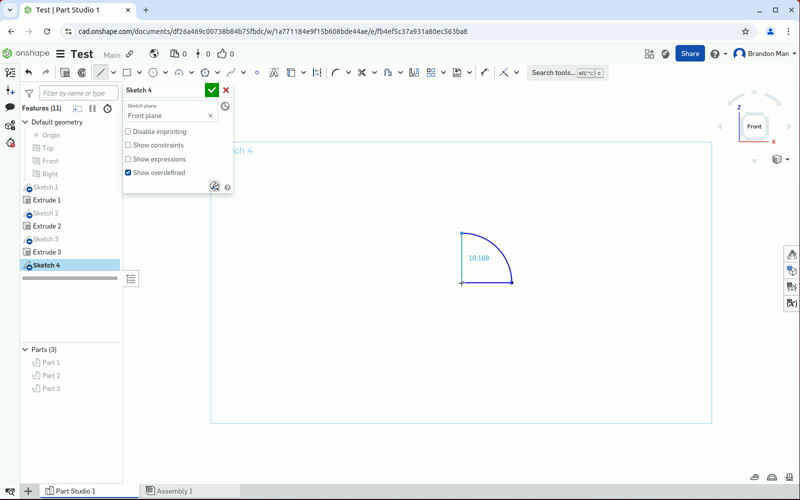
click(461, 282)
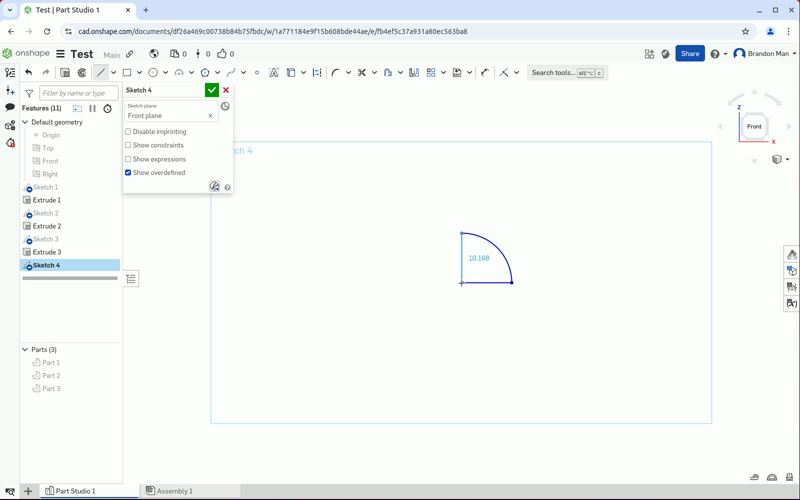
key(esc)
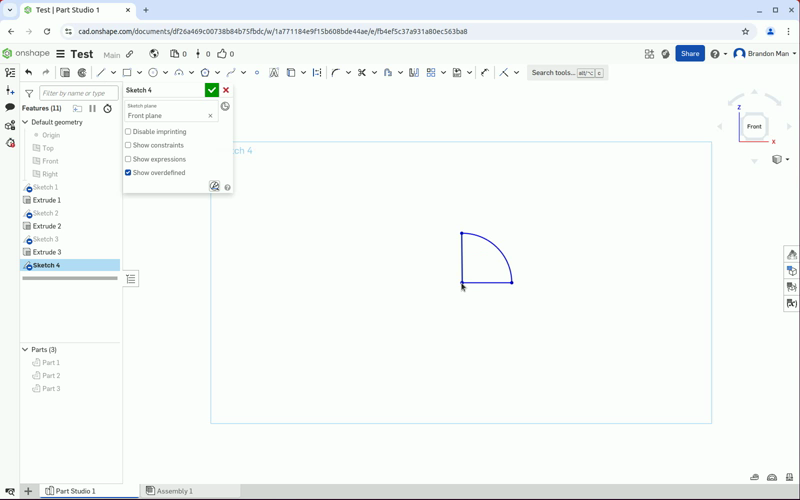
mouse_move(503, 258)
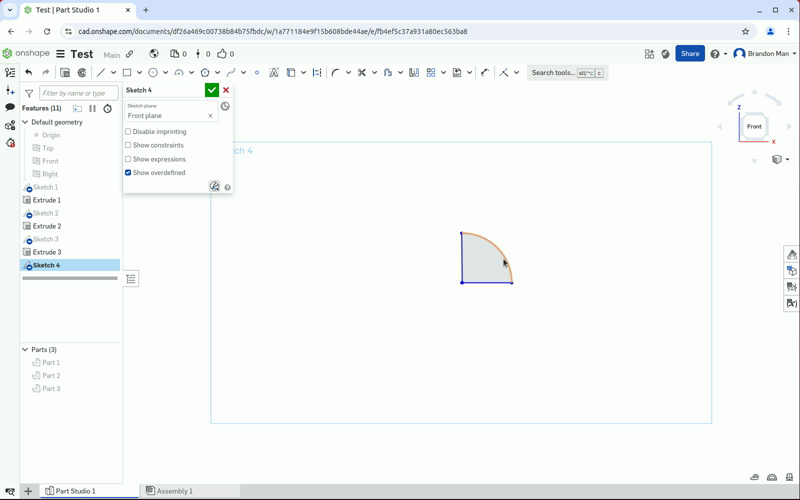
click(503, 258)
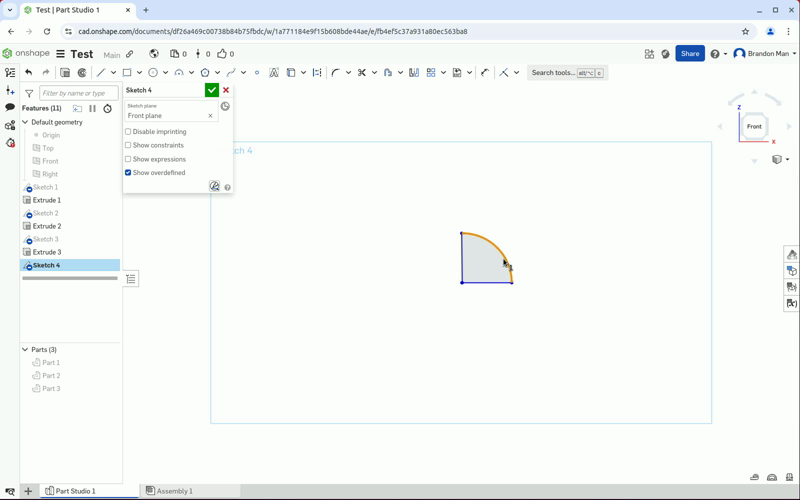
mouse_move(73, 352)
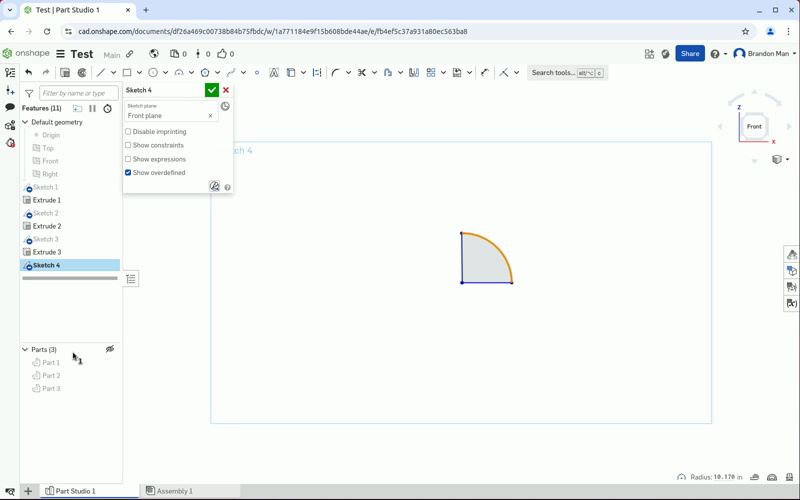
key(shift+y)
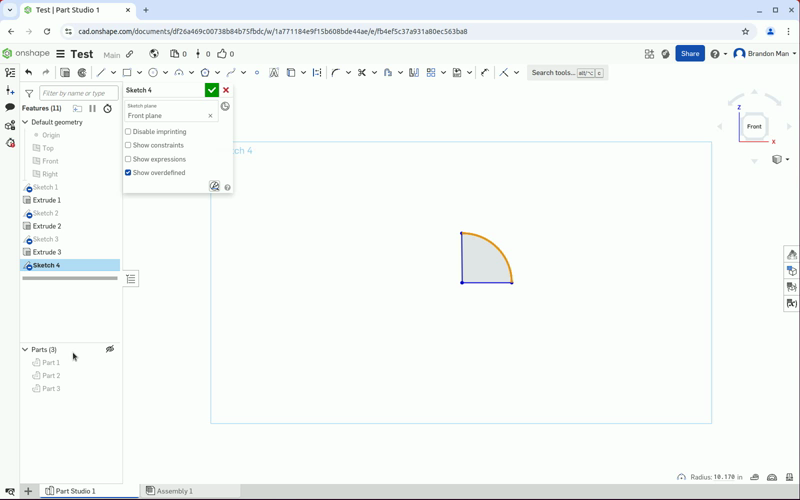
key(shift+e)
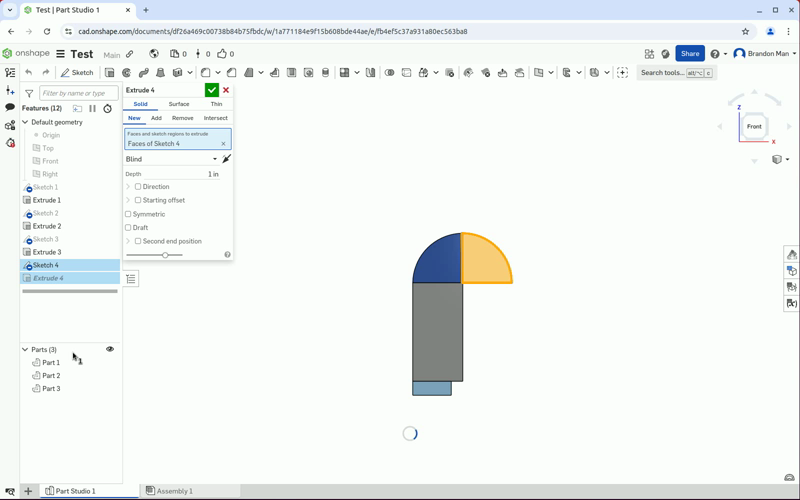
mouse_move(143, 106)
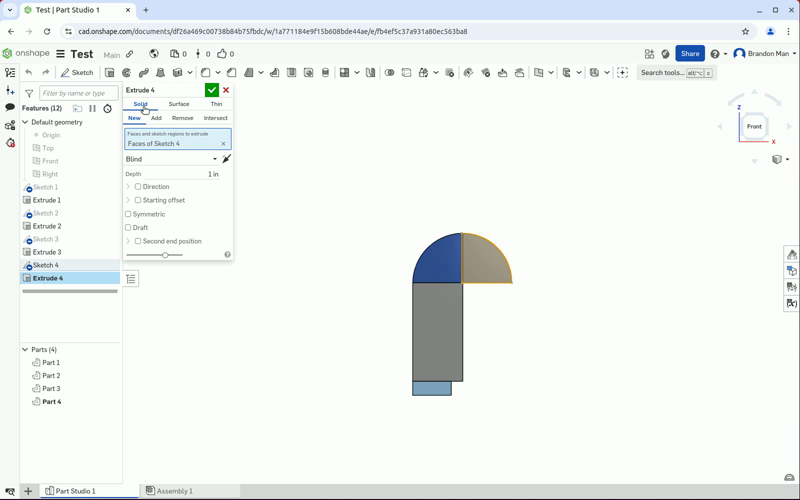
click(143, 106)
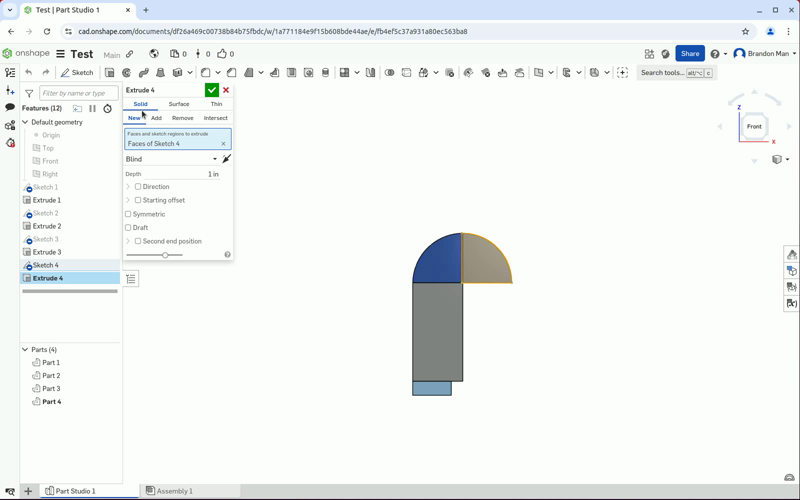
mouse_move(137, 120)
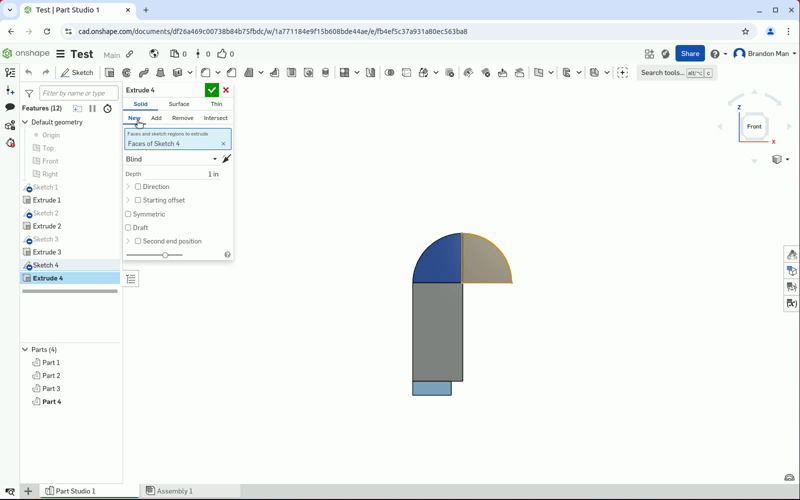
click(137, 120)
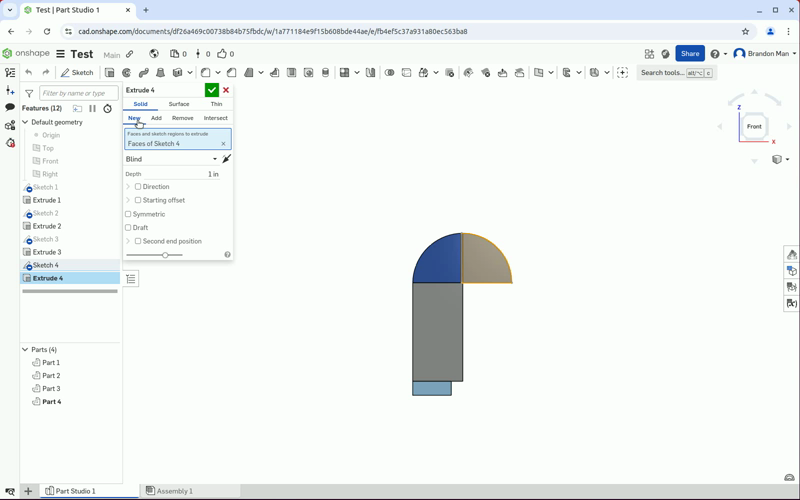
key(tab, 4)
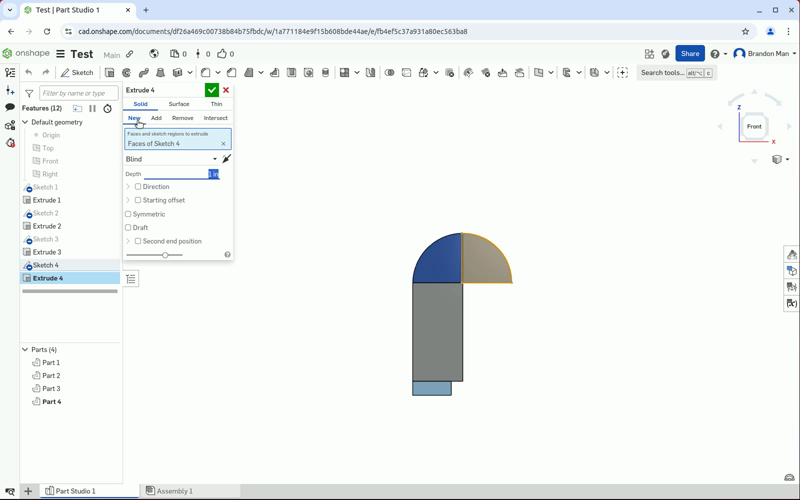
text(20.22)
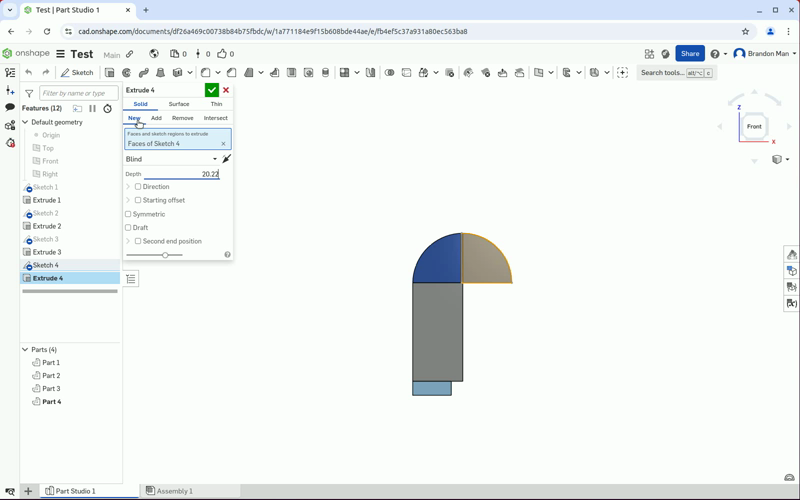
key(enter)
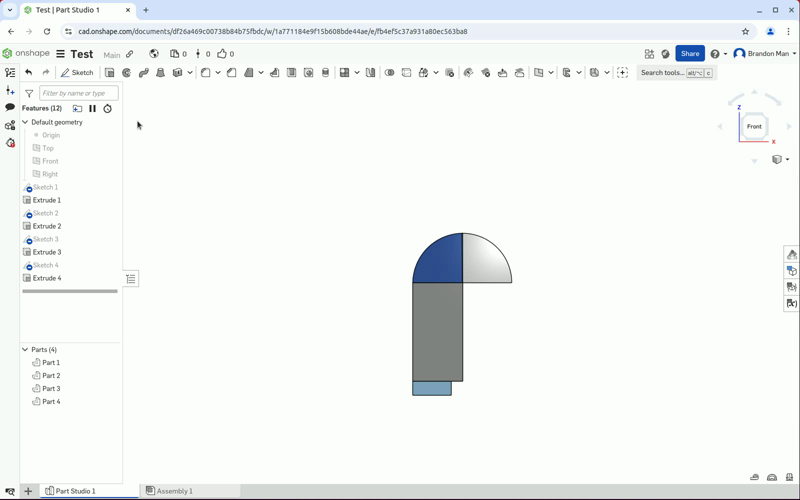
key(shift+h)
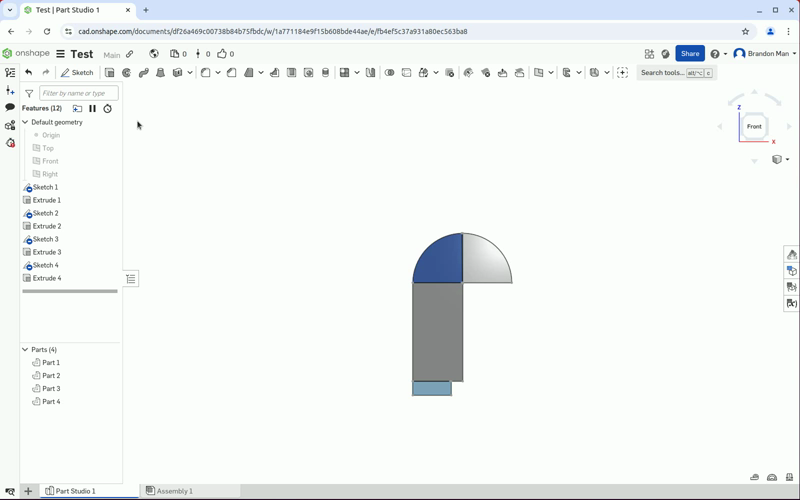
key(shift+h)
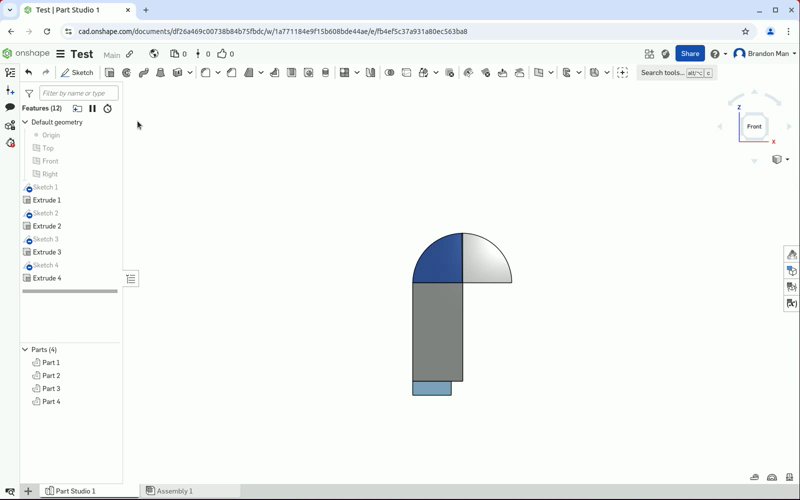
mouse_move(73, 189)
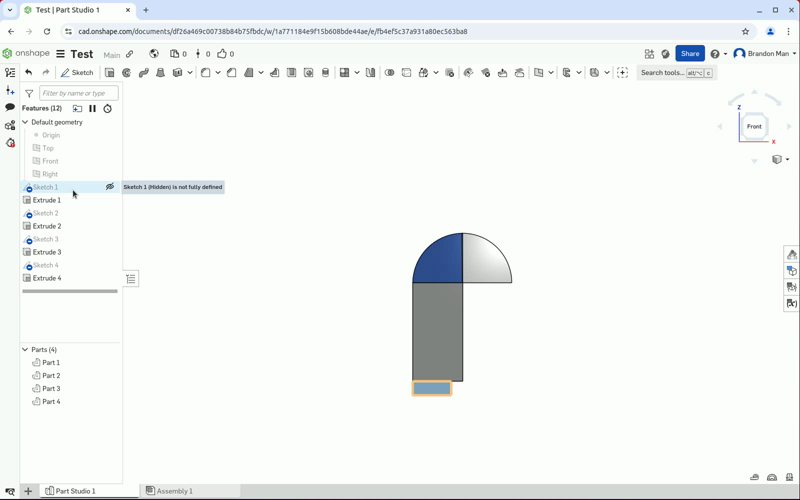
click(73, 189)
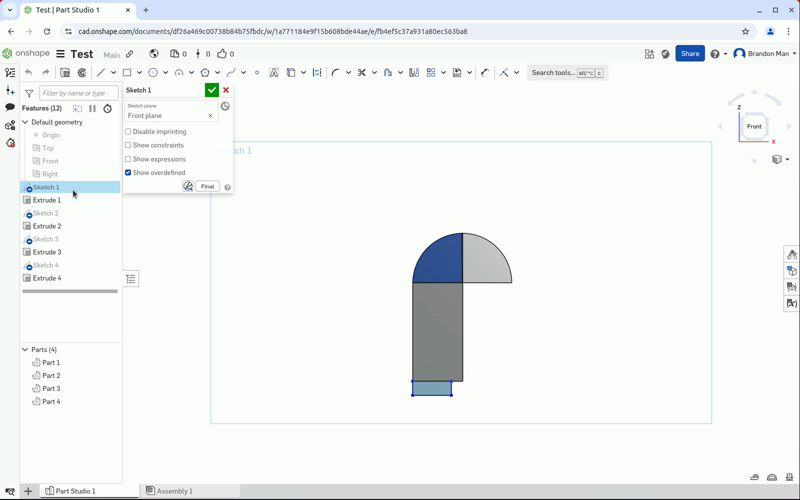
mouse_move(229, 92)
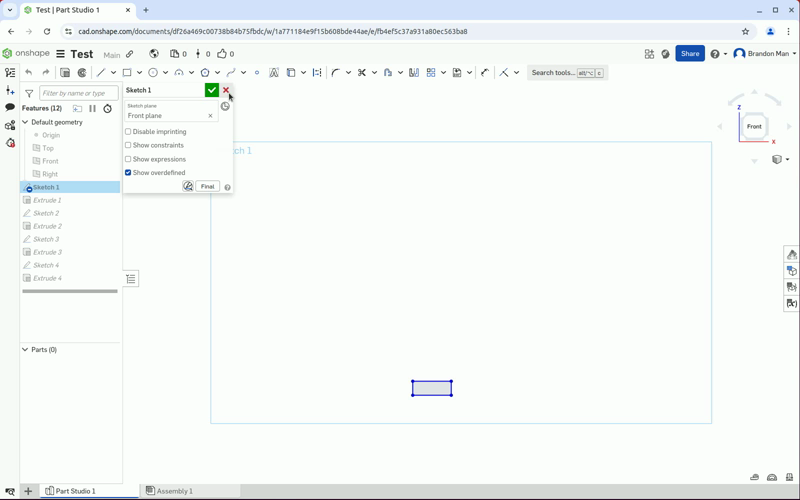
click(229, 92)
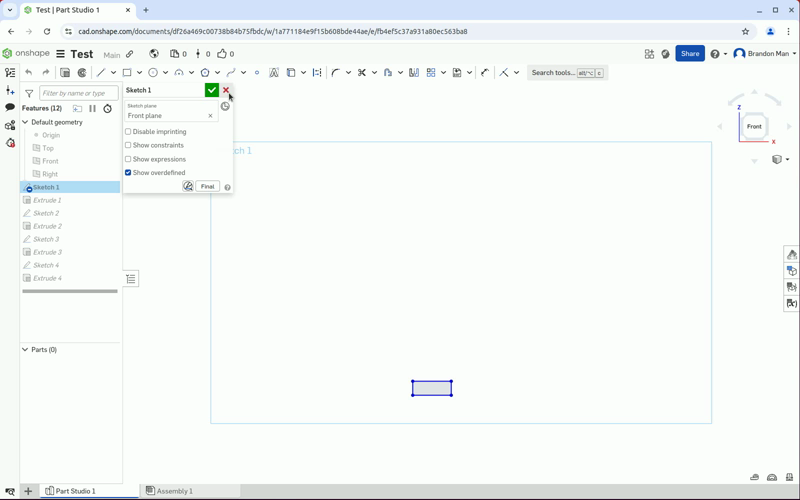
key(shift+s)
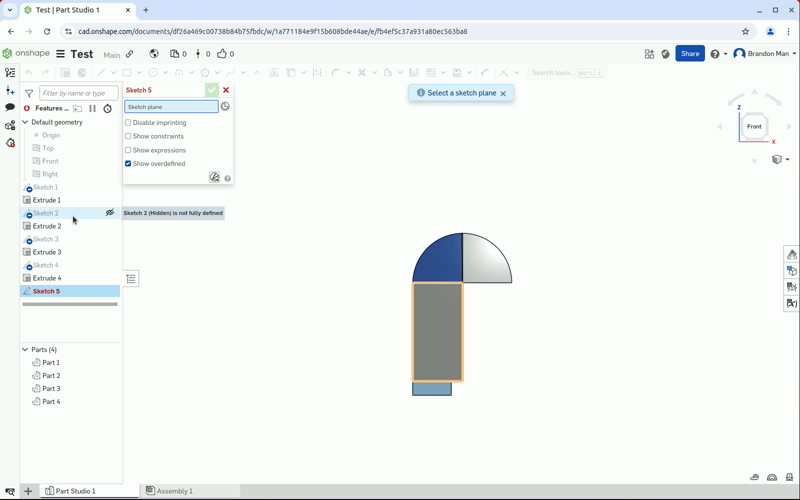
scroll(3)
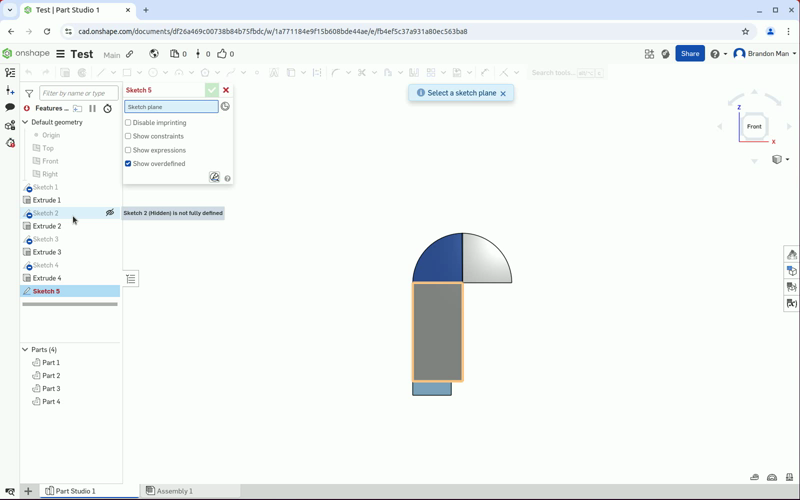
mouse_move(73, 163)
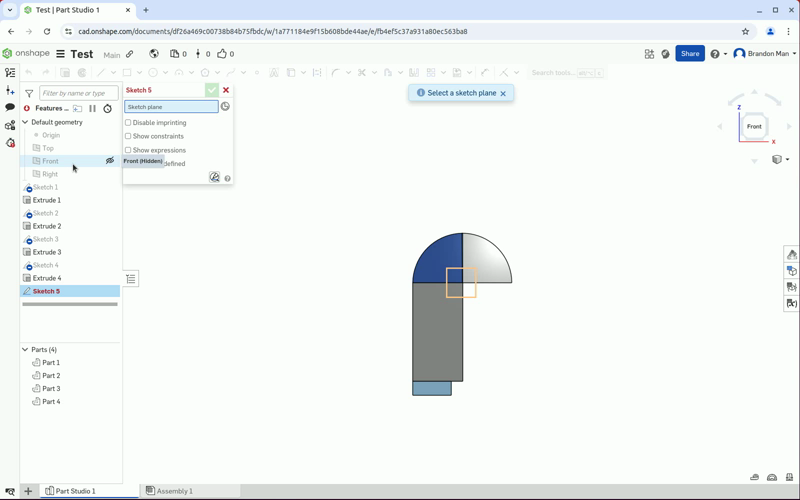
click(73, 163)
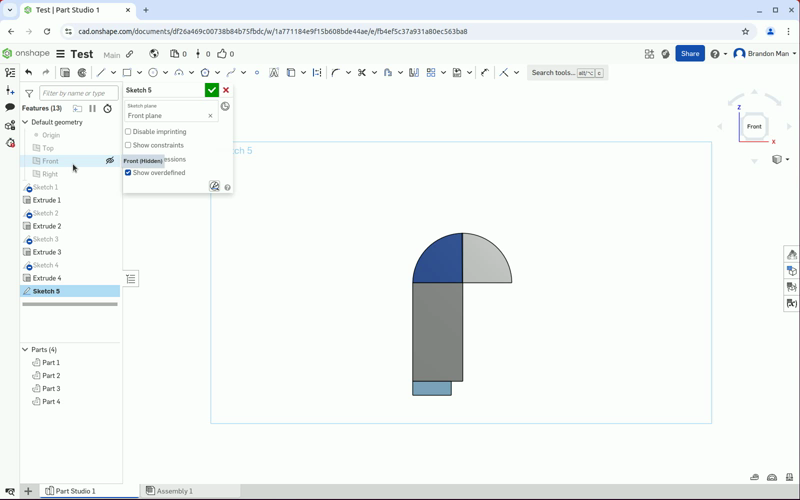
mouse_move(73, 352)
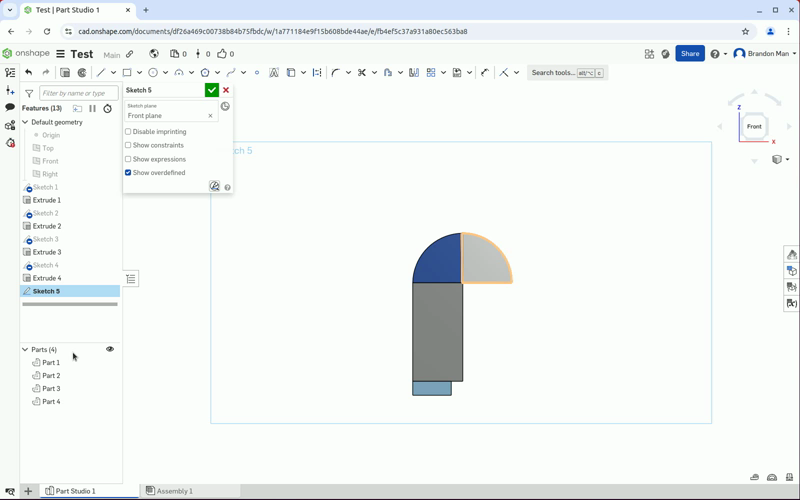
key(y)
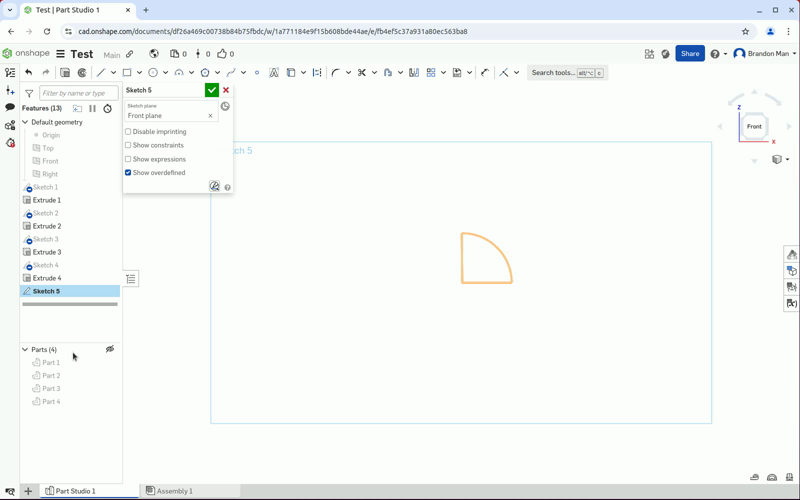
key(l)
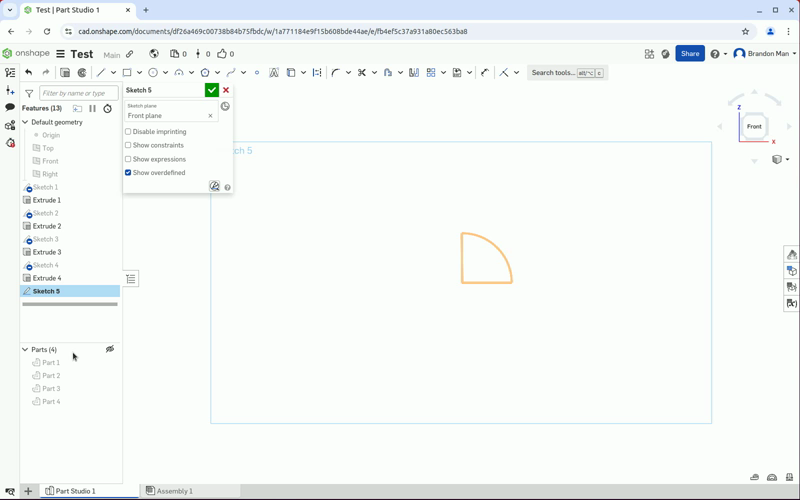
key_down(shift)
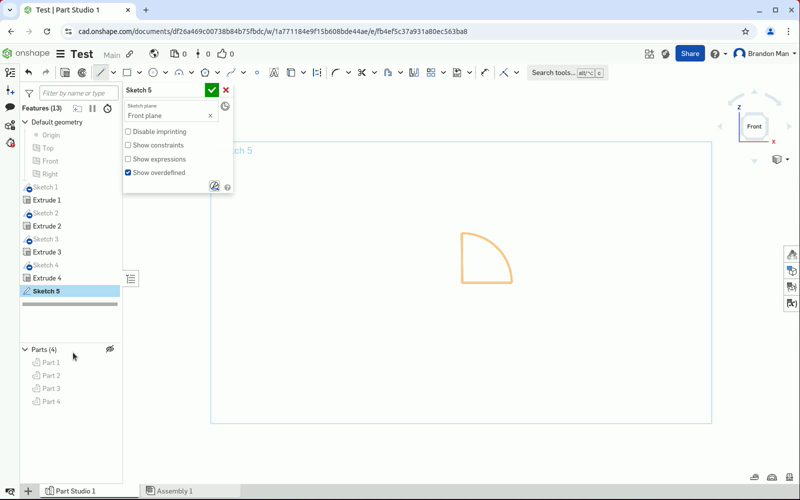
mouse_move(461, 381)
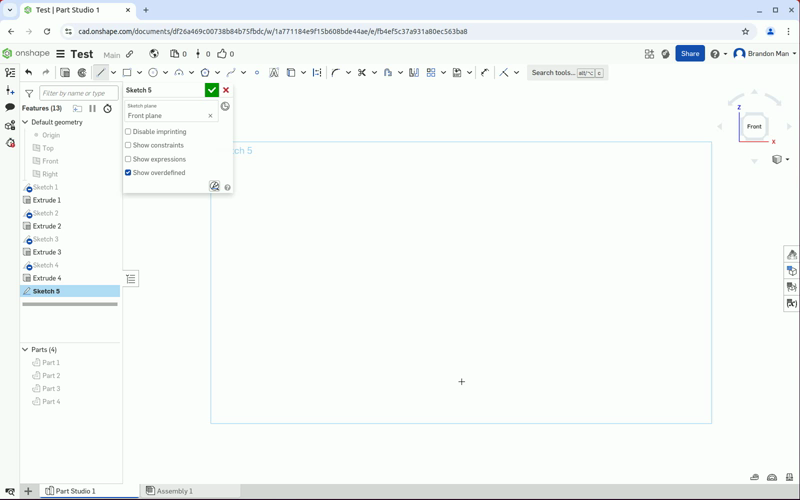
click(461, 381)
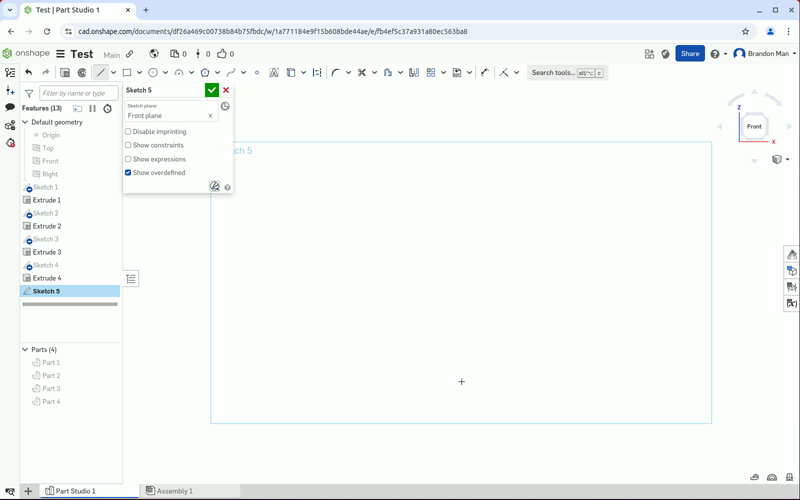
key_up(shift)
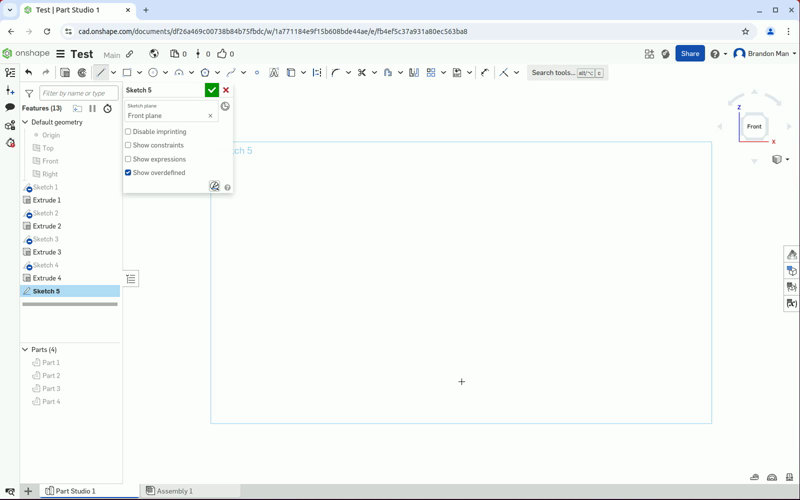
key_down(shift)
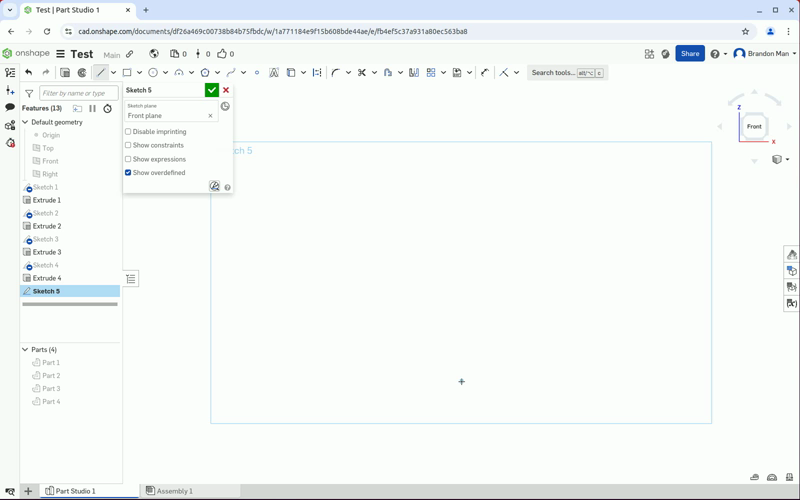
mouse_move(492, 381)
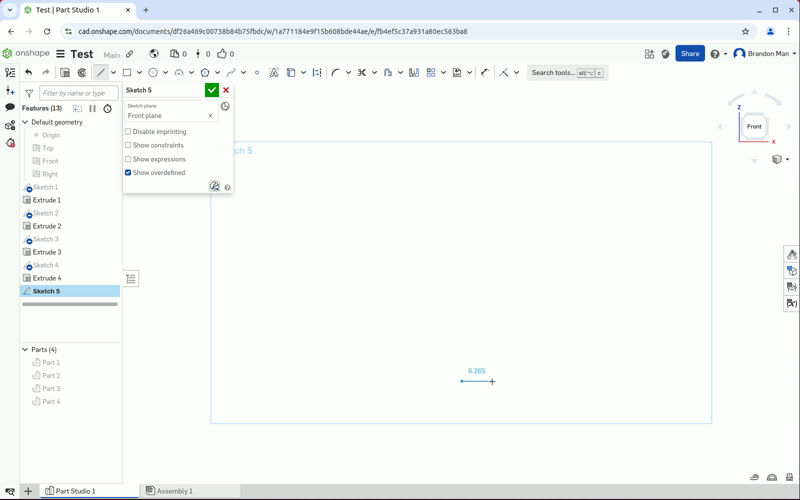
mouse_move(479, 381)
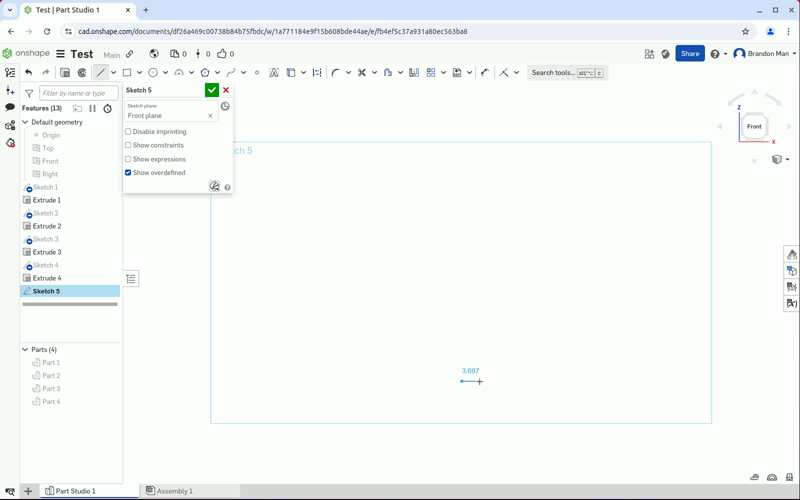
click(479, 381)
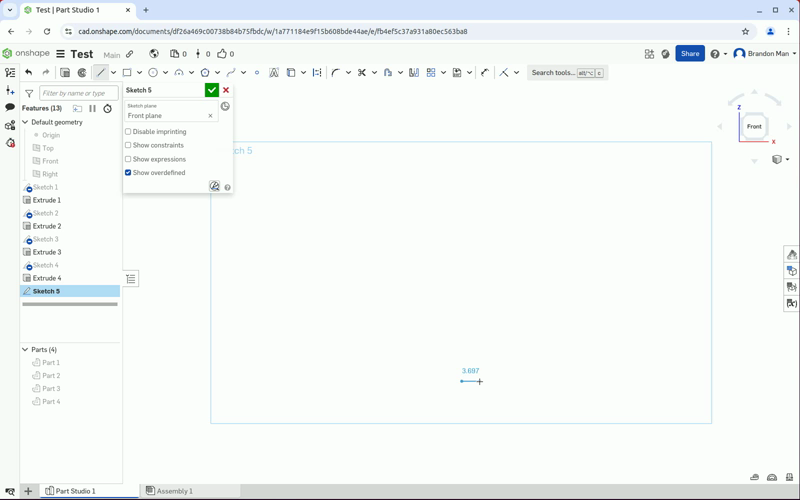
key_up(shift)
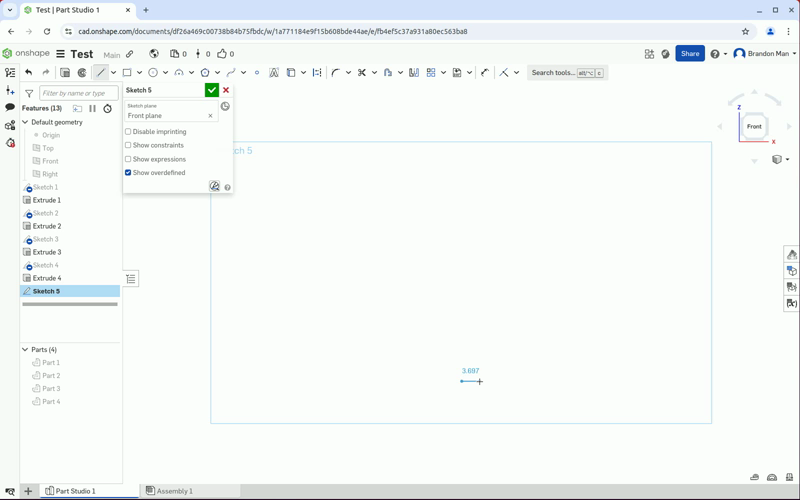
key_down(shift)
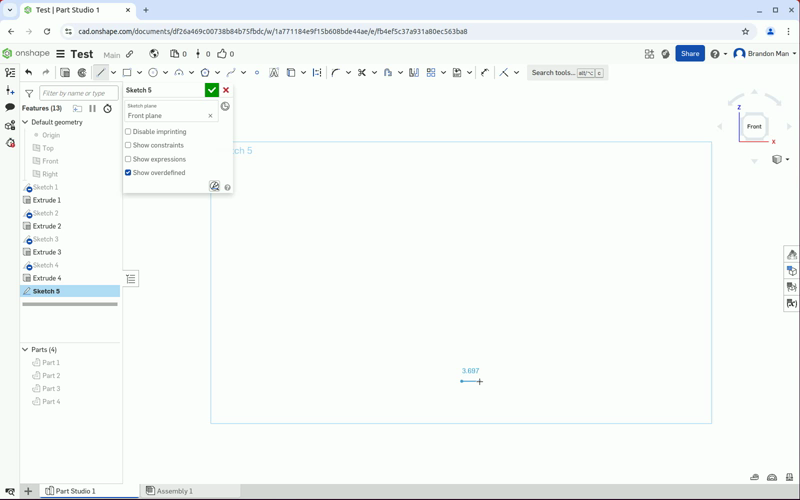
mouse_move(509, 381)
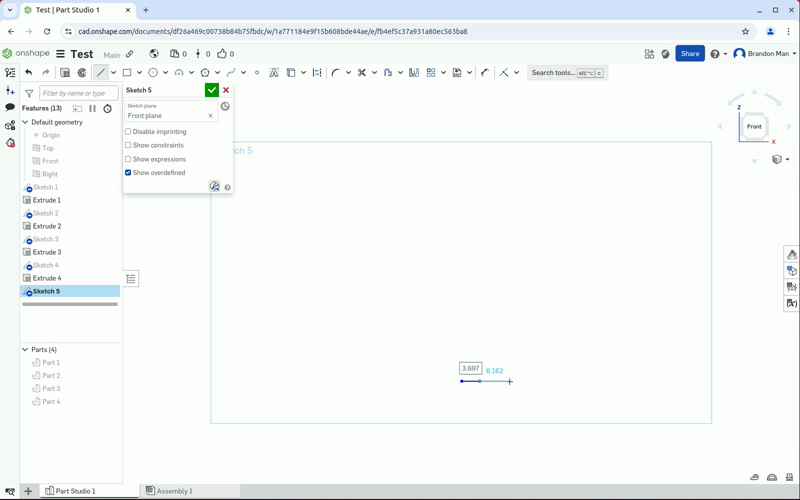
mouse_move(511, 381)
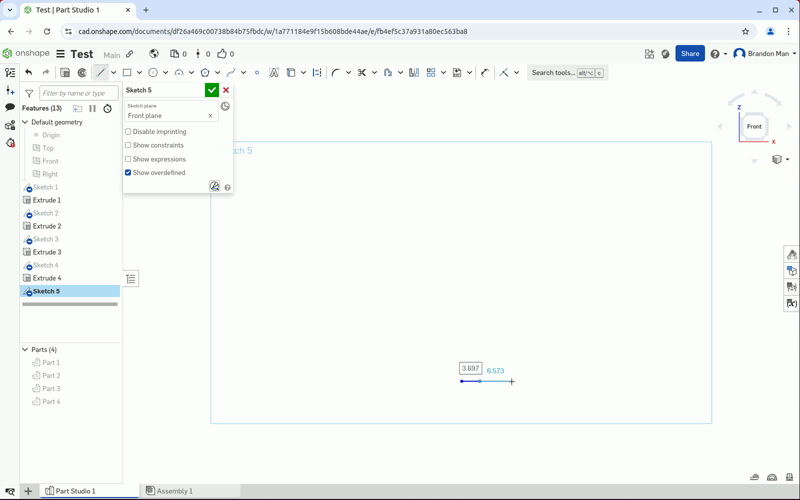
click(511, 381)
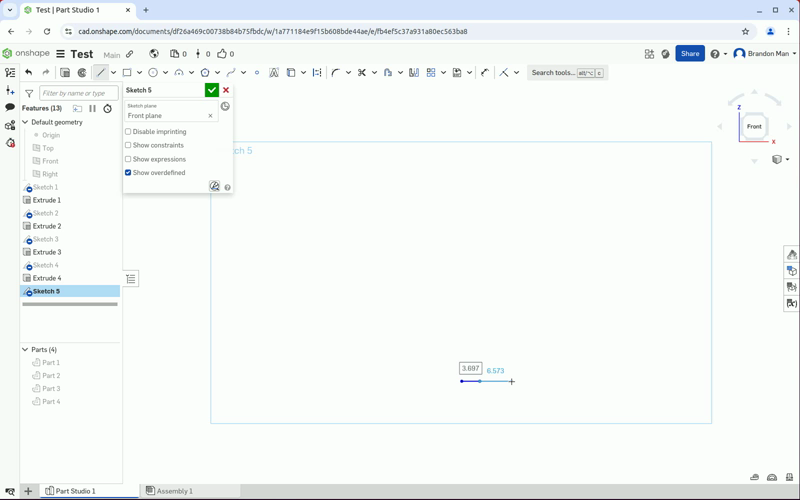
key_up(shift)
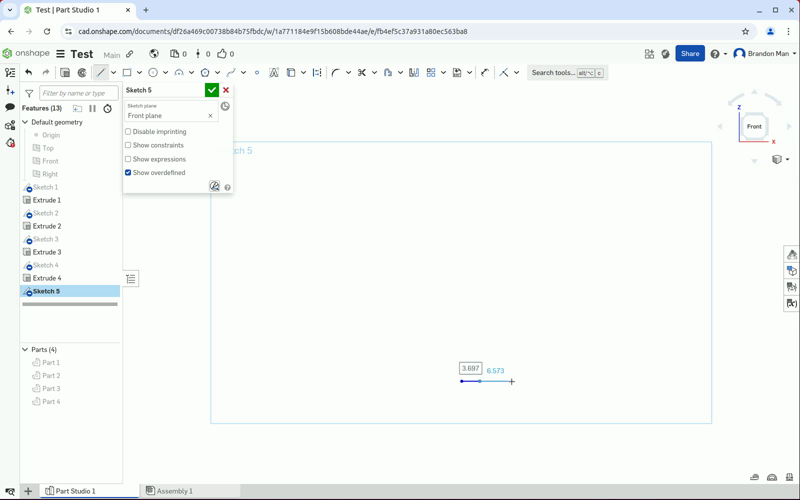
key_down(shift)
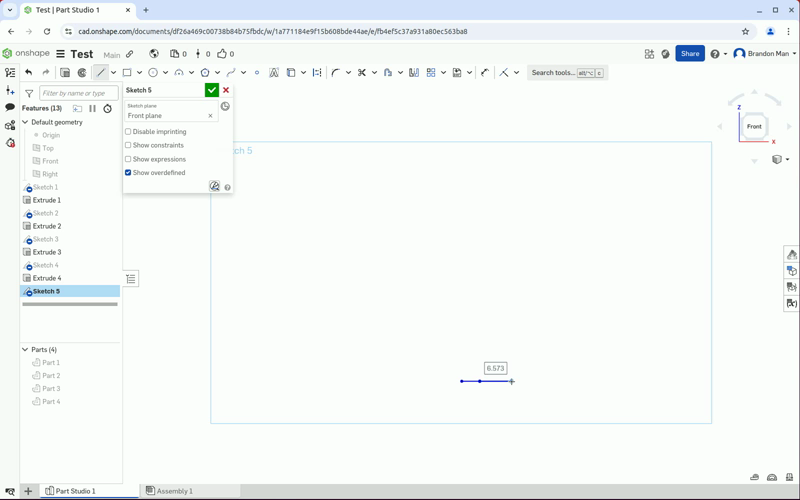
mouse_move(511, 282)
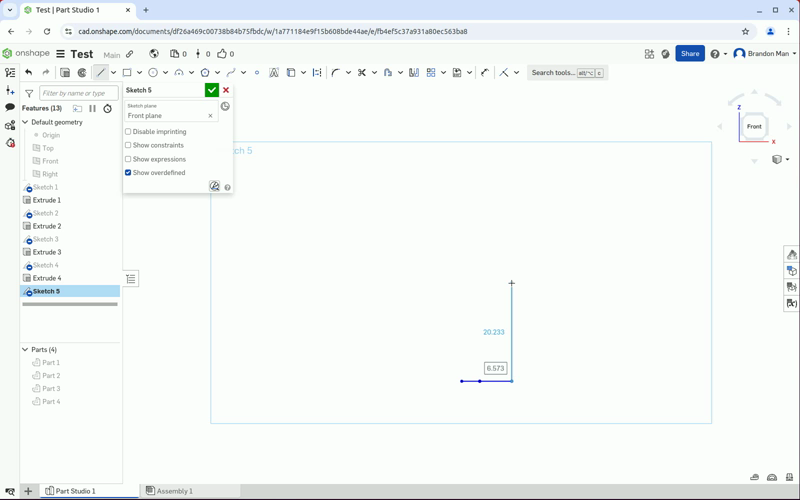
click(511, 282)
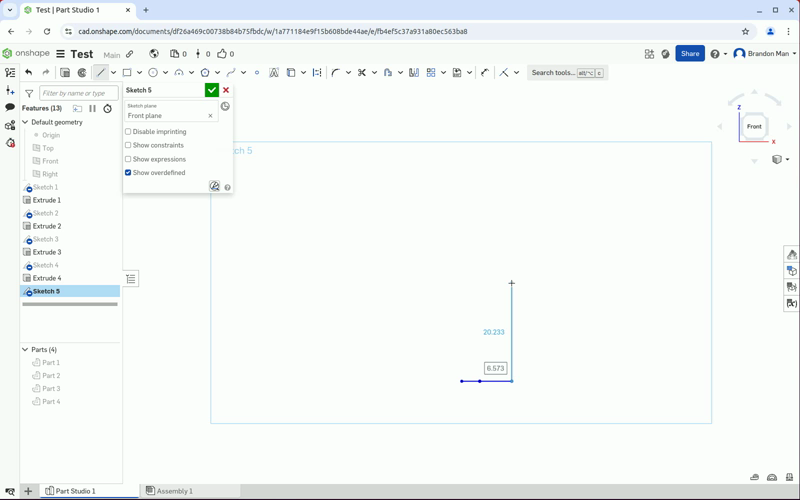
key_up(shift)
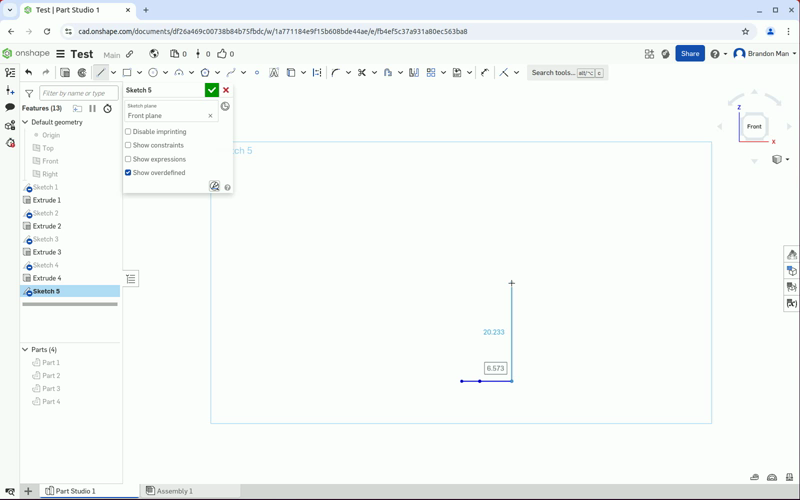
key_down(shift)
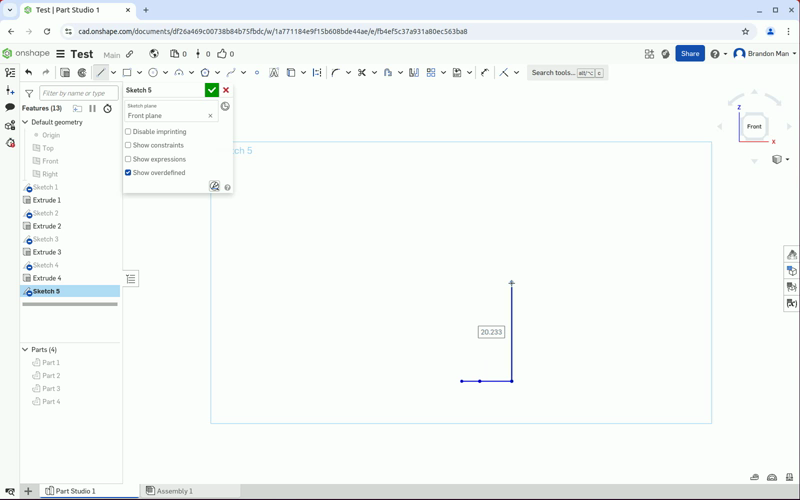
mouse_move(541, 282)
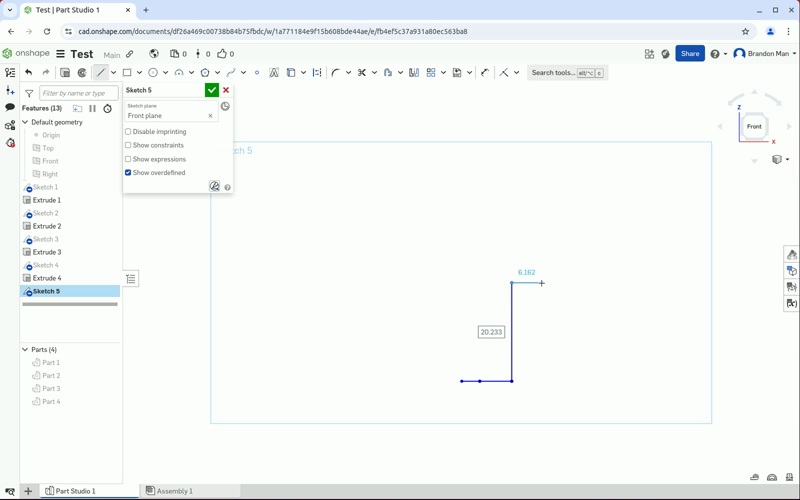
mouse_move(461, 282)
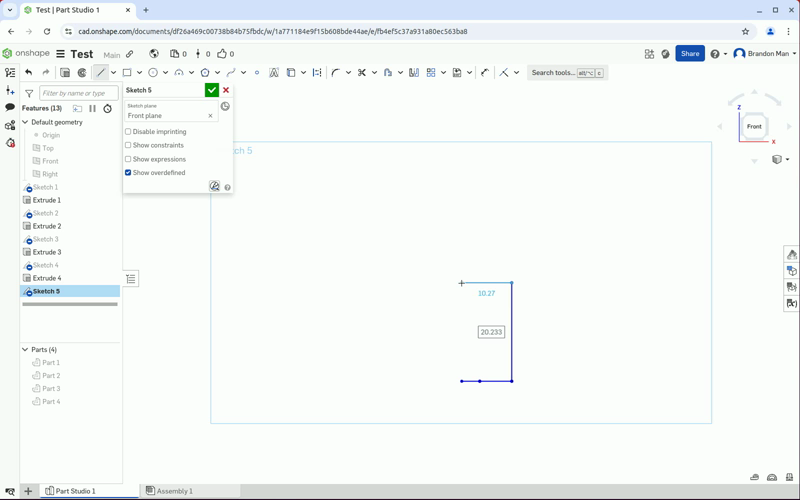
click(461, 282)
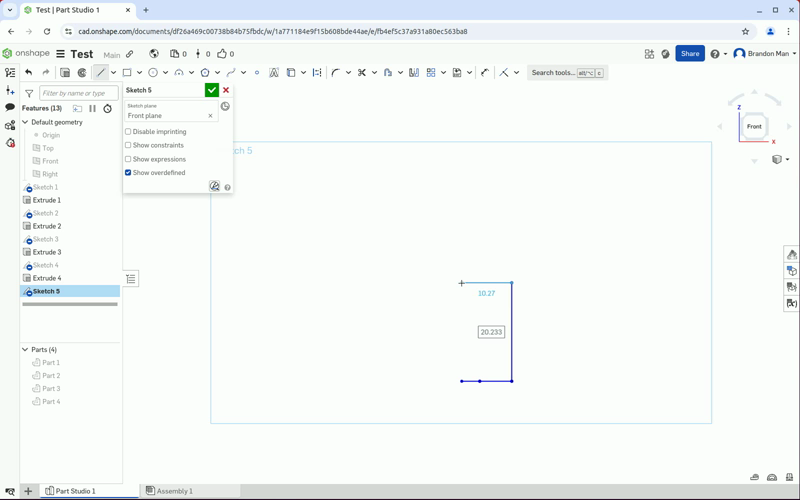
key_up(shift)
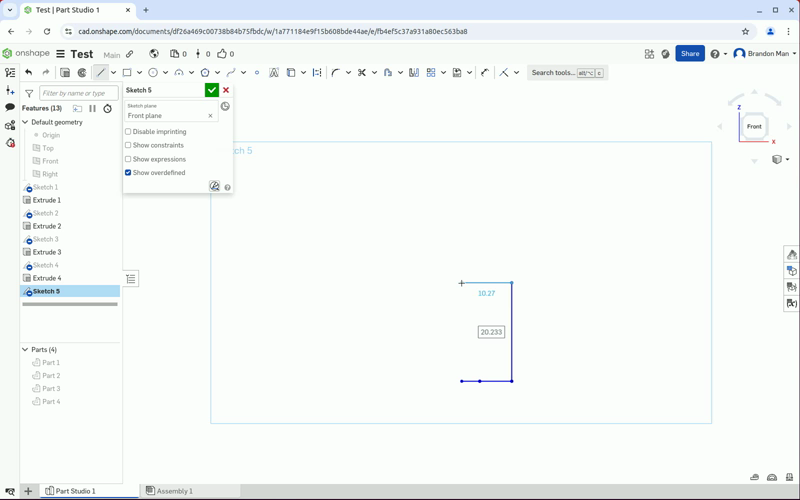
key_down(shift)
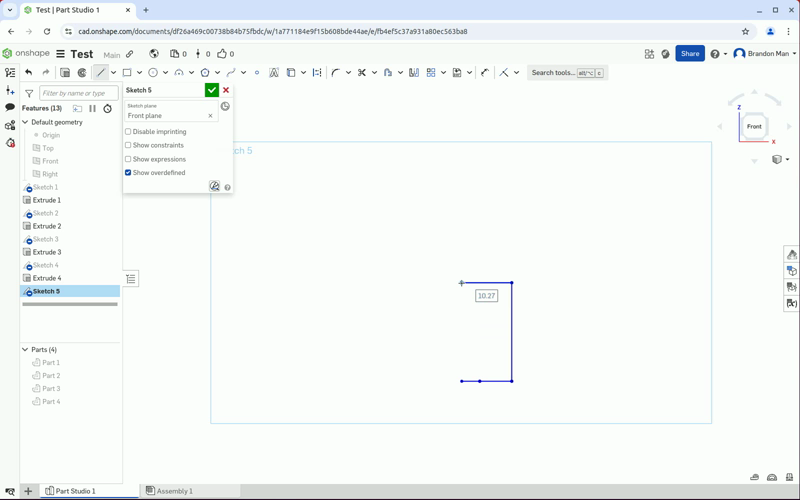
mouse_move(461, 381)
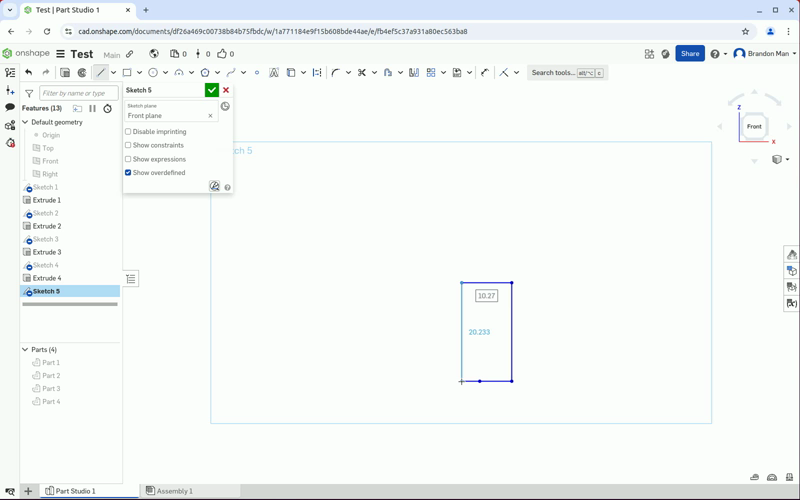
key_up(shift)
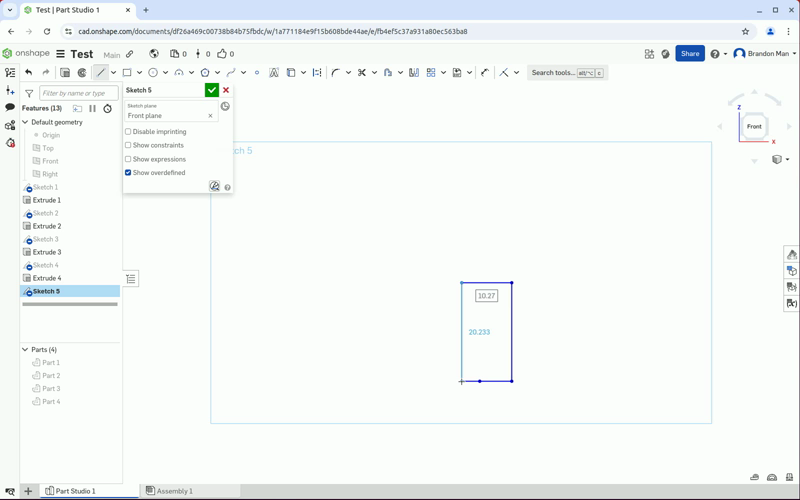
click(461, 381)
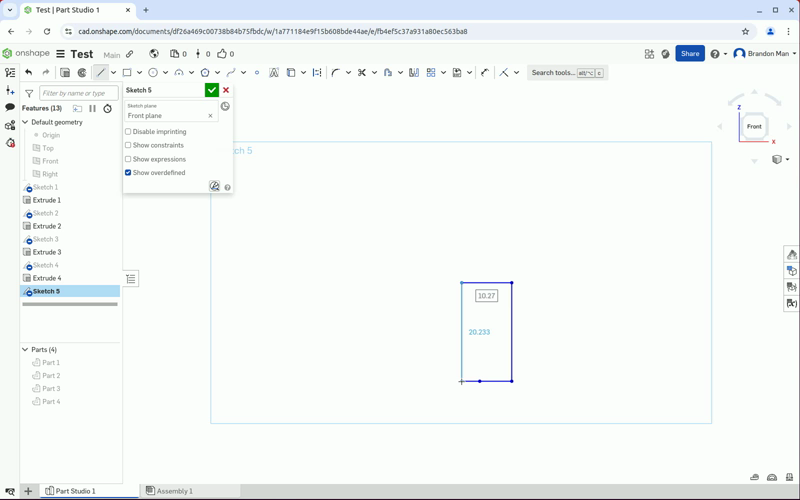
key(esc)
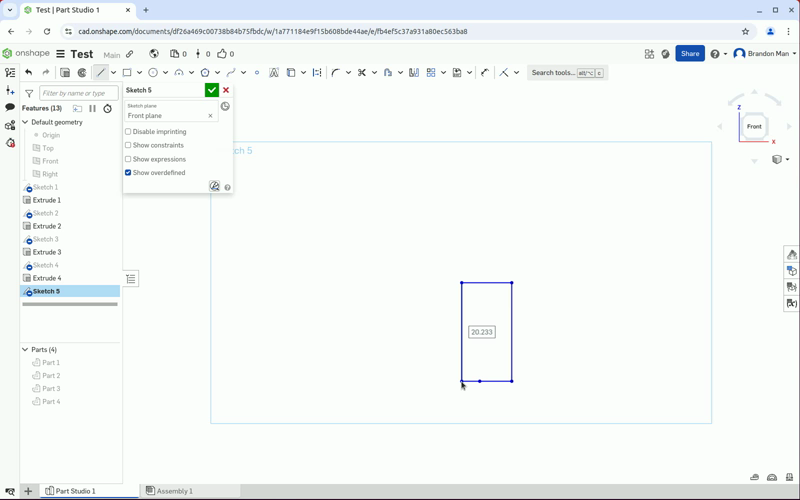
mouse_move(496, 309)
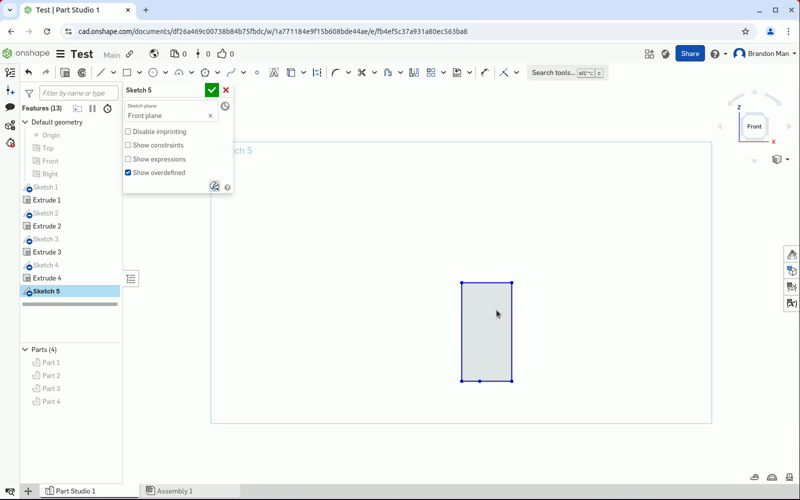
click(496, 309)
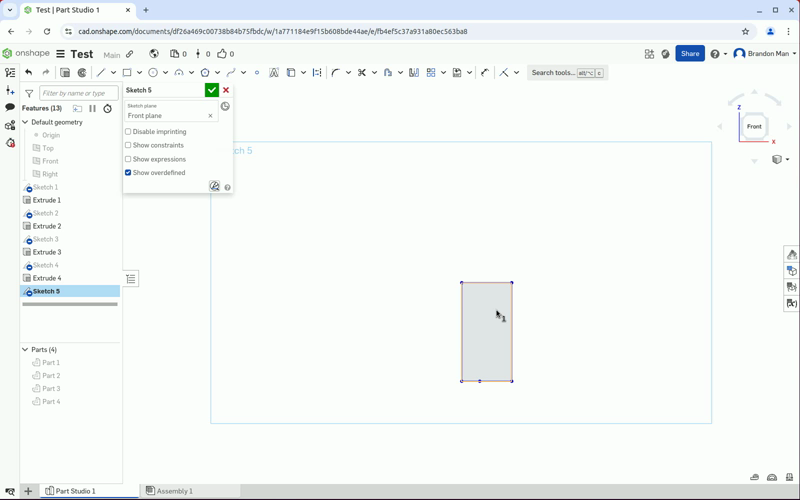
mouse_move(73, 352)
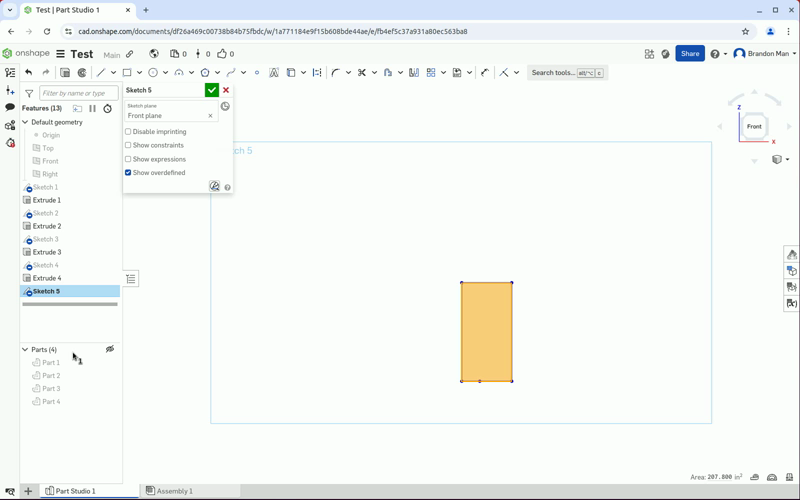
key(shift+y)
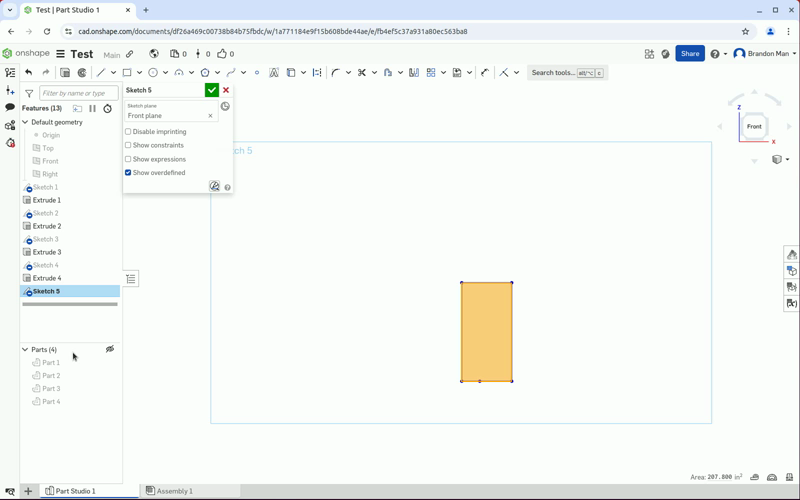
key(shift+e)
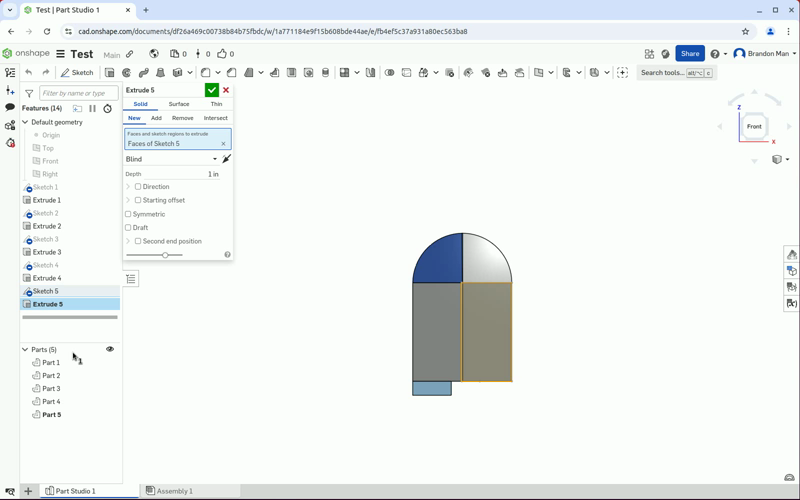
mouse_move(143, 106)
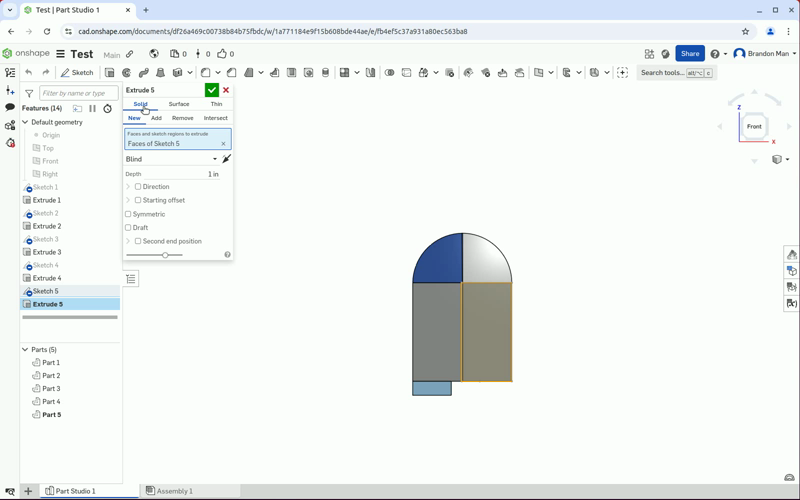
click(143, 106)
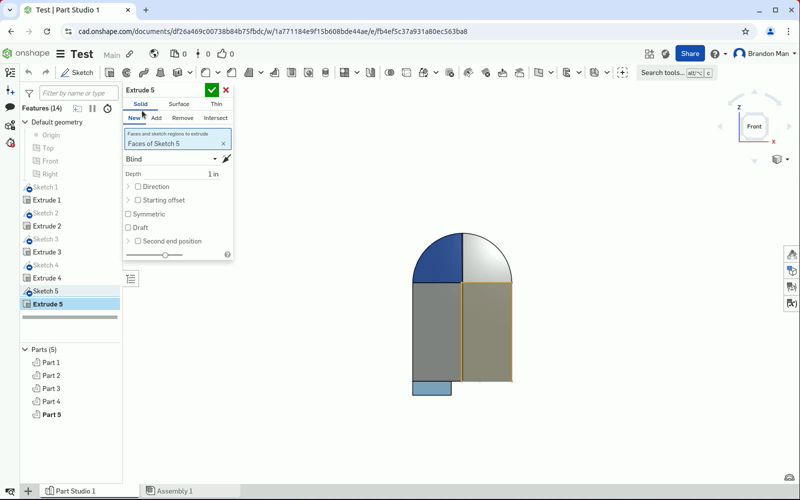
mouse_move(137, 120)
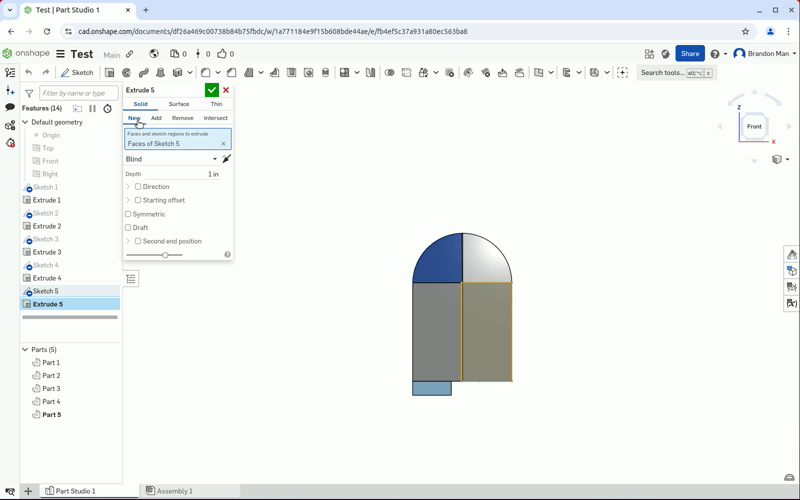
click(137, 120)
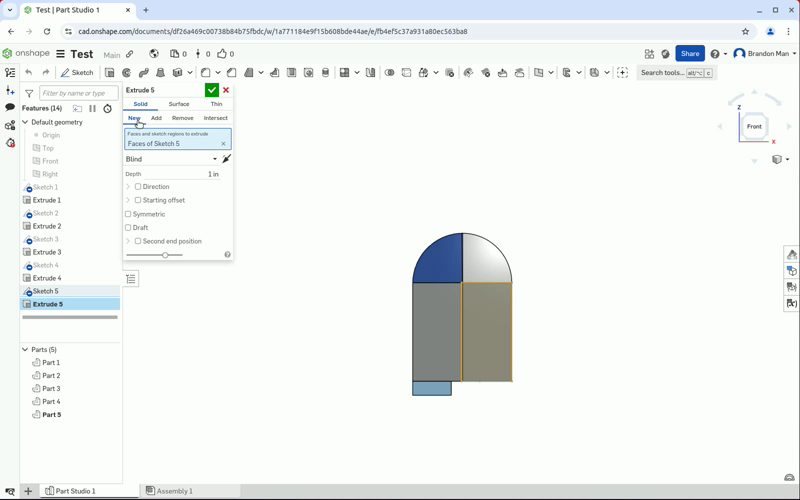
key(tab, 4)
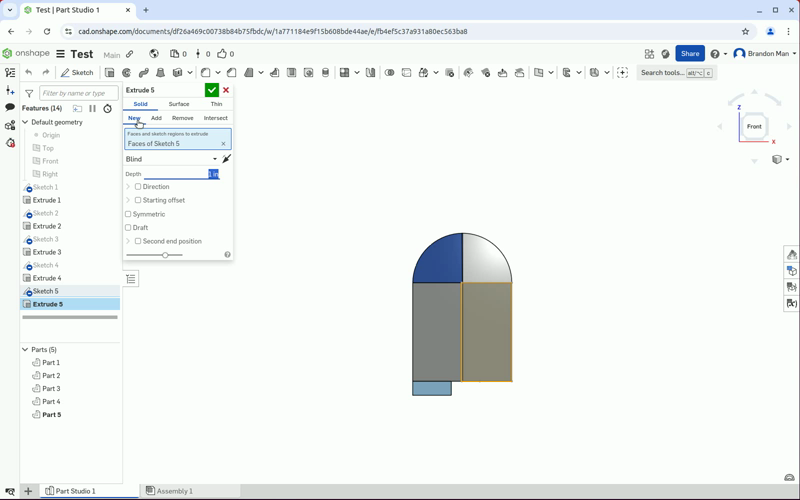
text(20.22)
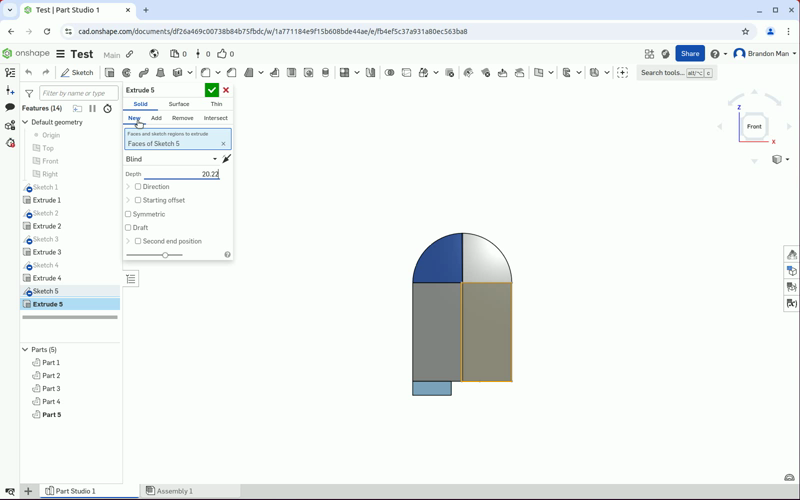
key(enter)
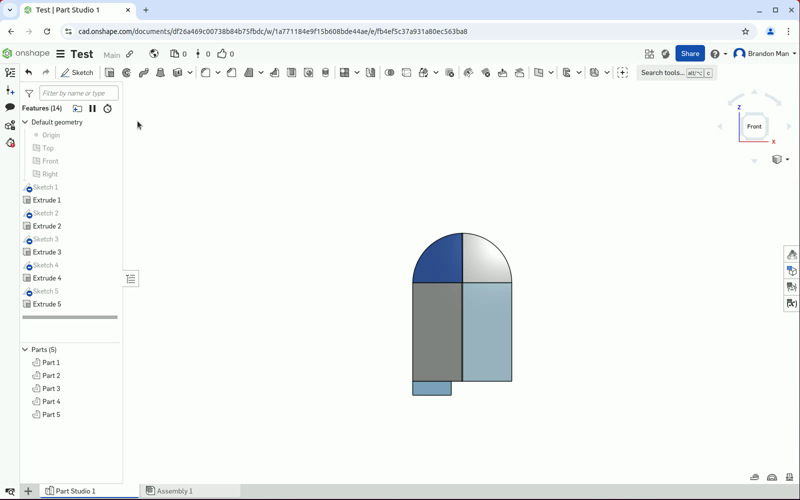
key(shift+h)
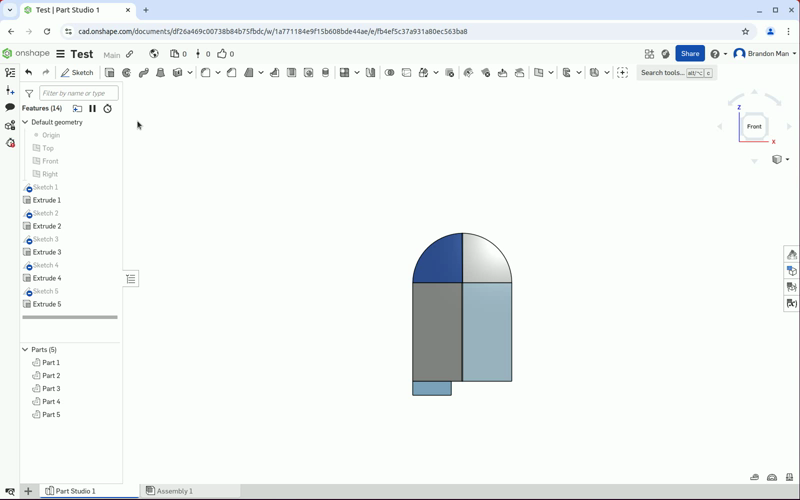
key(shift+h)
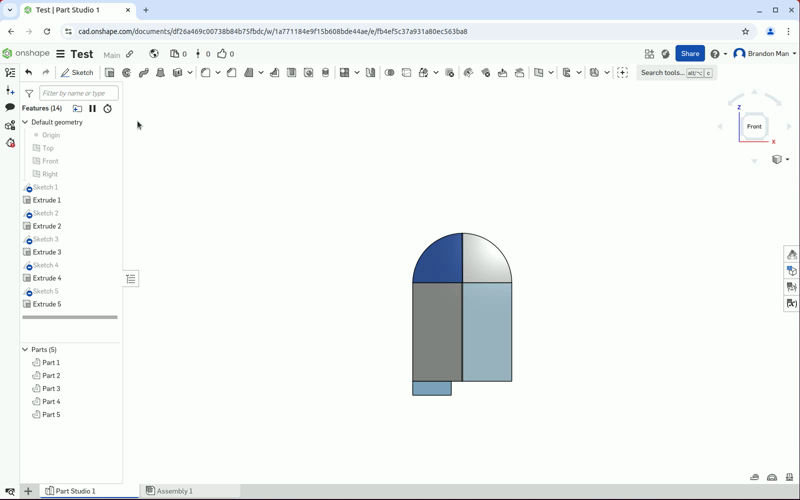
mouse_move(73, 189)
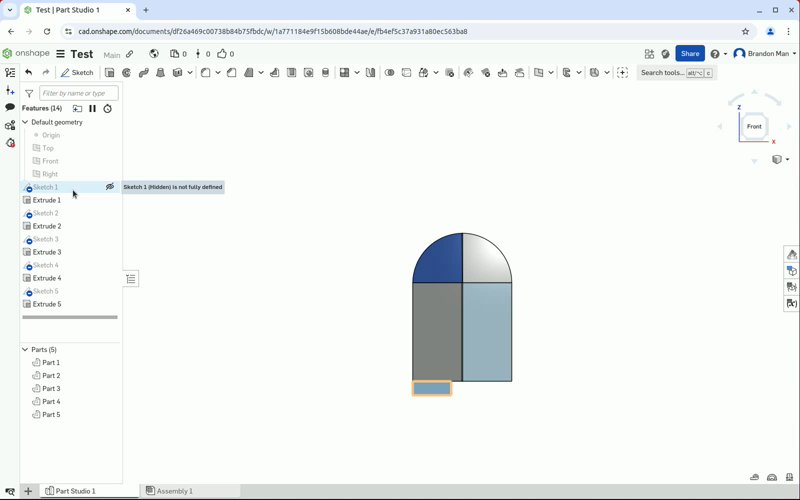
click(73, 189)
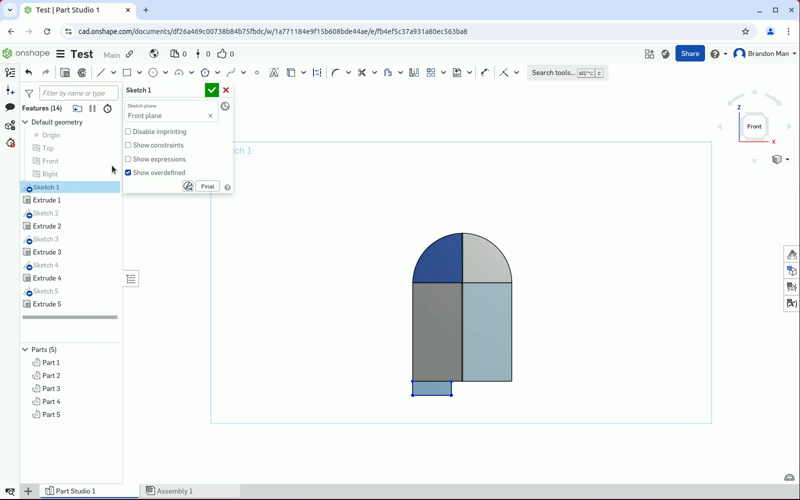
mouse_move(229, 92)
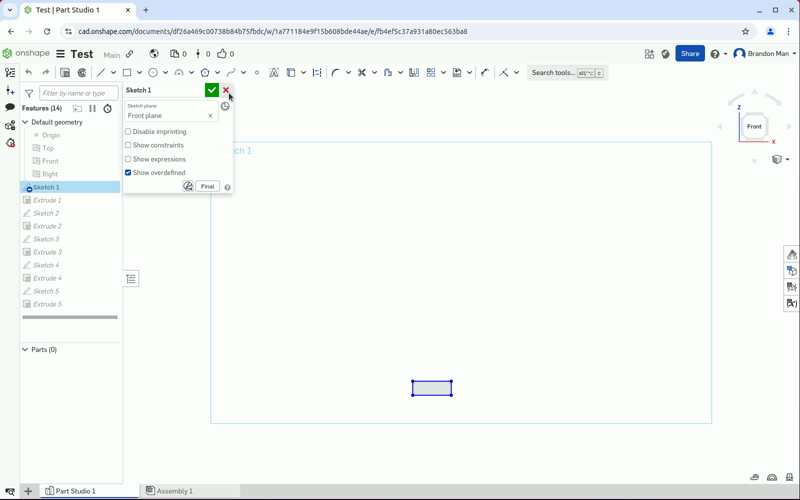
click(229, 92)
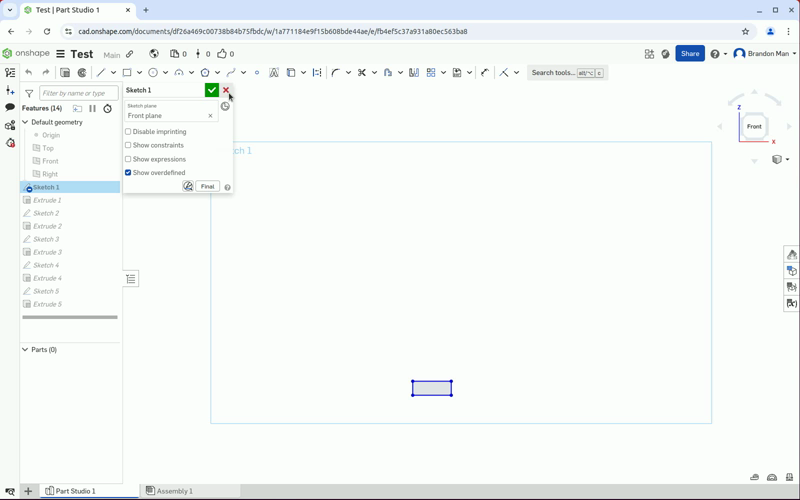
key(shift+s)
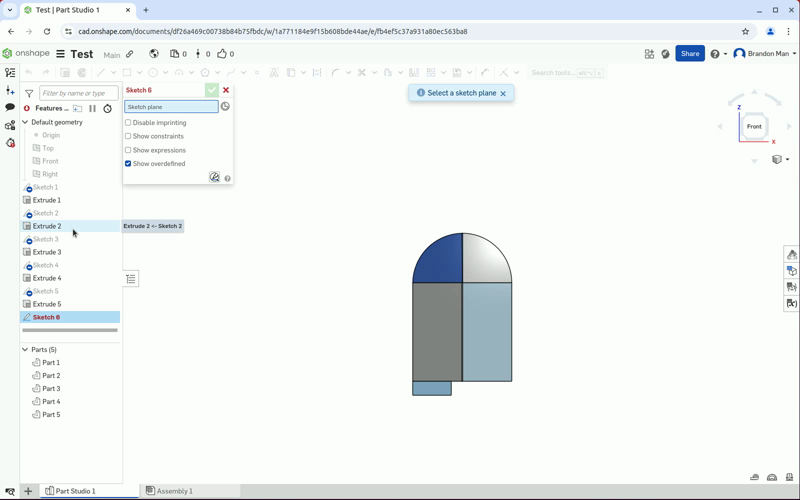
scroll(3)
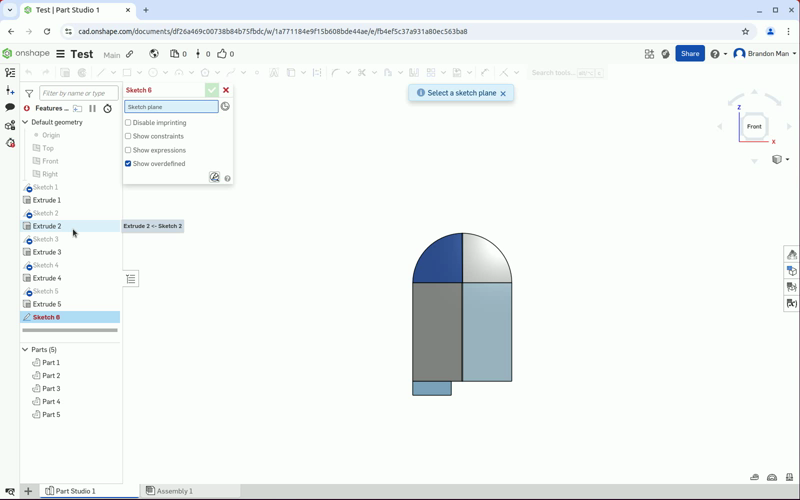
mouse_move(73, 163)
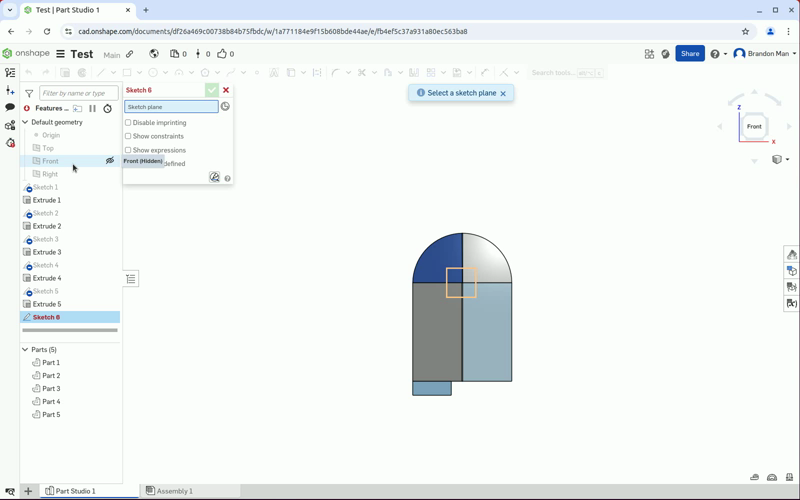
click(73, 163)
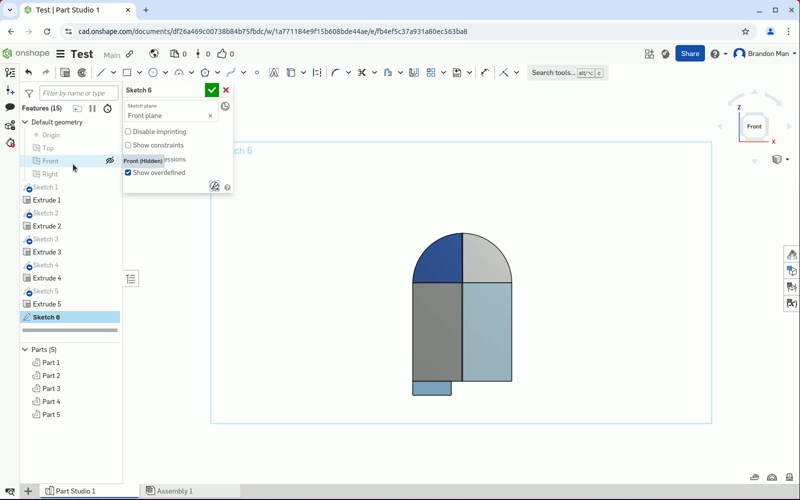
mouse_move(73, 352)
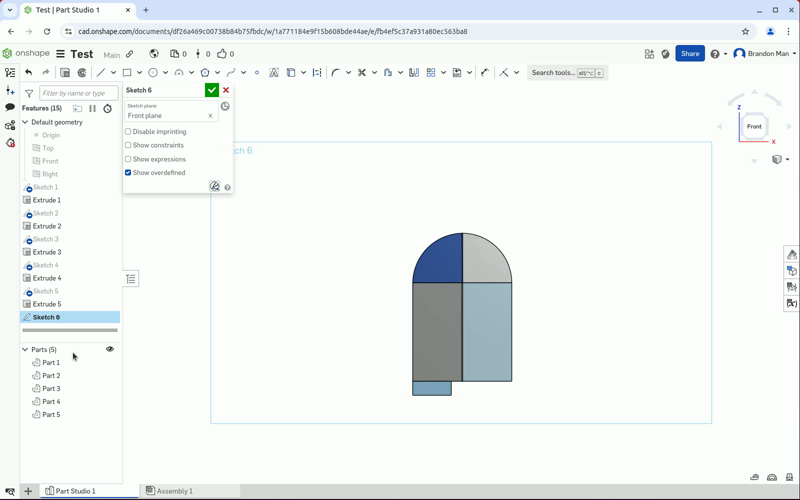
key(y)
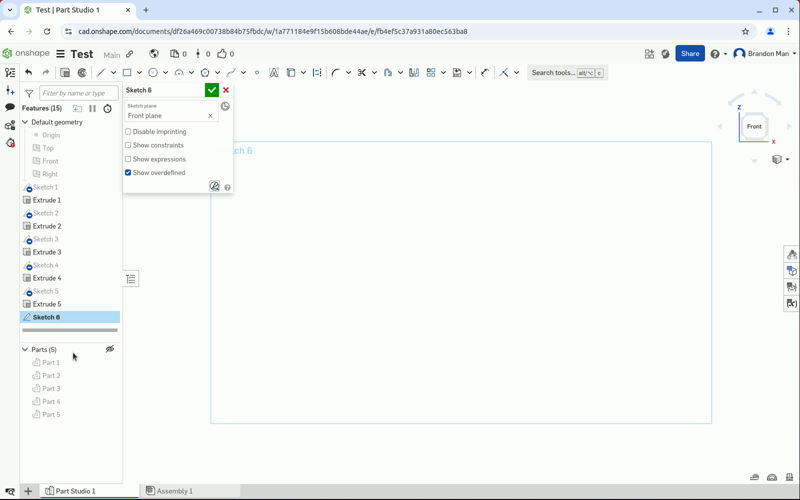
key(l)
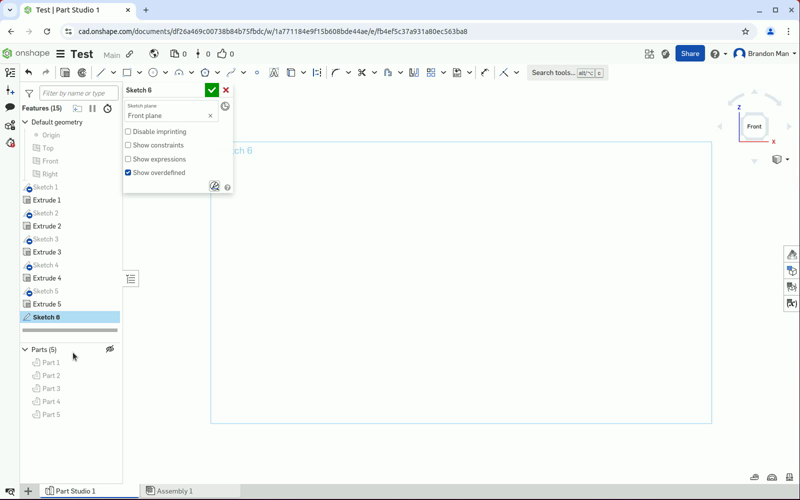
key_down(shift)
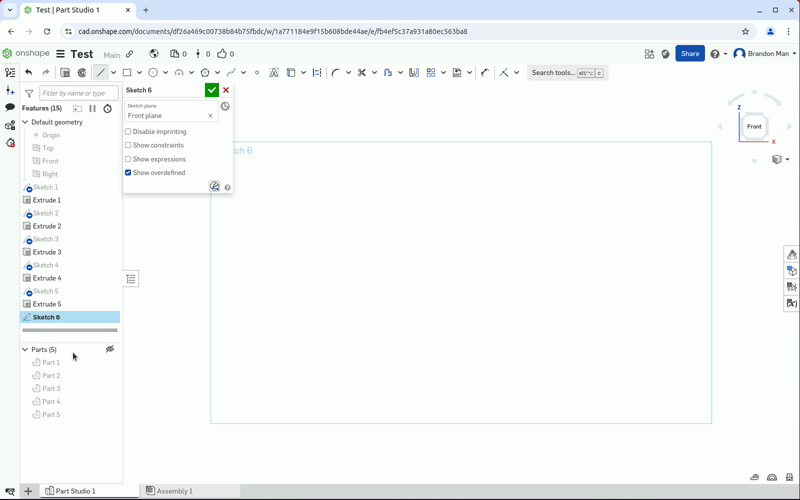
mouse_move(479, 395)
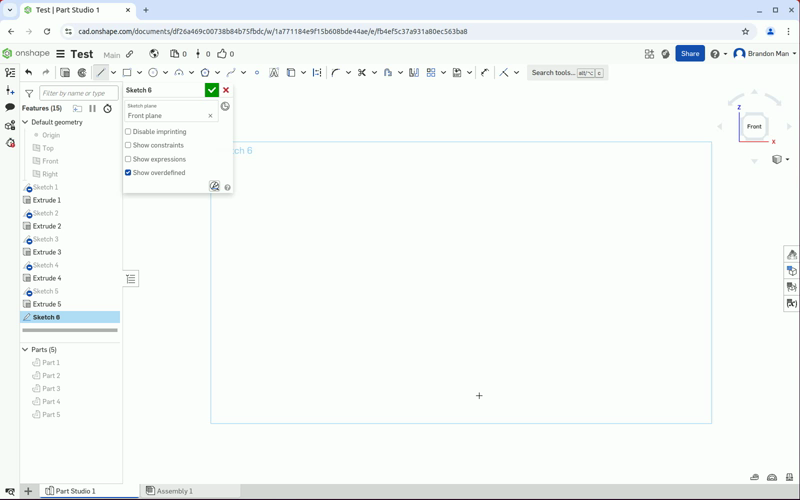
click(479, 395)
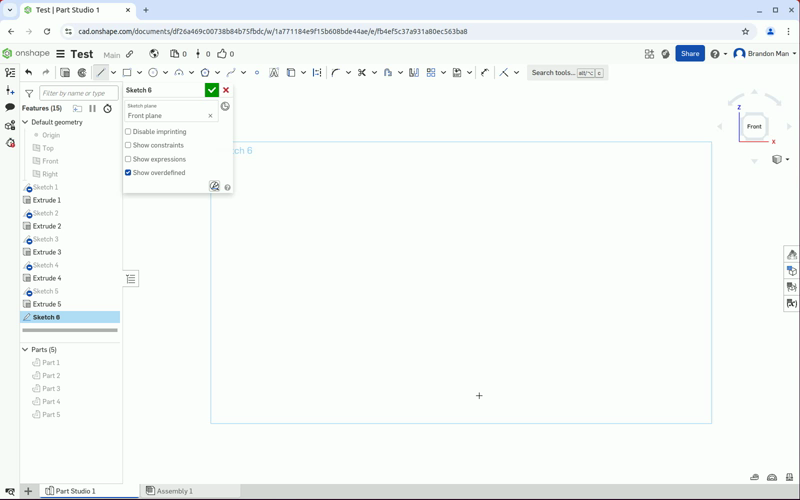
key_up(shift)
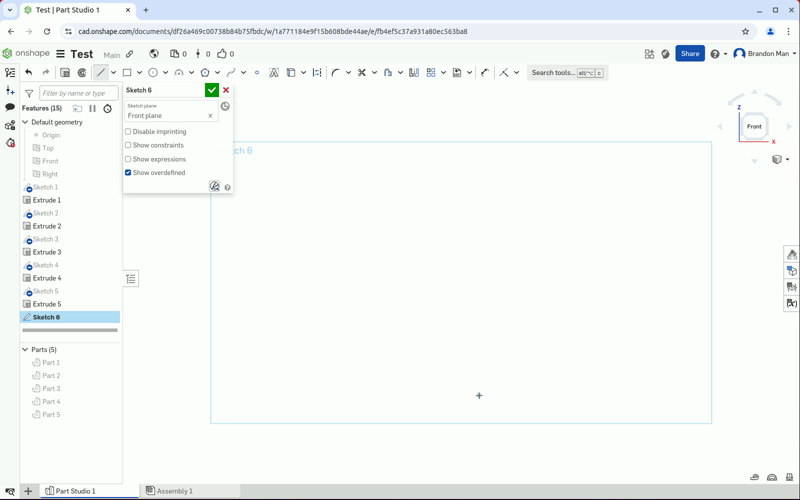
key_down(shift)
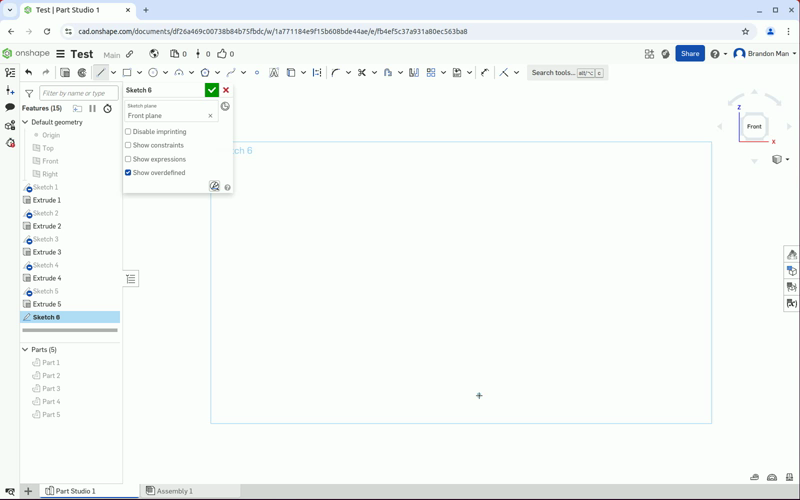
mouse_move(509, 395)
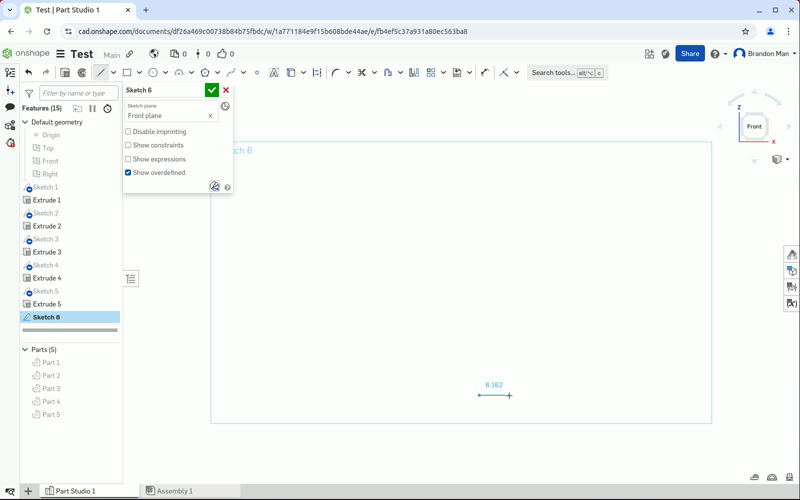
mouse_move(512, 395)
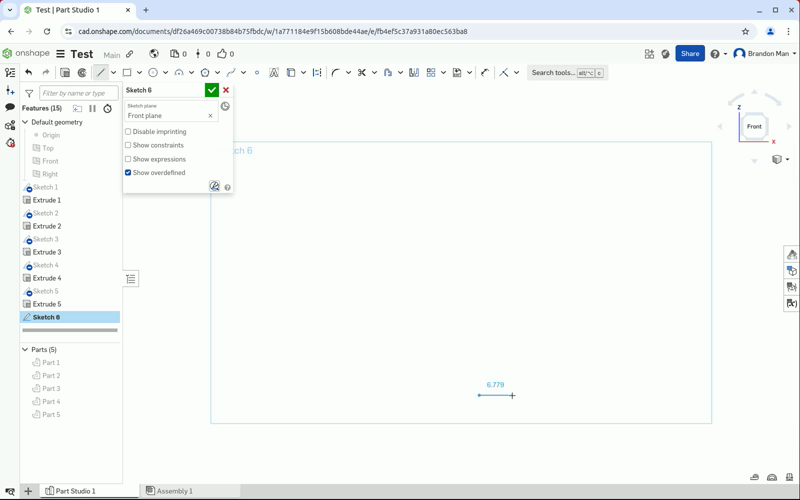
click(512, 395)
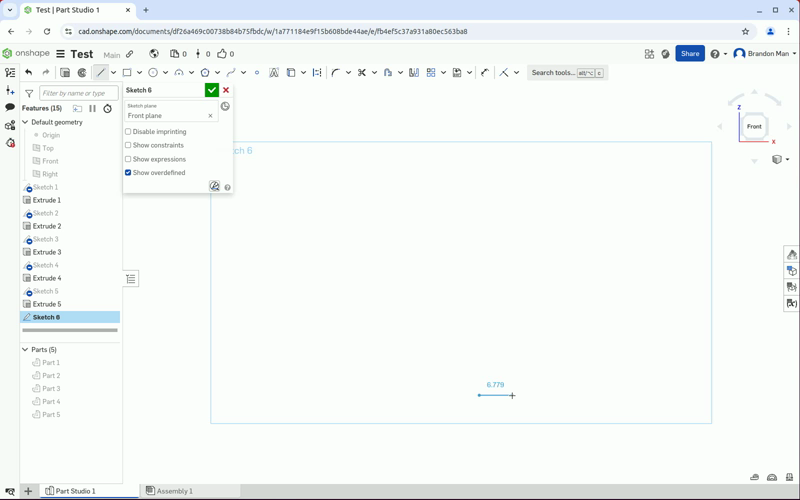
key_up(shift)
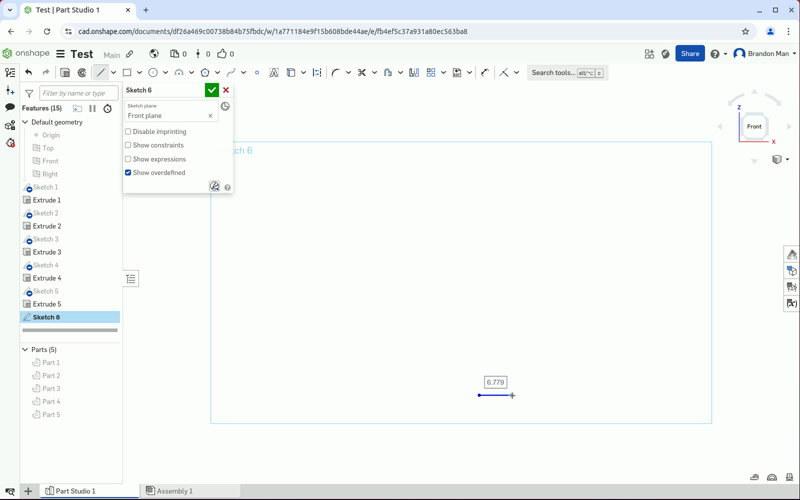
key_down(shift)
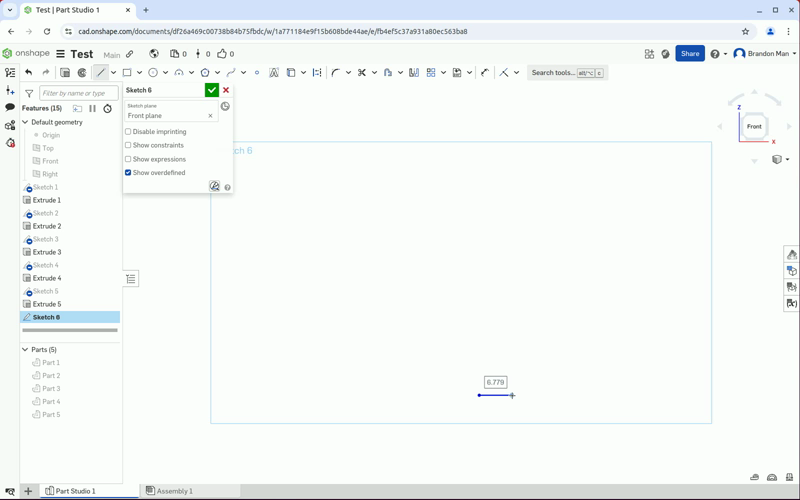
mouse_move(542, 395)
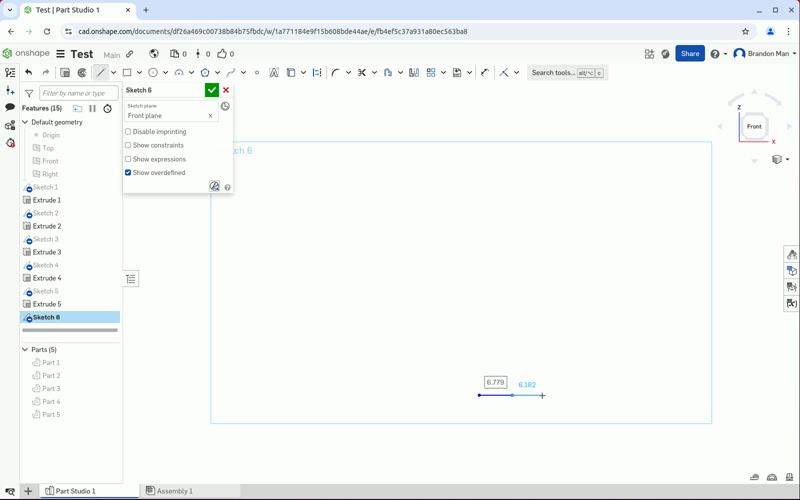
mouse_move(512, 381)
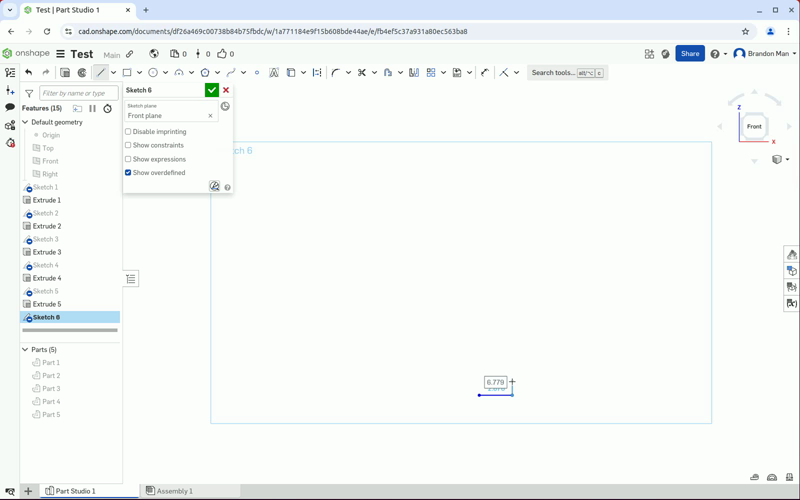
click(512, 381)
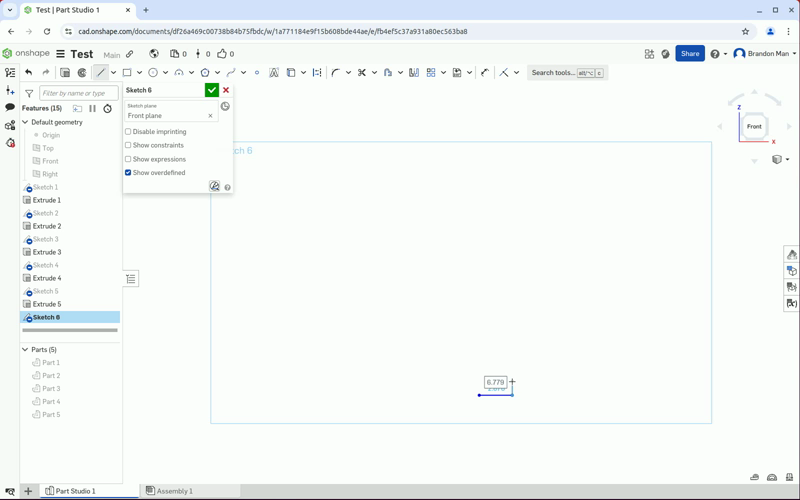
key_up(shift)
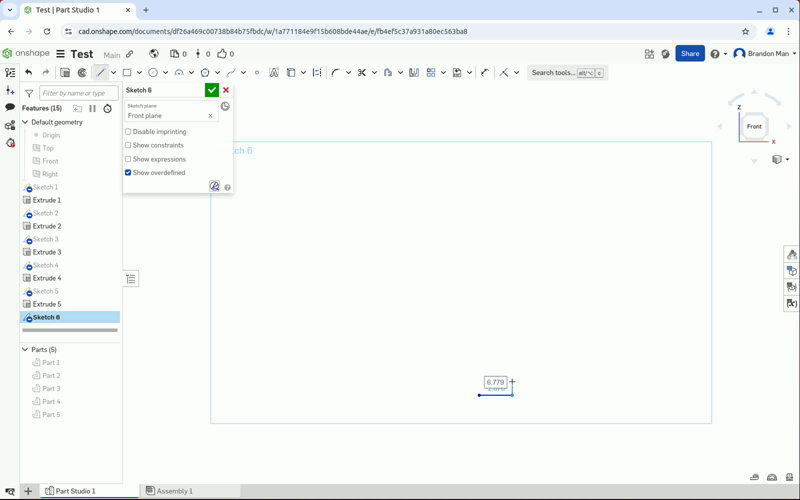
key_down(shift)
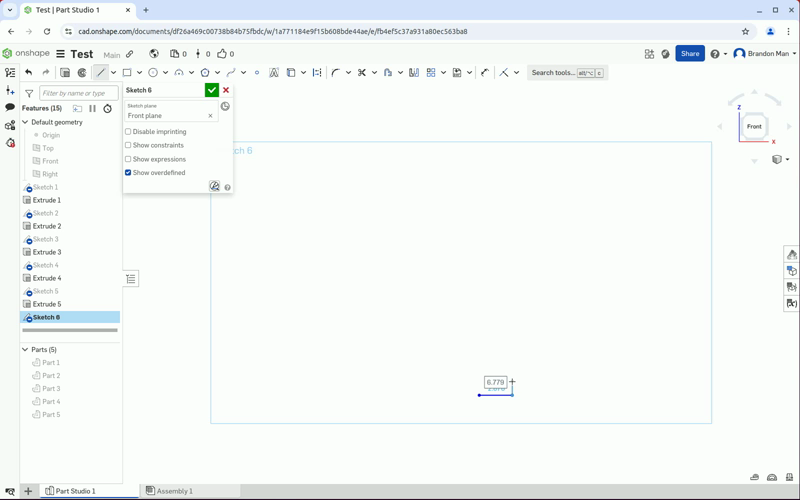
mouse_move(542, 381)
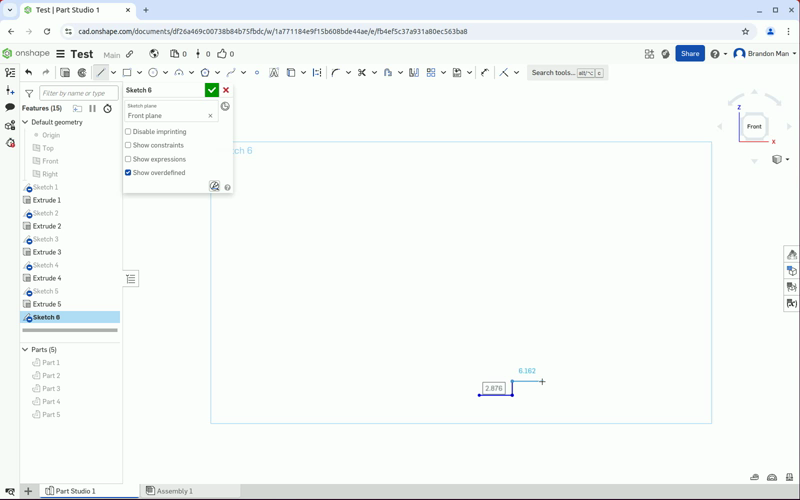
mouse_move(479, 381)
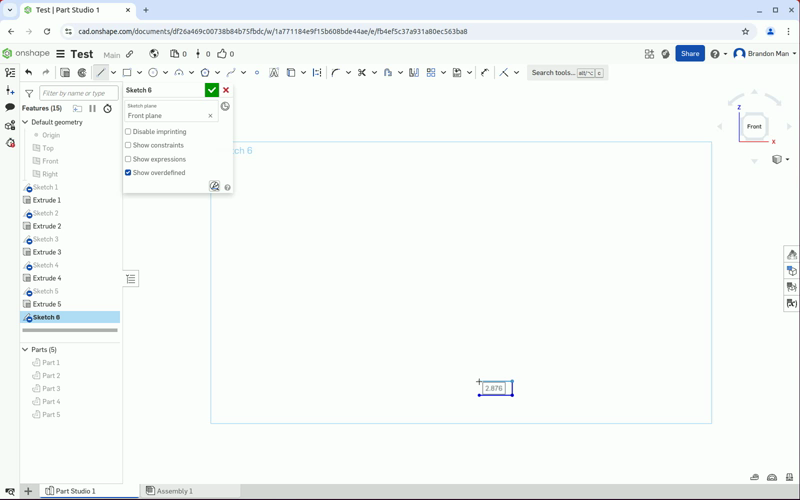
click(479, 381)
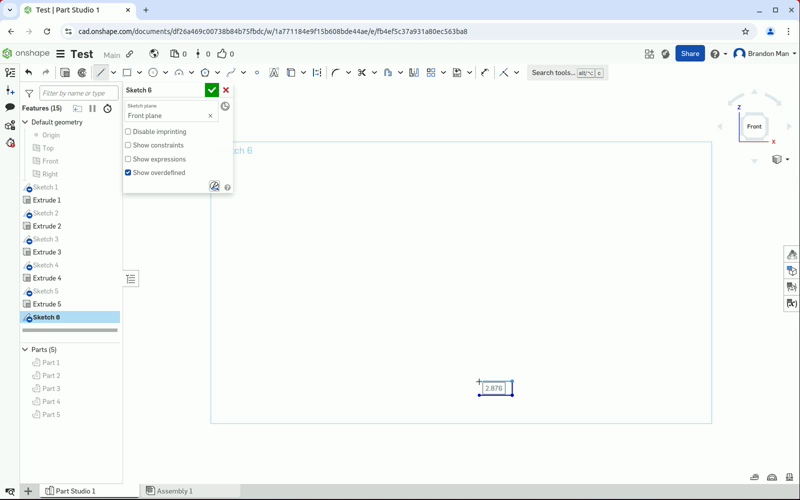
key_up(shift)
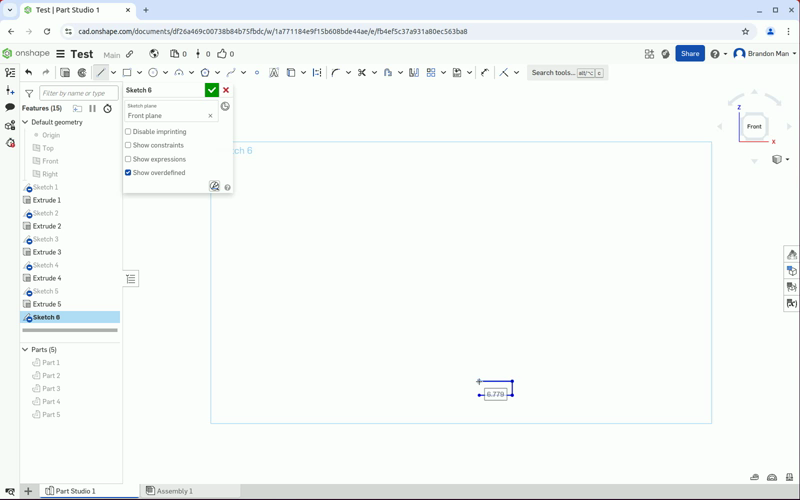
mouse_move(509, 381)
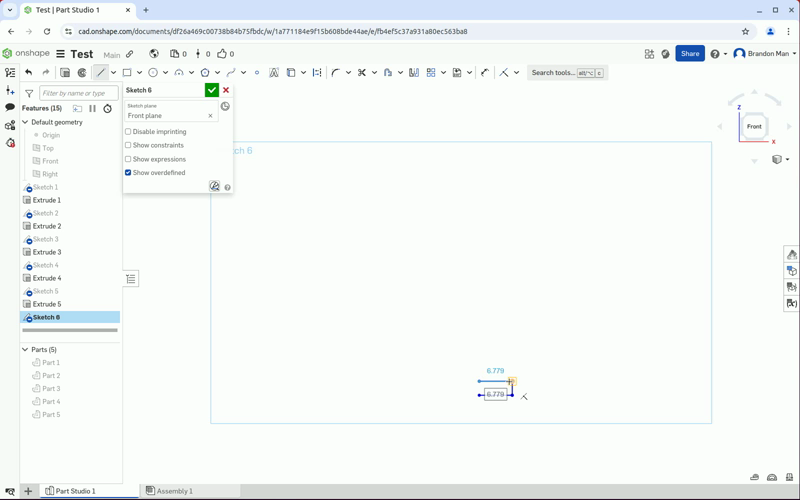
key_down(shift)
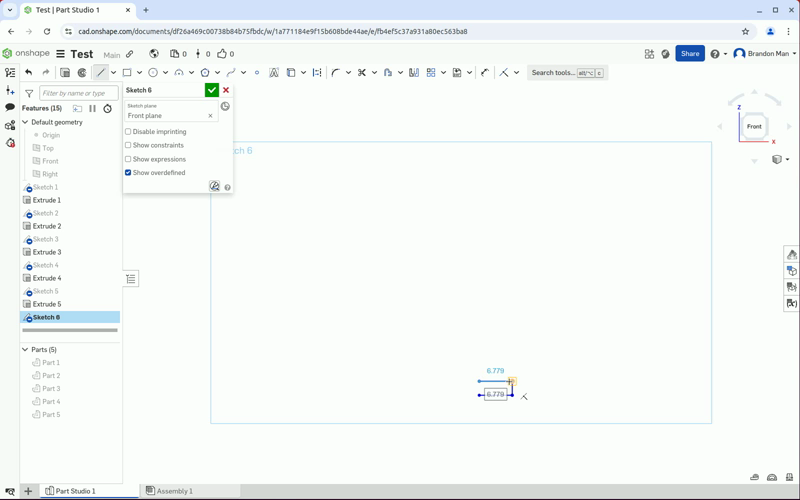
mouse_move(479, 395)
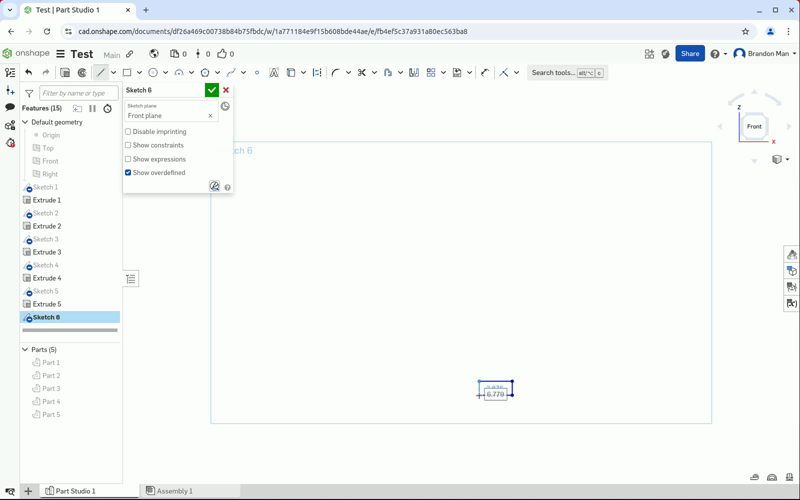
key_up(shift)
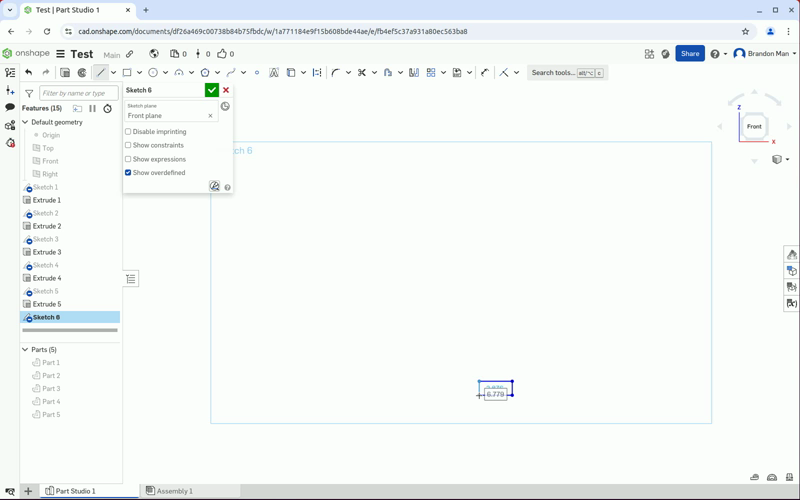
click(479, 395)
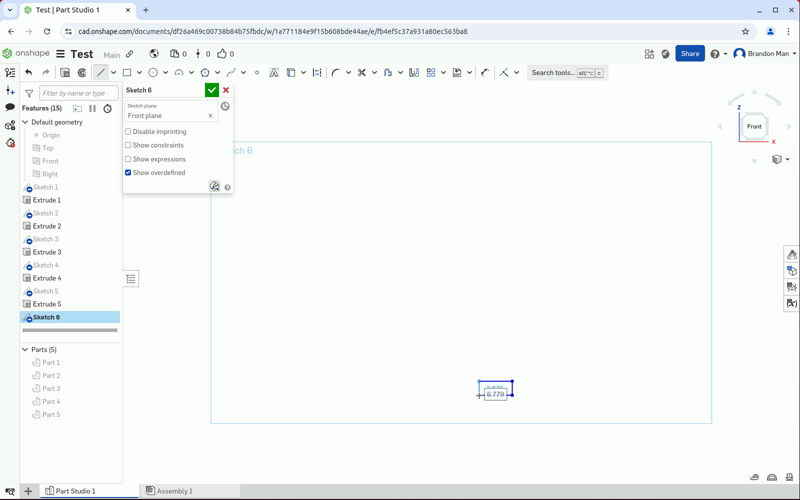
key(esc)
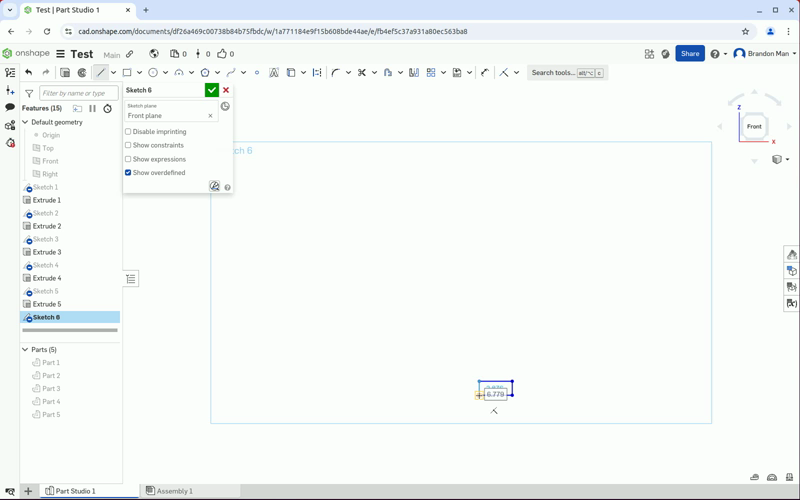
mouse_move(483, 389)
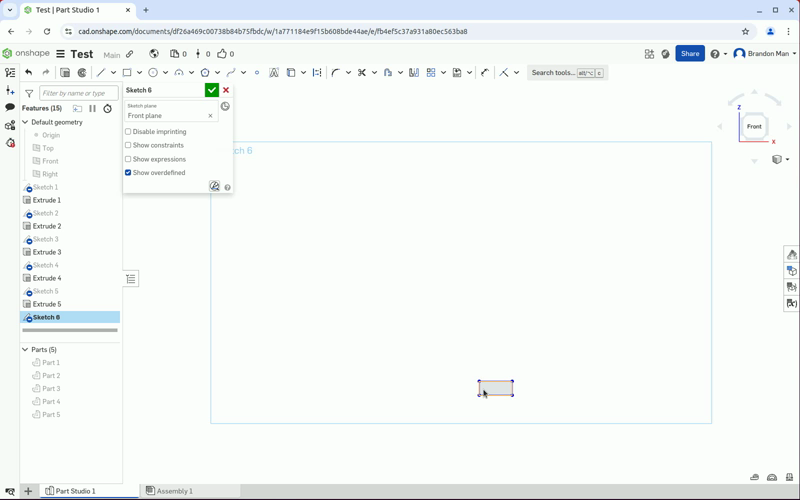
scroll(6)
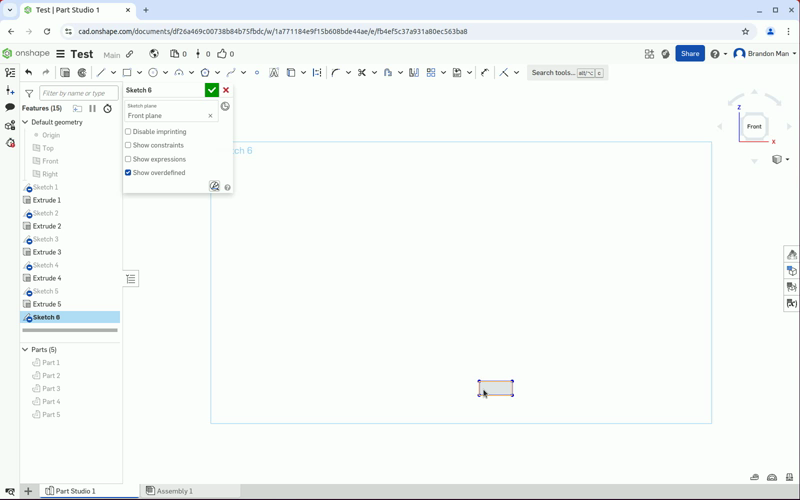
scroll(6)
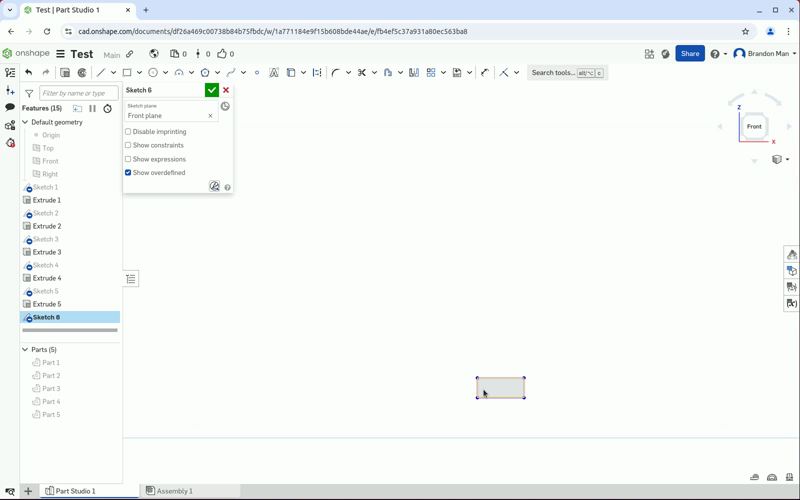
scroll(6)
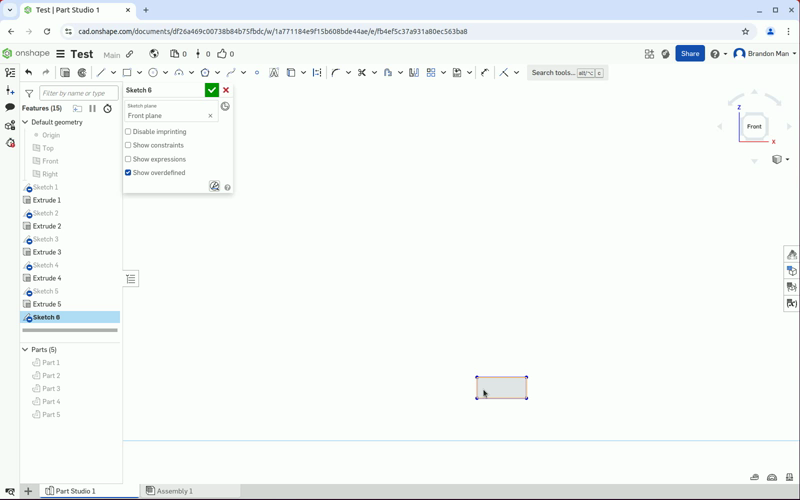
scroll(6)
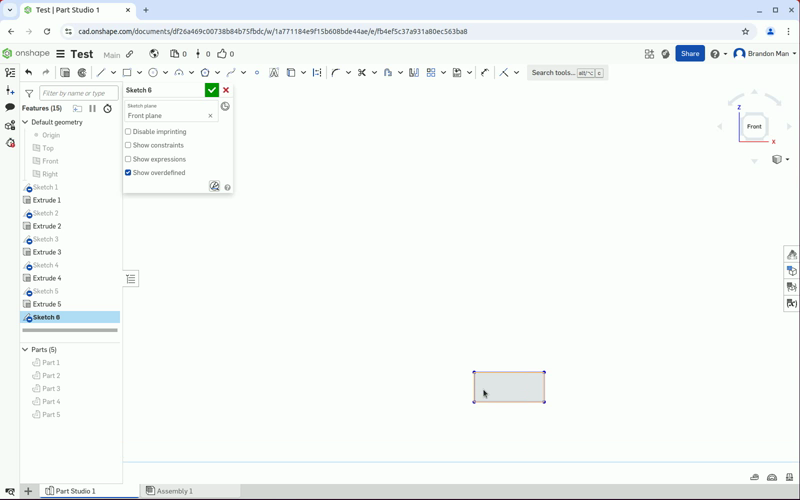
scroll(6)
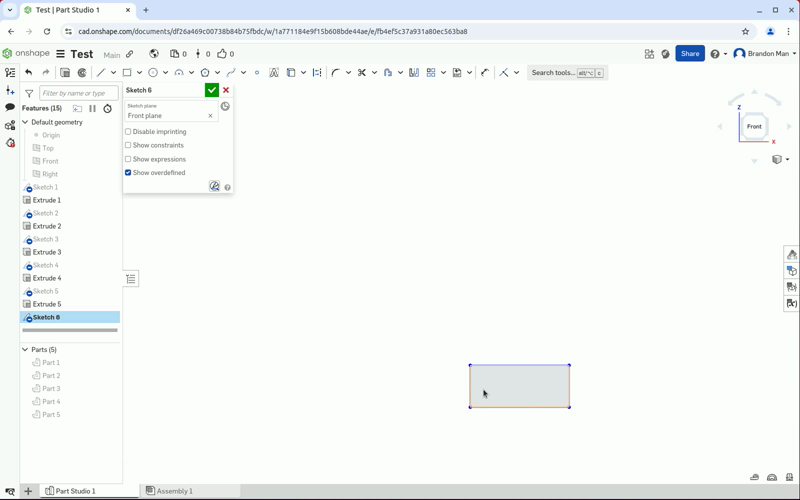
scroll(6)
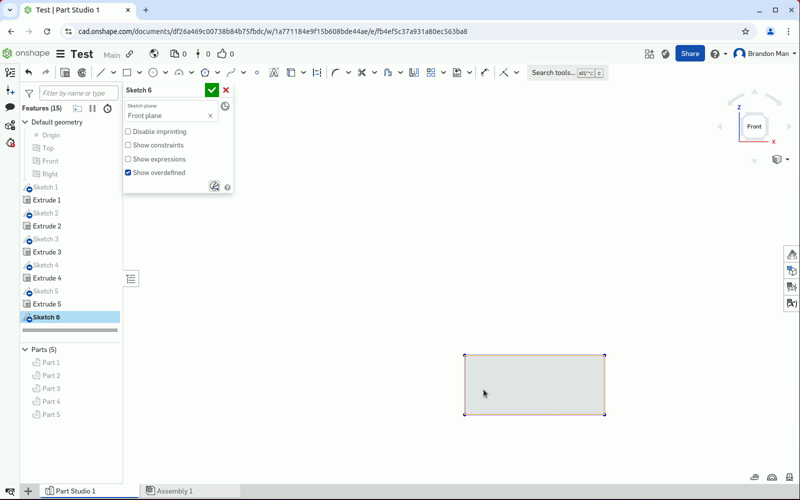
scroll(6)
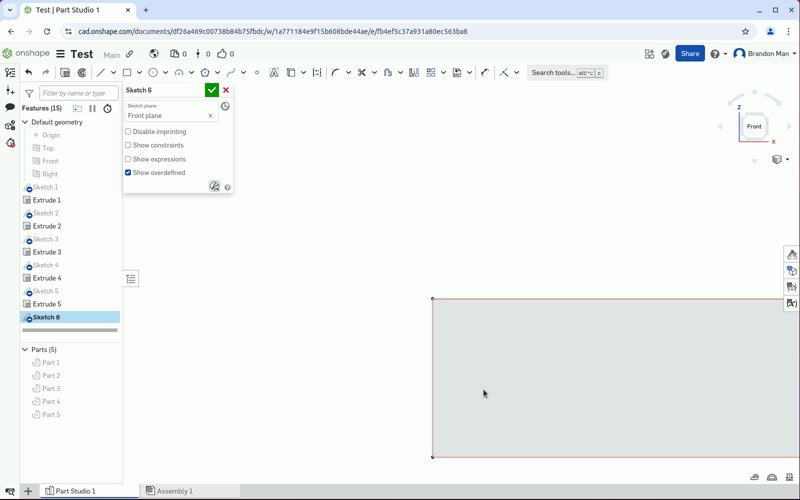
click(483, 389)
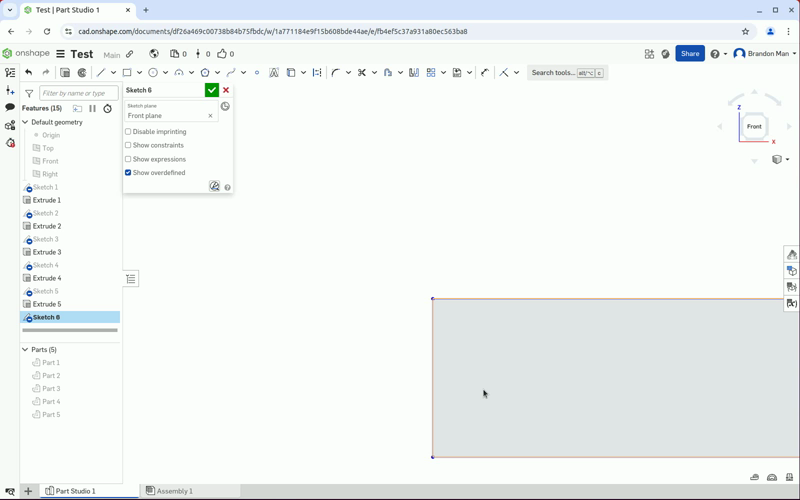
scroll(-6)
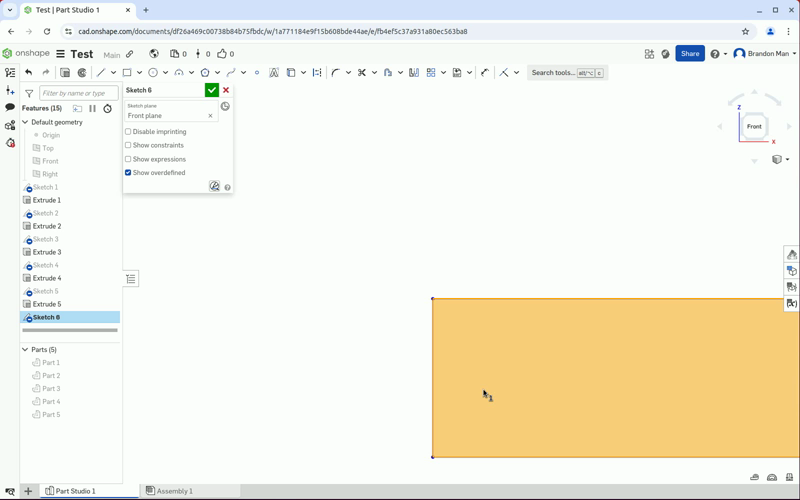
scroll(-6)
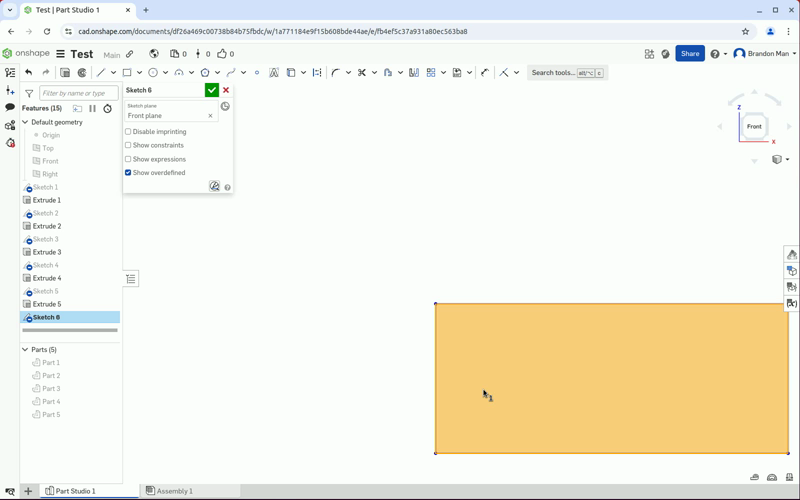
scroll(-6)
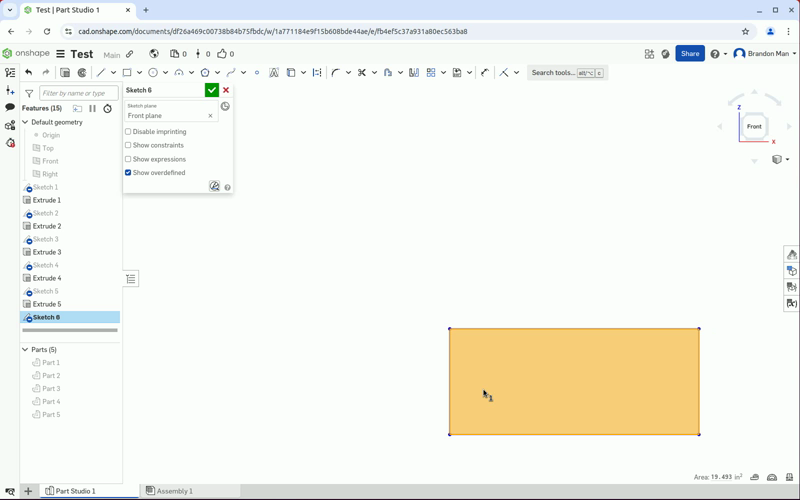
scroll(-6)
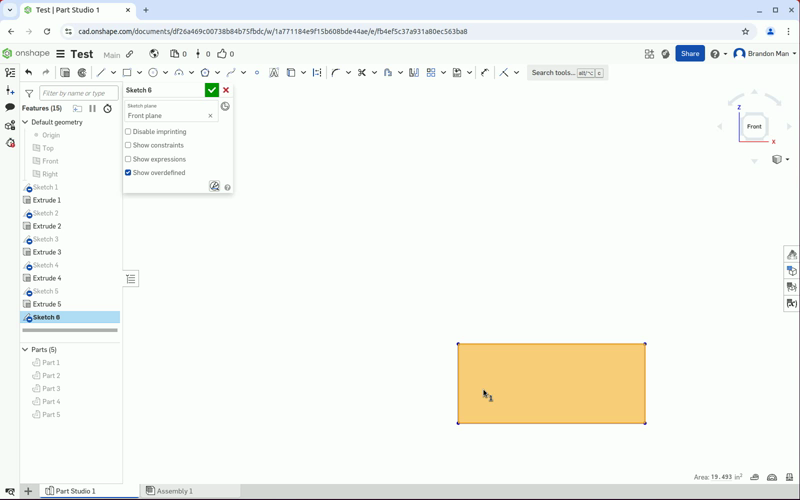
scroll(-6)
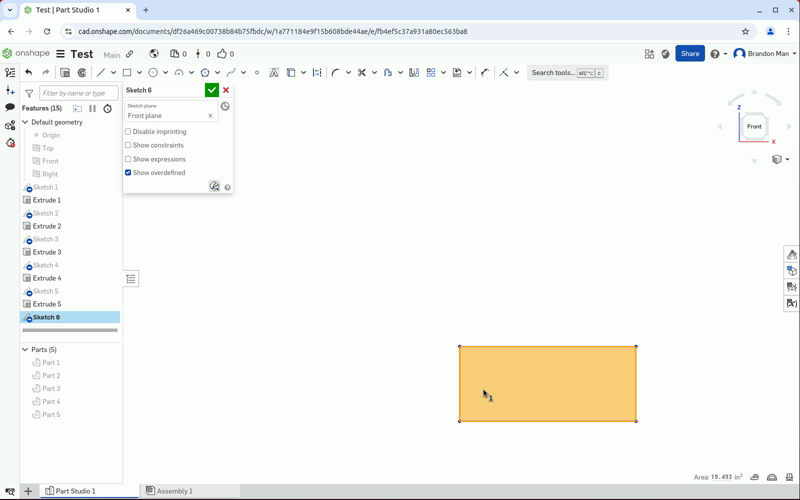
scroll(-6)
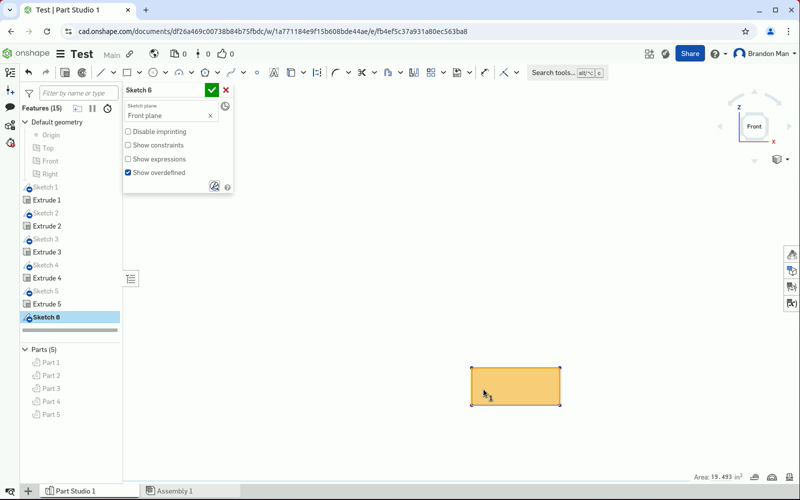
scroll(-6)
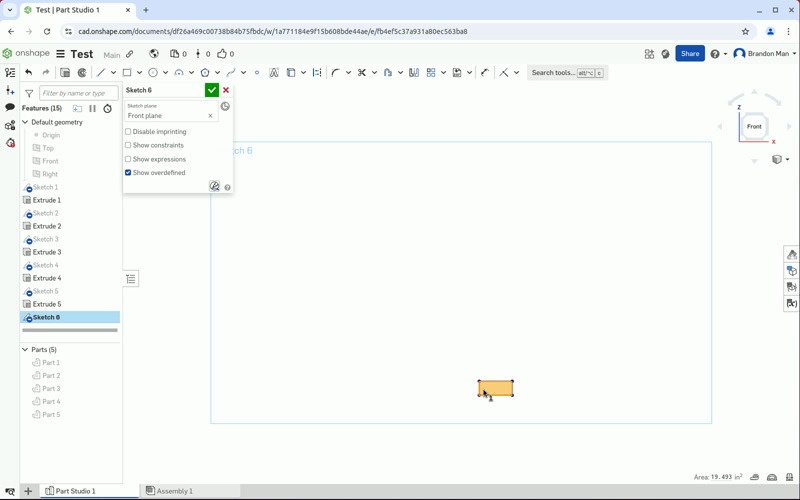
mouse_move(73, 352)
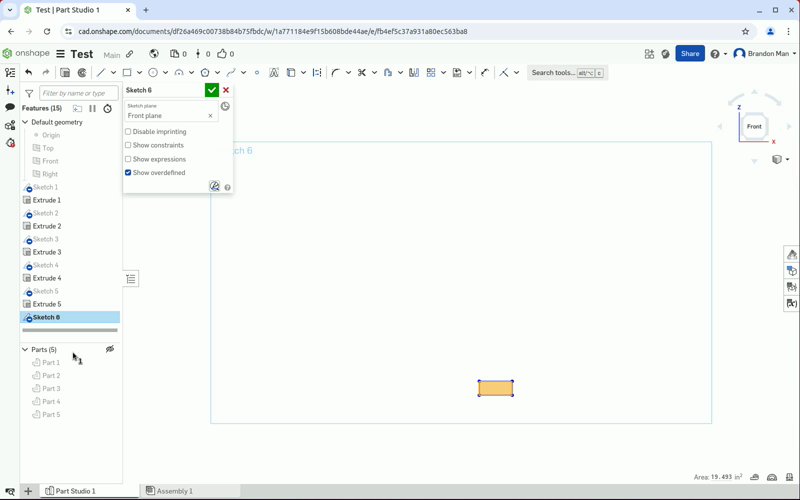
key(shift+y)
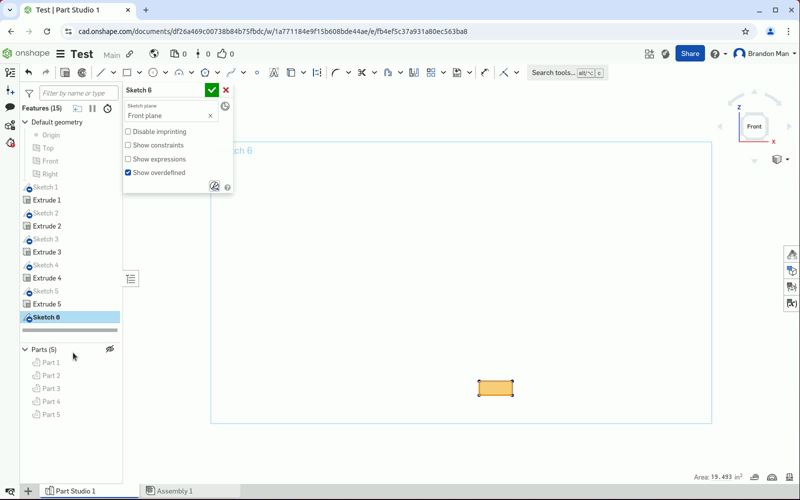
key(shift+e)
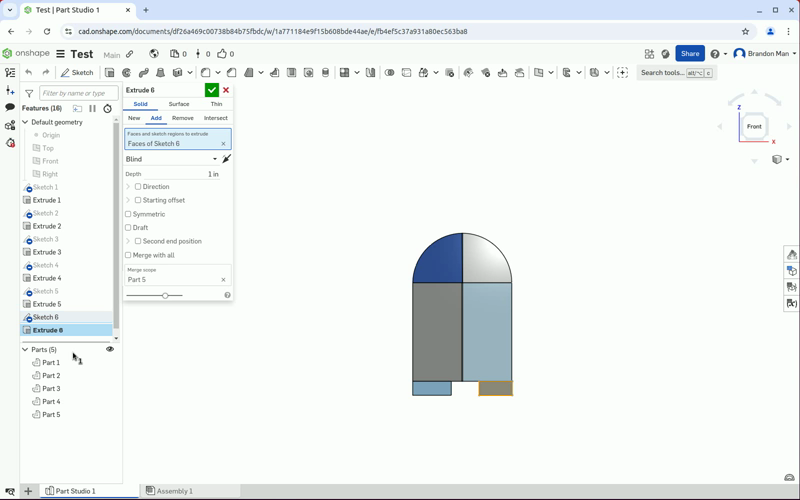
mouse_move(143, 106)
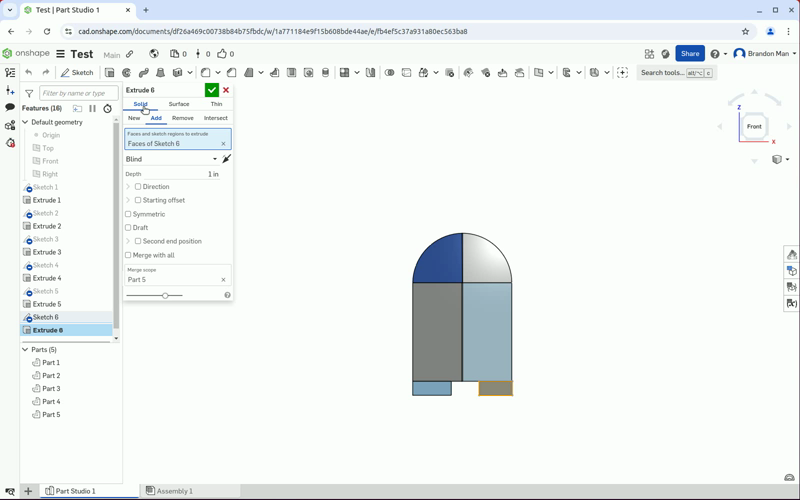
click(143, 106)
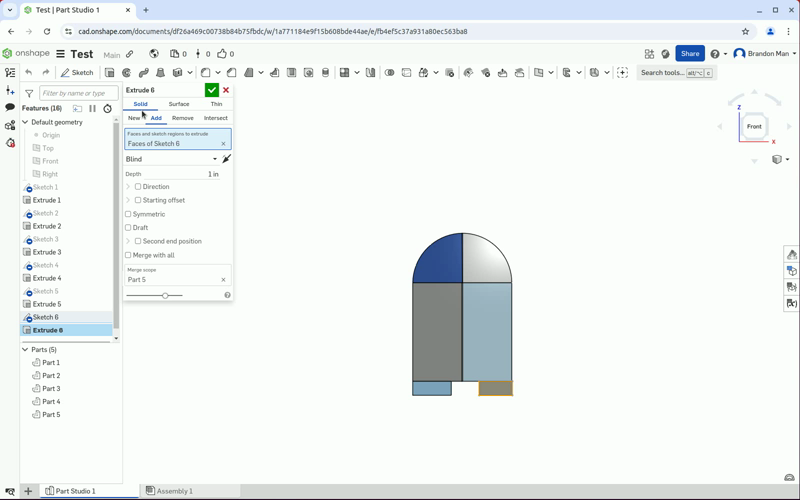
mouse_move(137, 120)
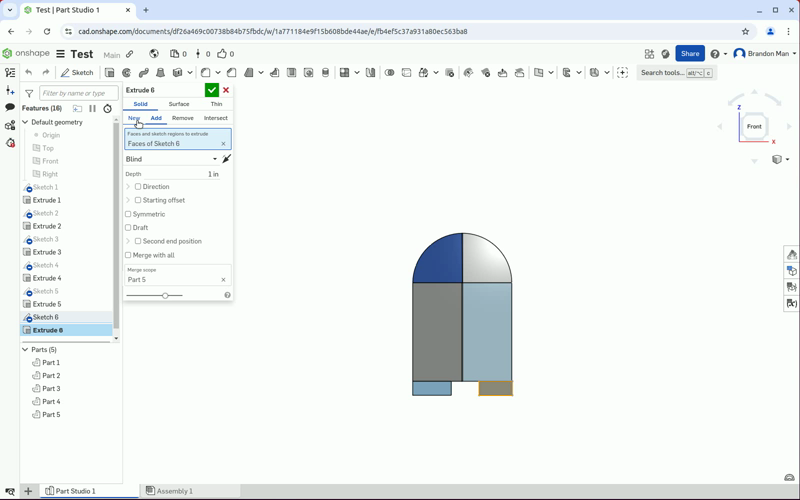
click(137, 120)
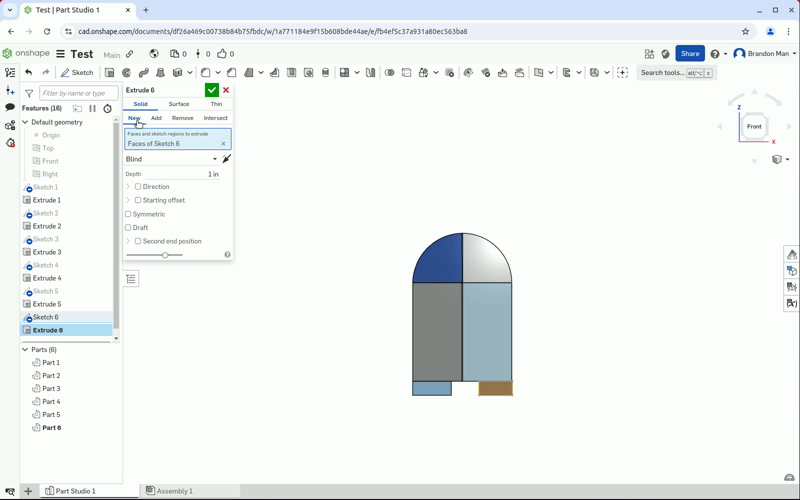
key(tab, 4)
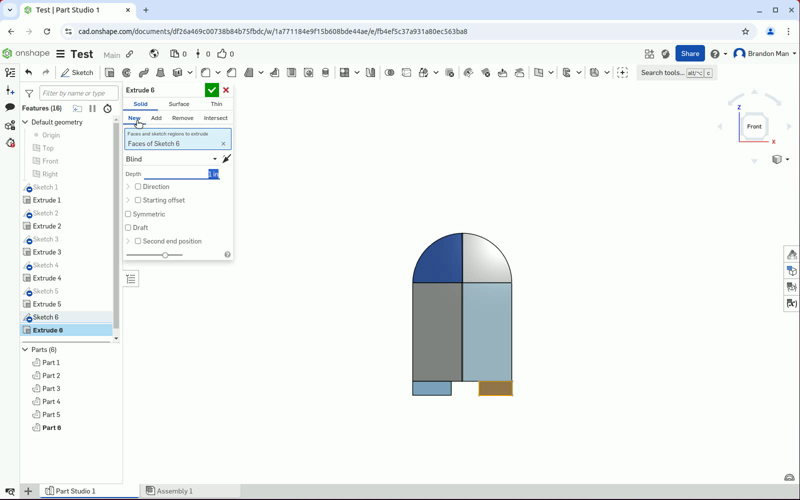
text(20.22)
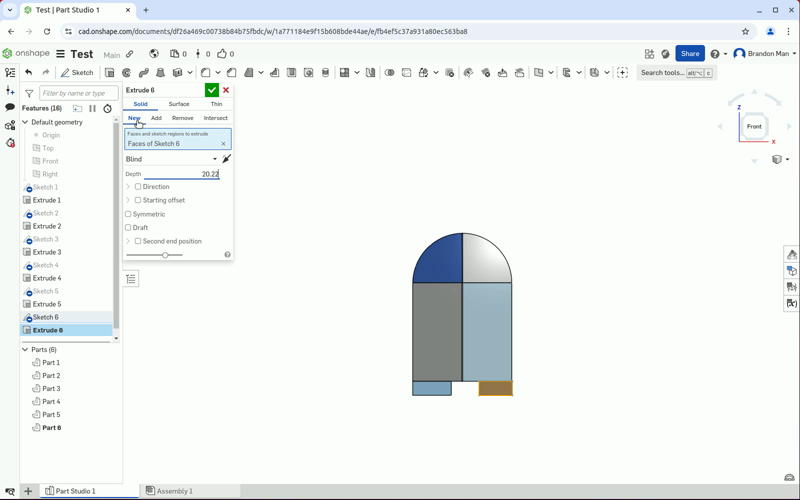
key(enter)
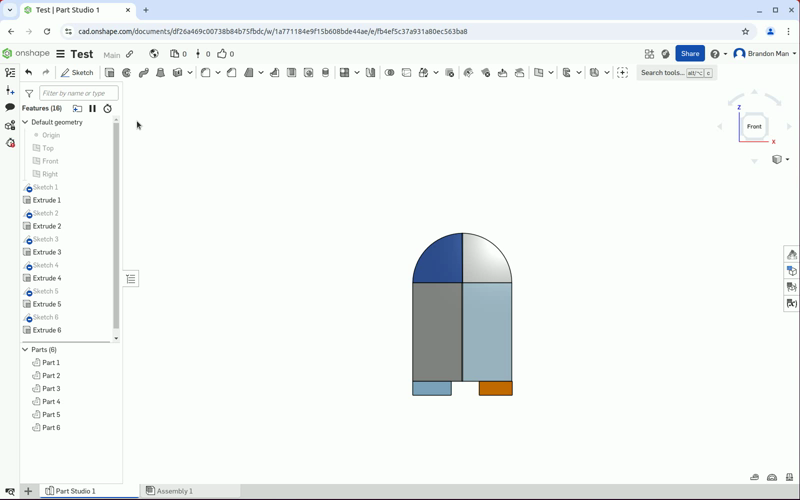
key(shift+h)
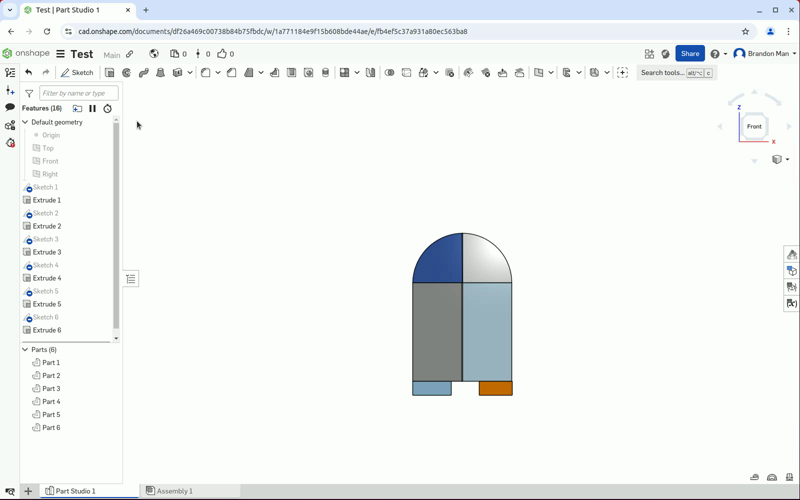
key(shift+h)
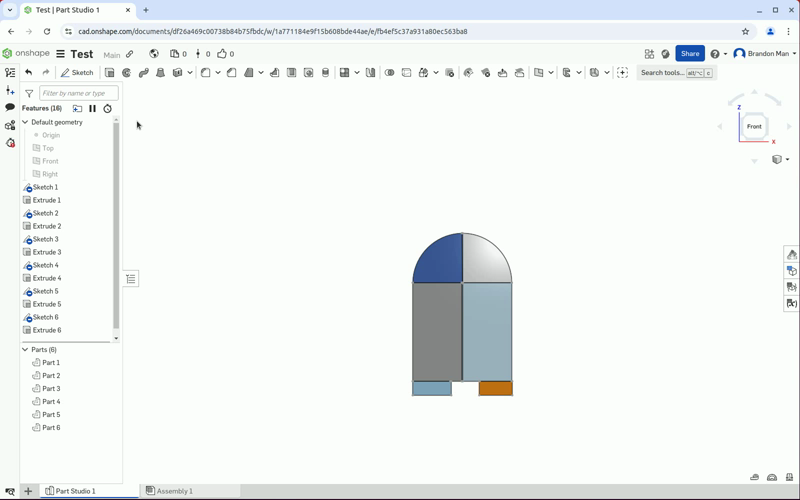
key(shift+7)
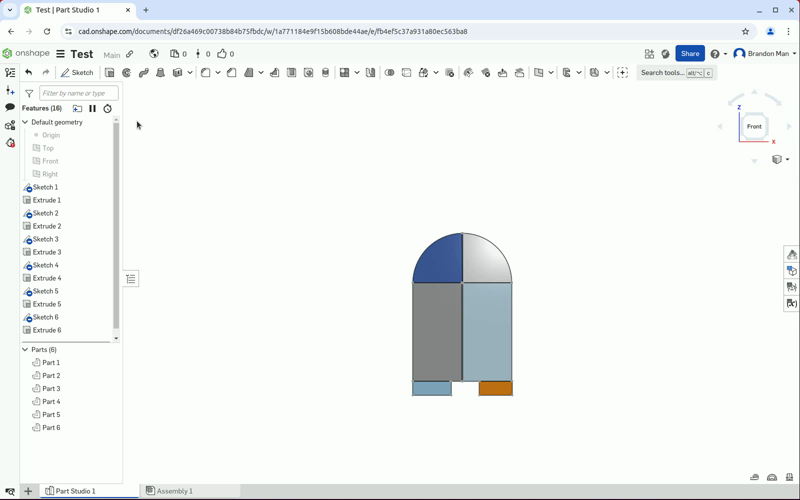
key(left, 2)
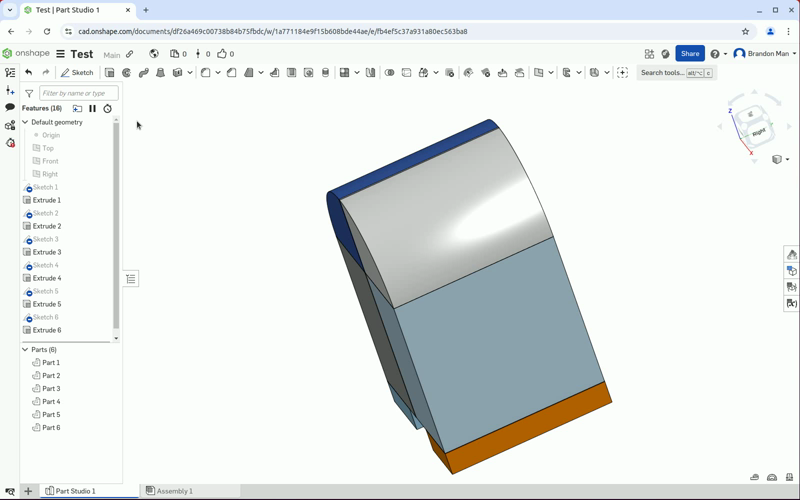
key(down, 2)
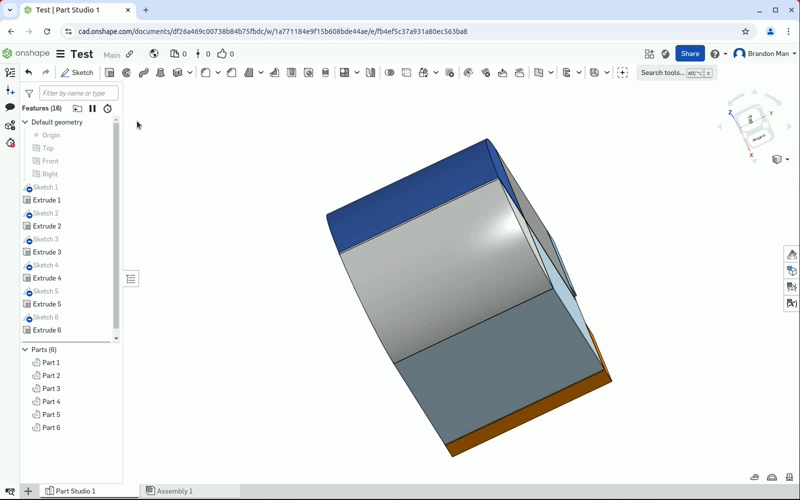
key(up, 2)
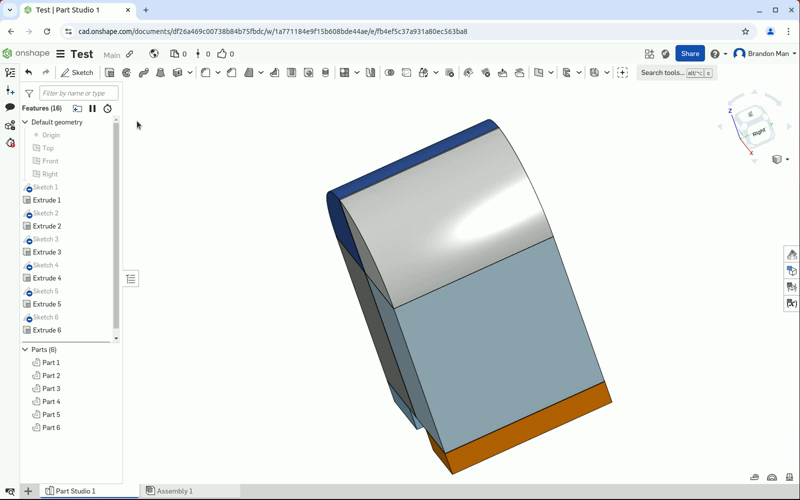
key(right, 2)
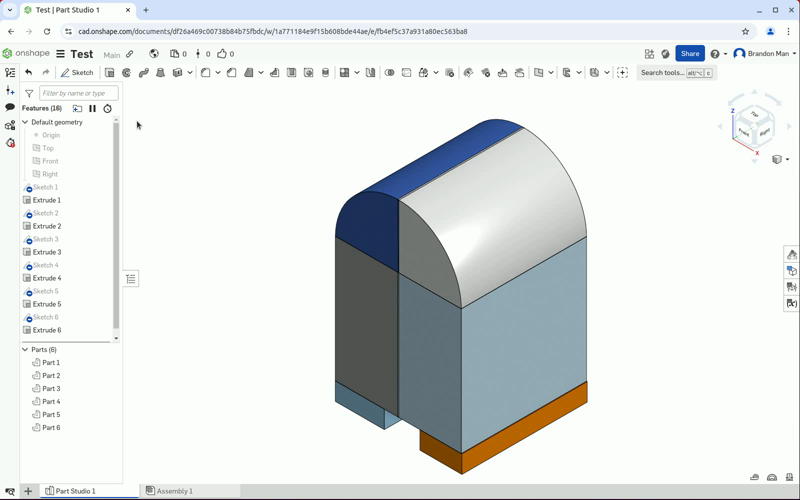
mouse_move(69, 189)
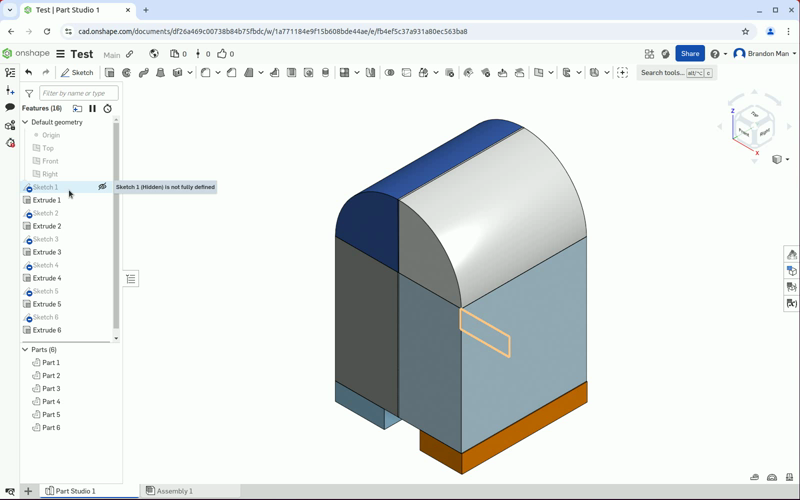
click(69, 189)